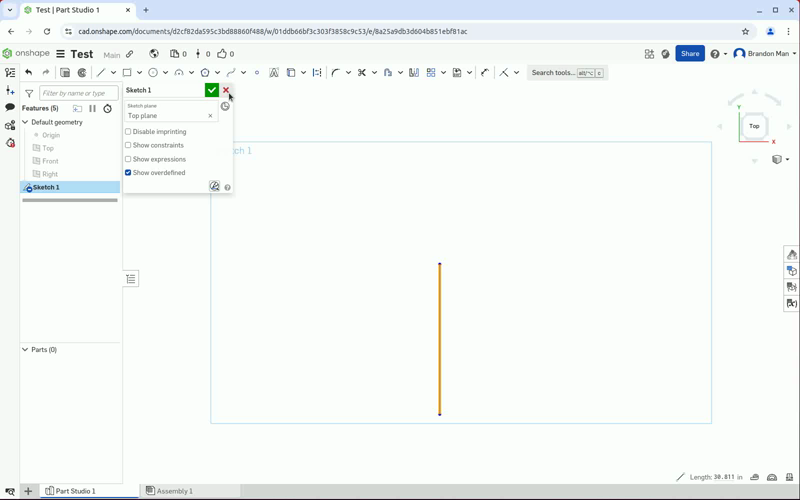
key(shift+h)
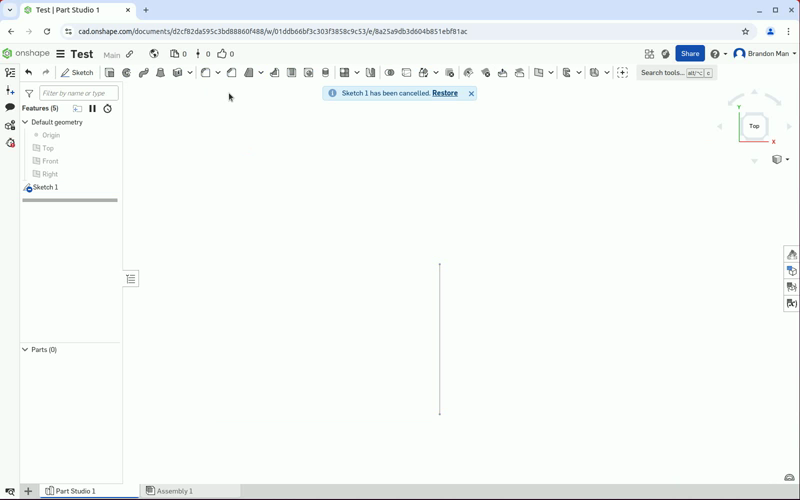
key(shift+s)
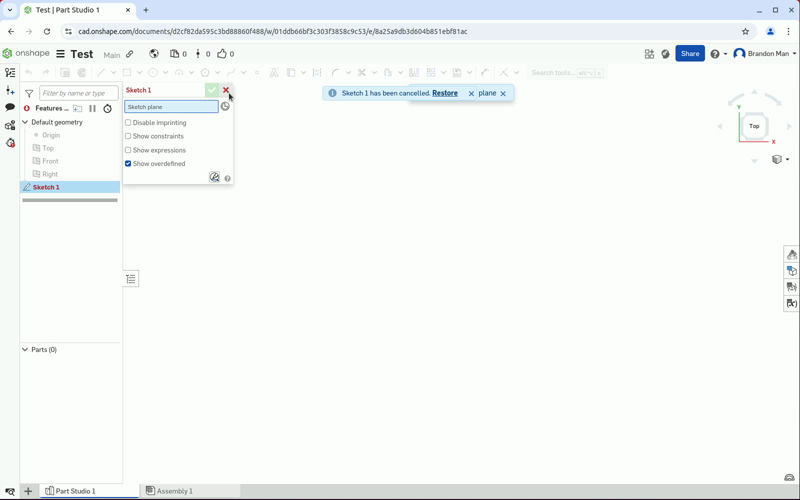
mouse_move(73, 150)
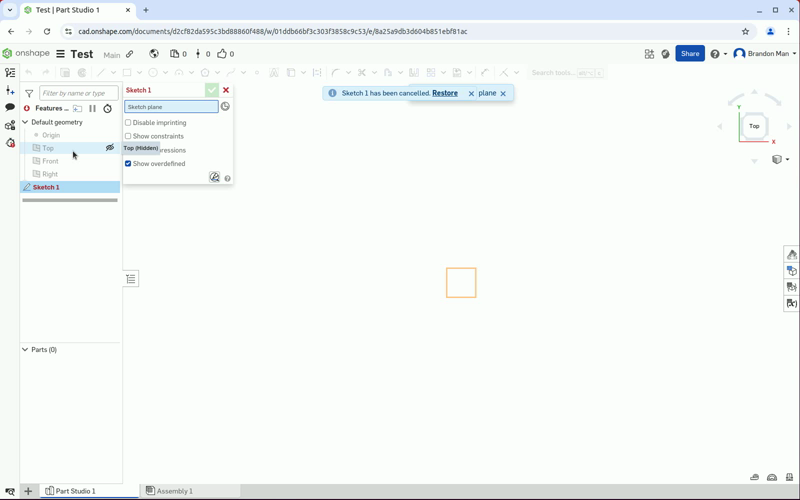
click(73, 150)
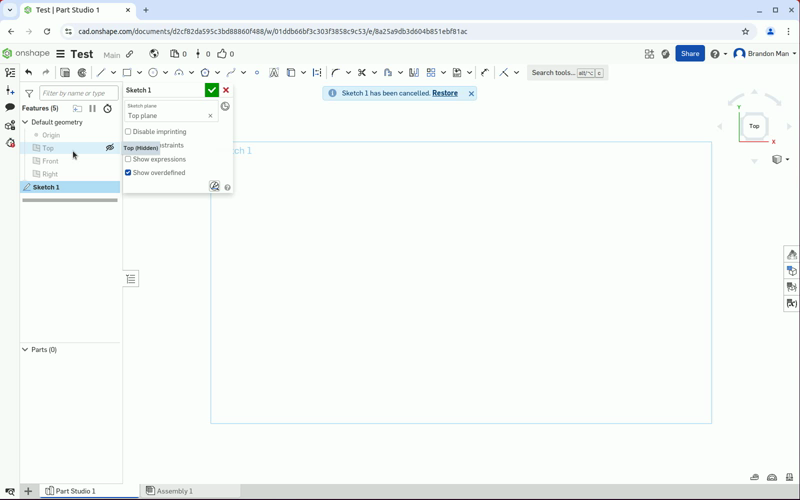
mouse_move(73, 352)
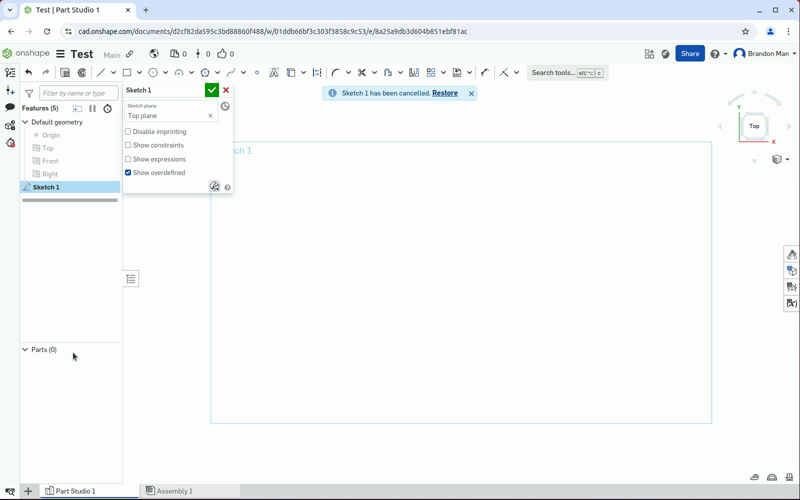
key(y)
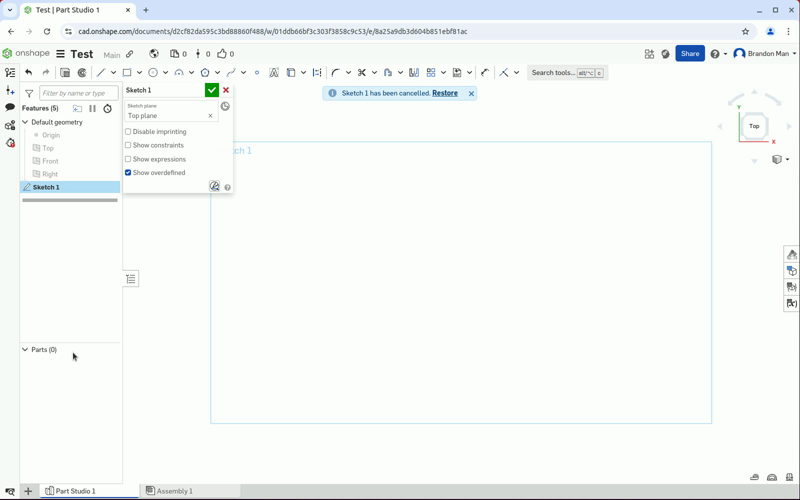
key(a)
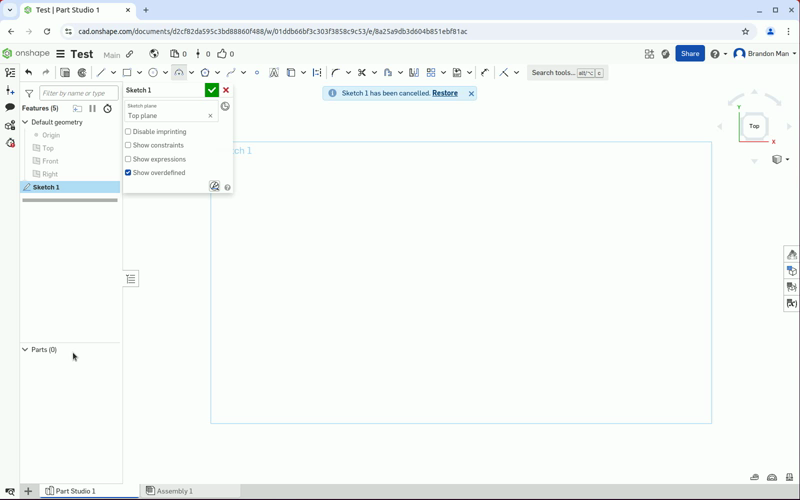
key_down(shift)
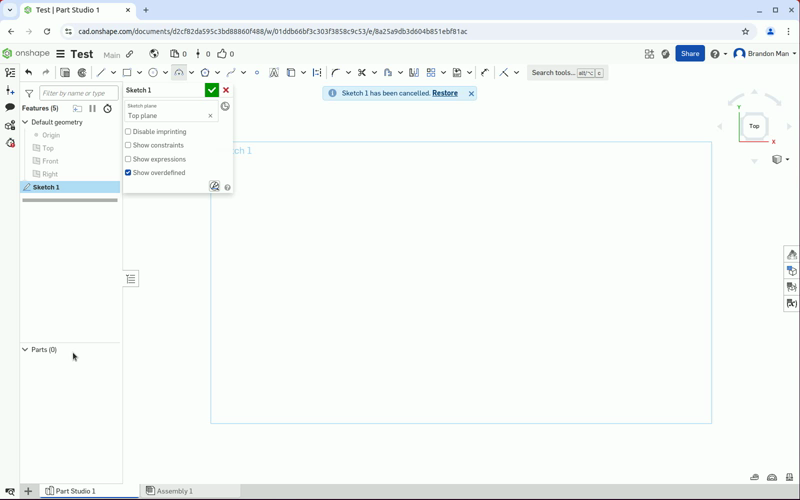
mouse_move(460, 284)
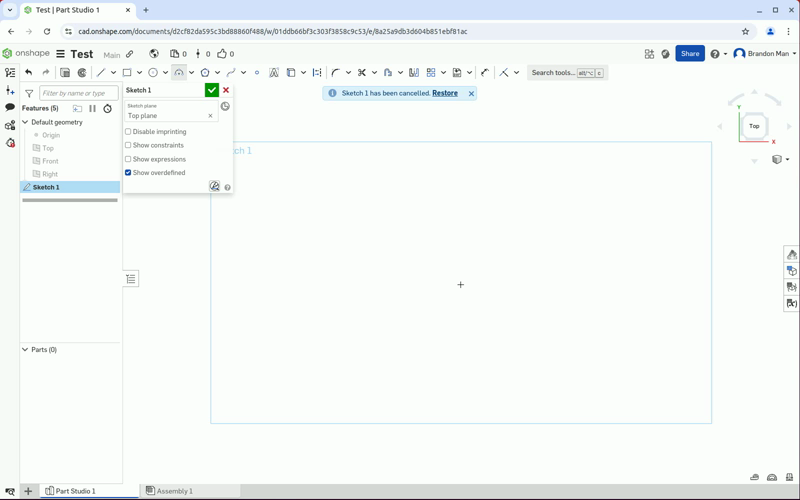
click(460, 284)
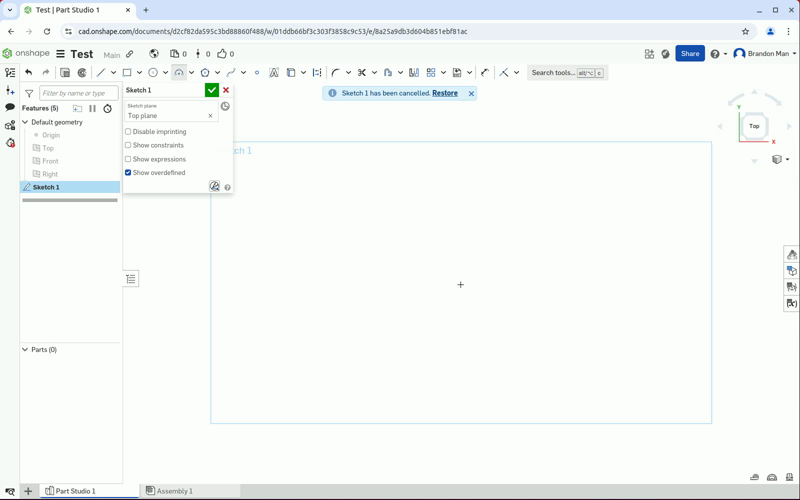
key_up(shift)
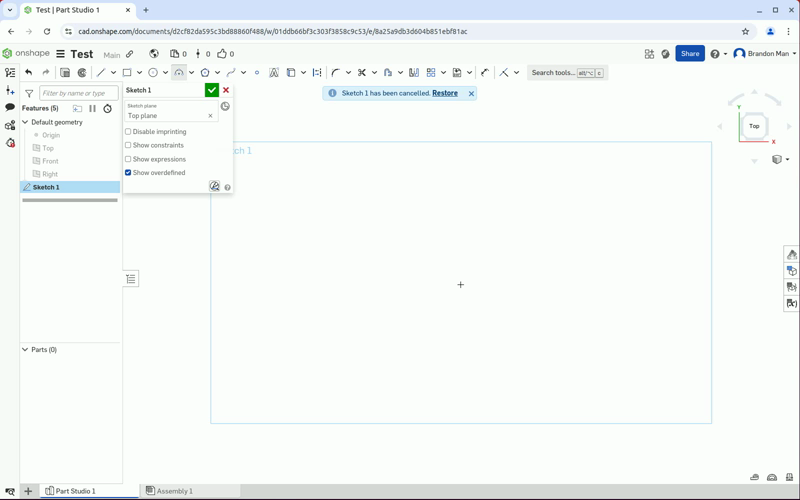
key_down(shift)
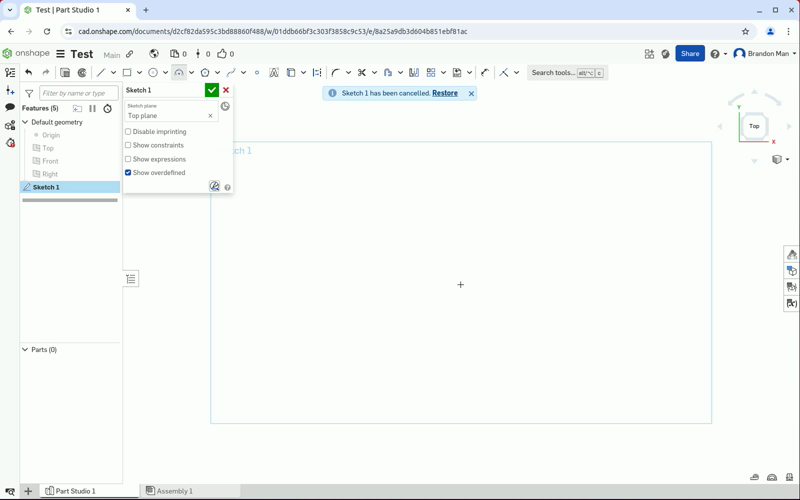
mouse_move(463, 282)
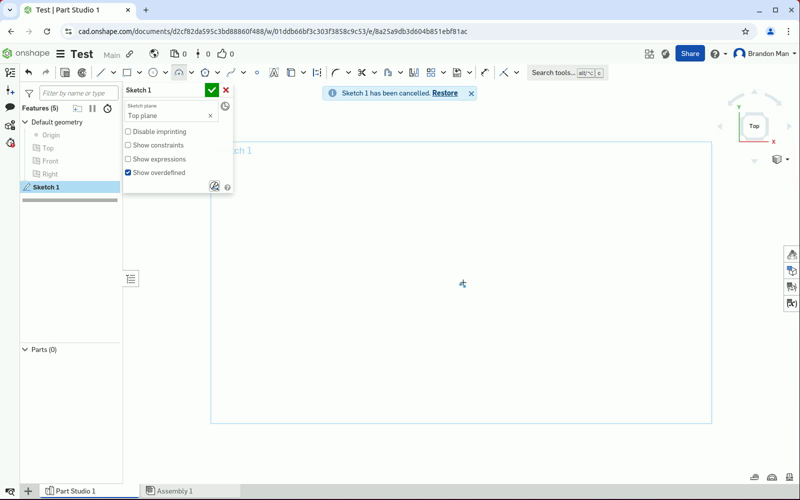
scroll(6)
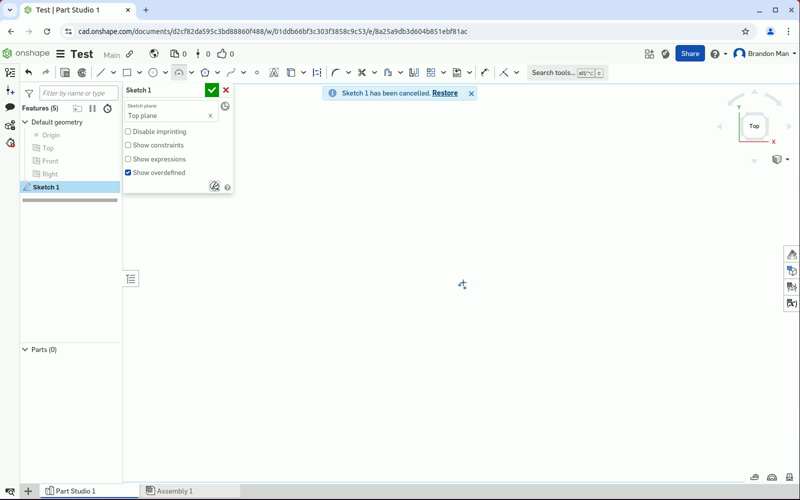
scroll(6)
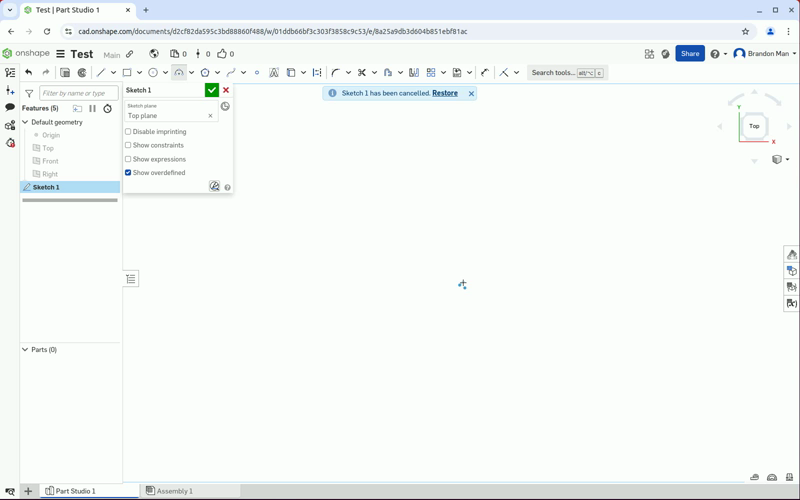
scroll(6)
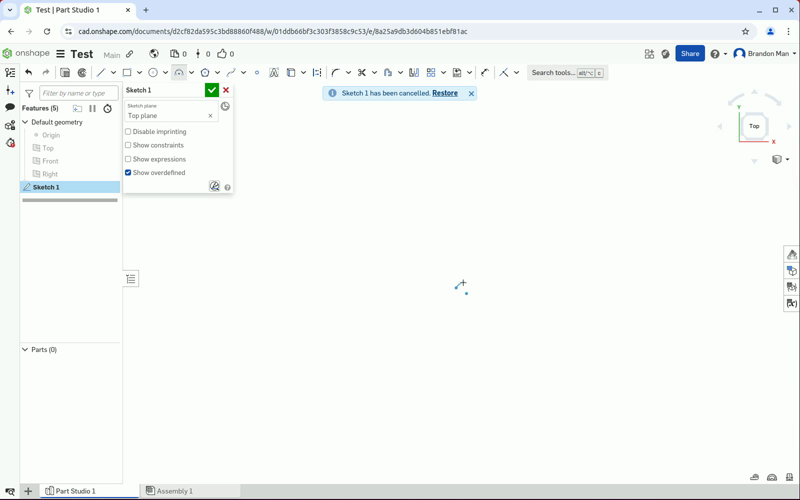
scroll(6)
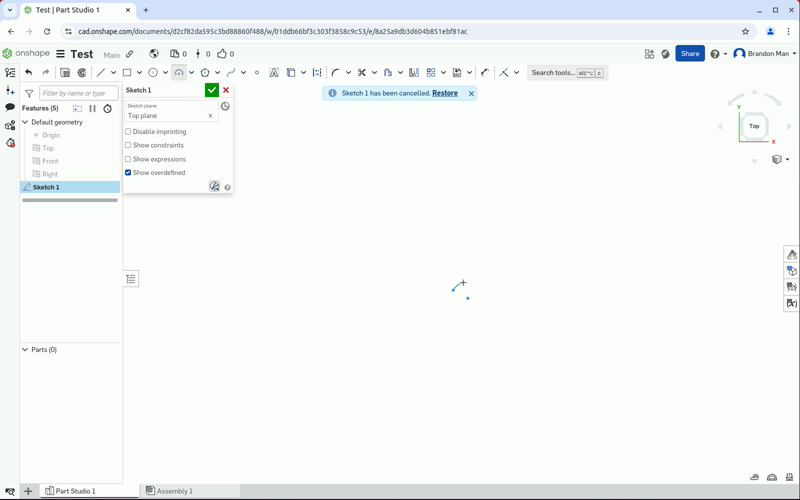
scroll(6)
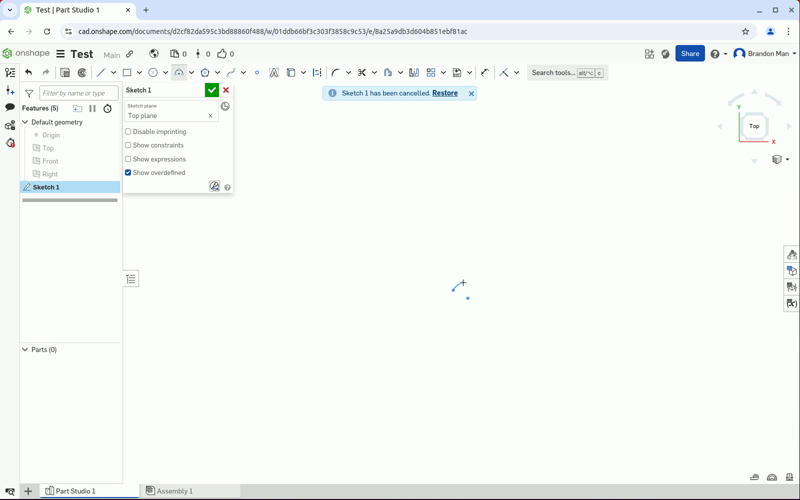
scroll(6)
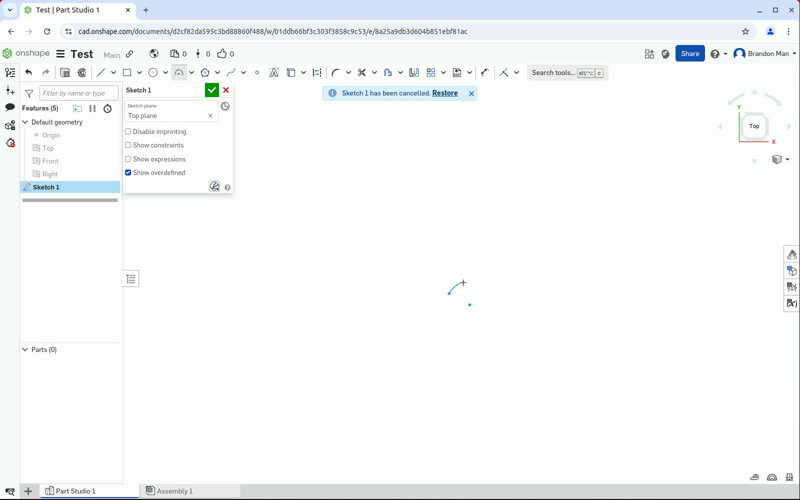
scroll(6)
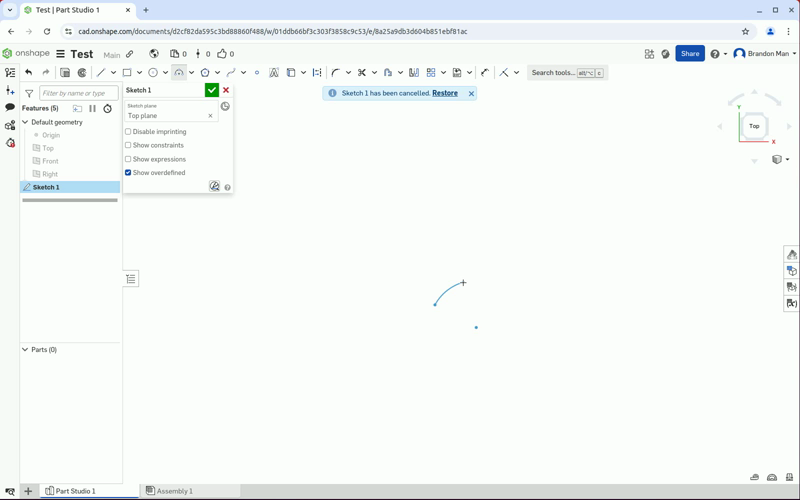
click(463, 282)
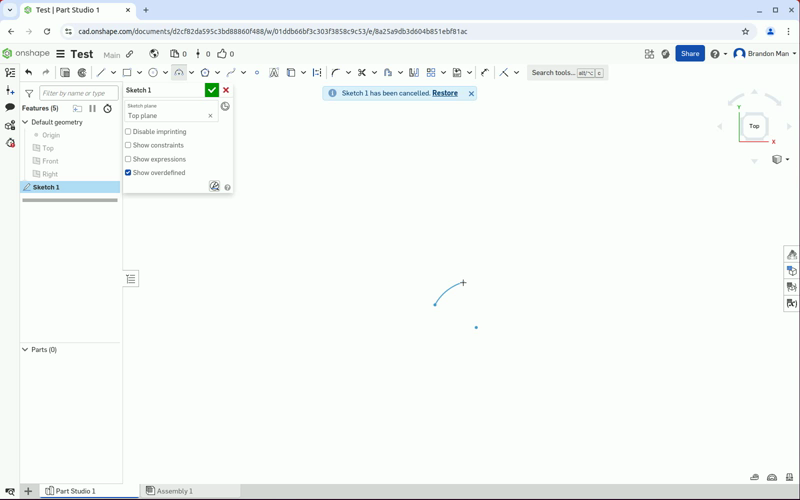
scroll(-6)
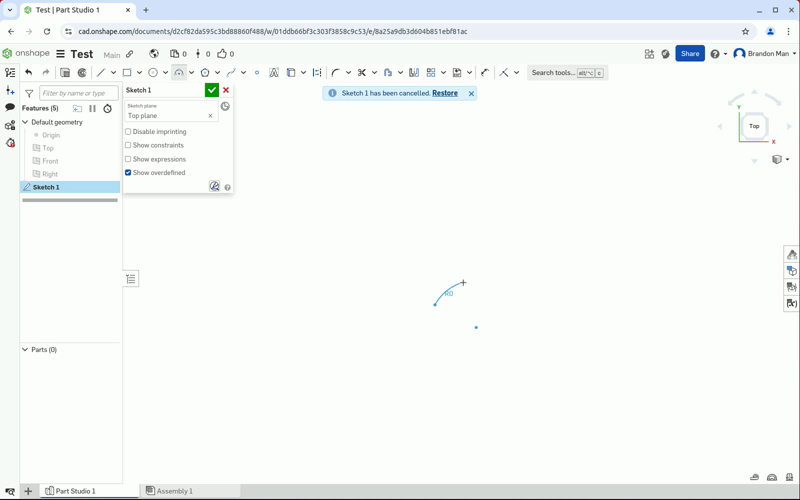
scroll(-6)
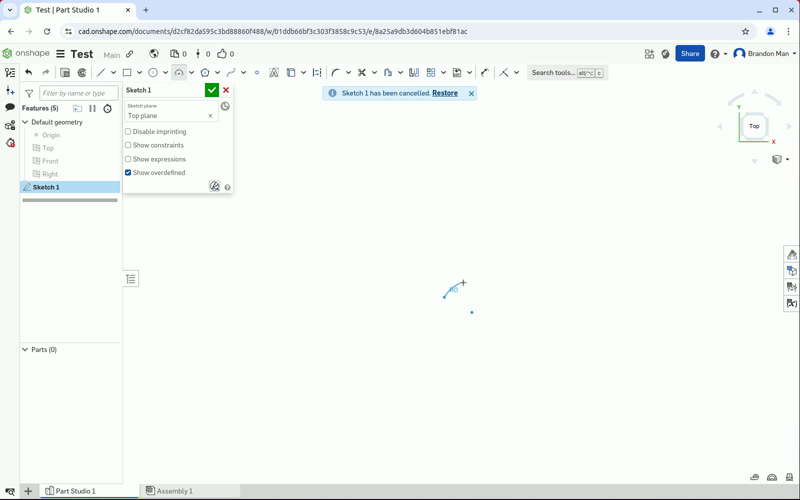
scroll(-6)
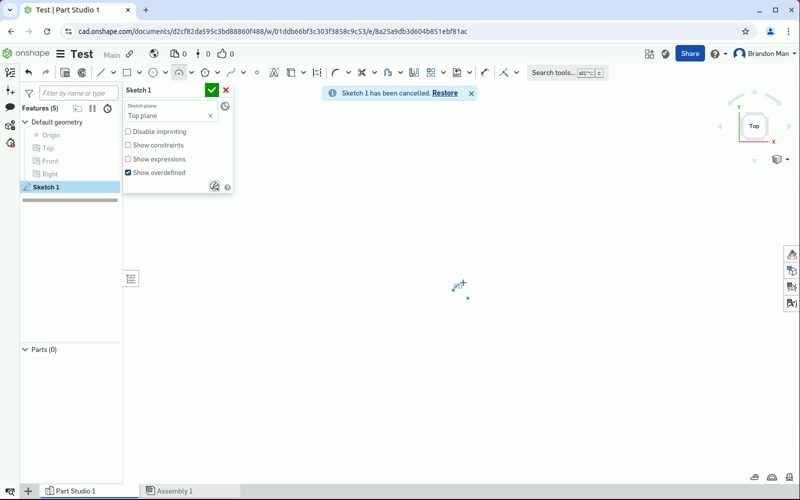
scroll(-6)
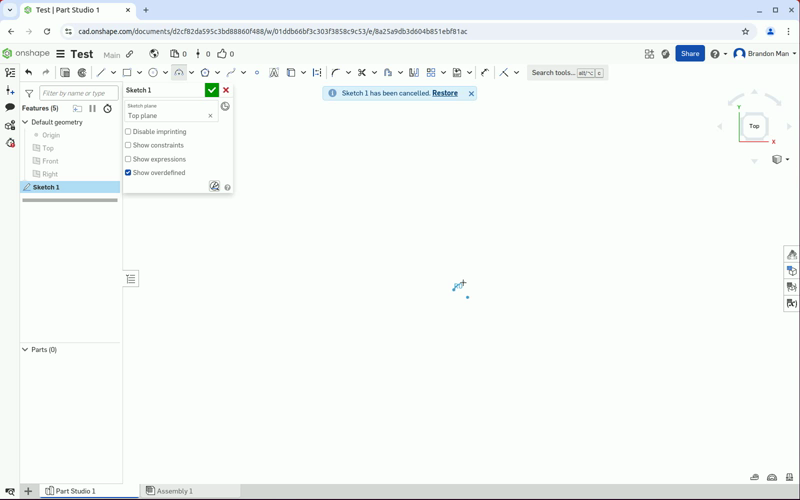
scroll(-6)
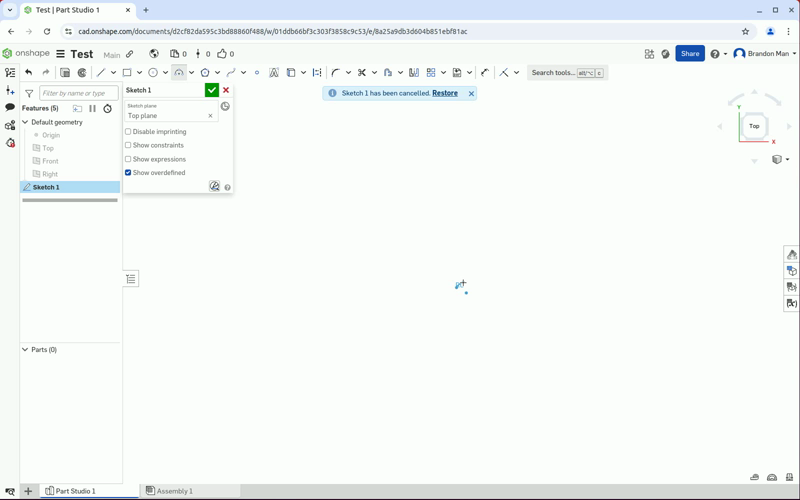
scroll(-6)
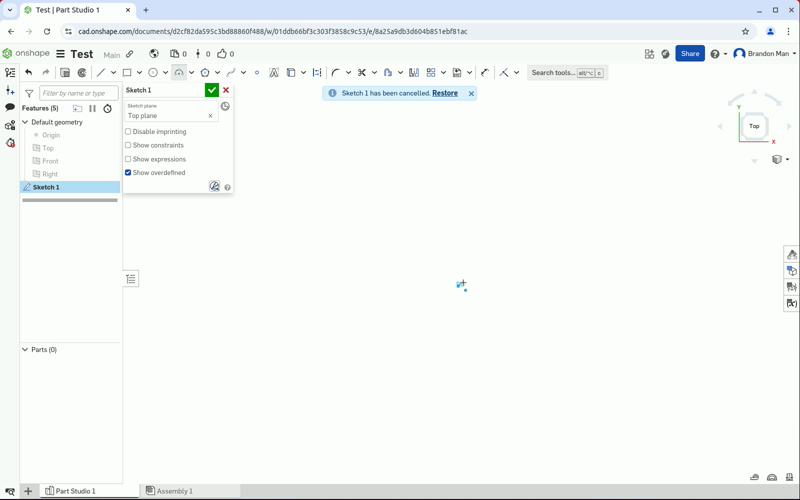
scroll(-6)
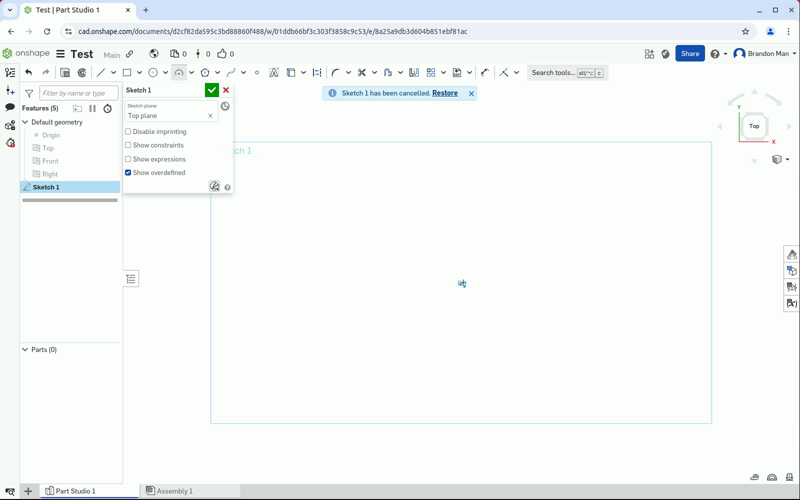
mouse_move(462, 283)
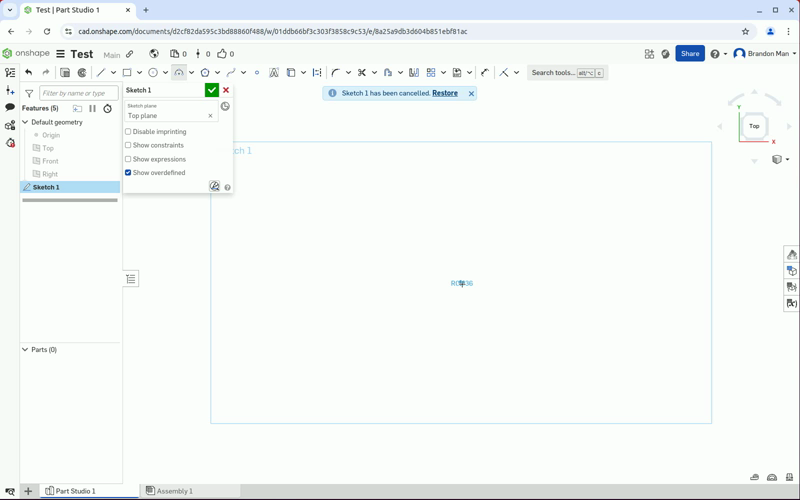
scroll(6)
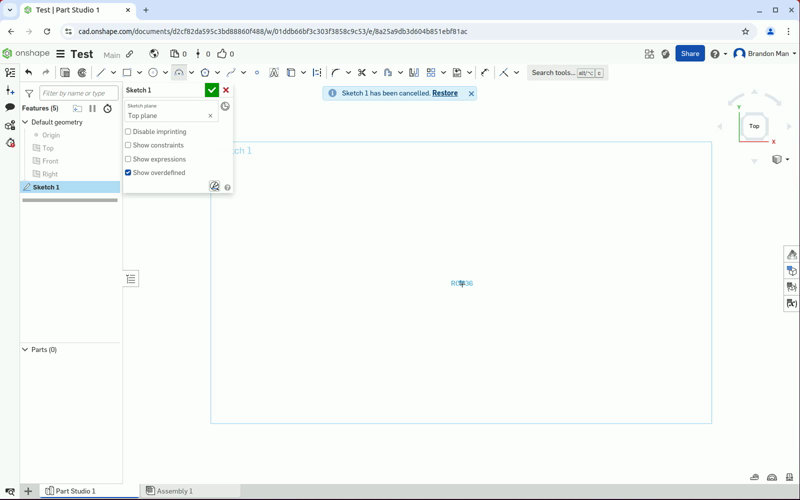
scroll(6)
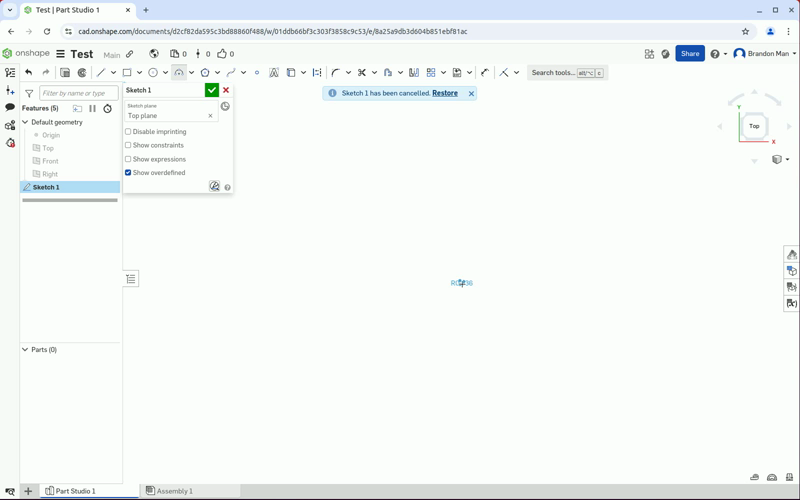
scroll(6)
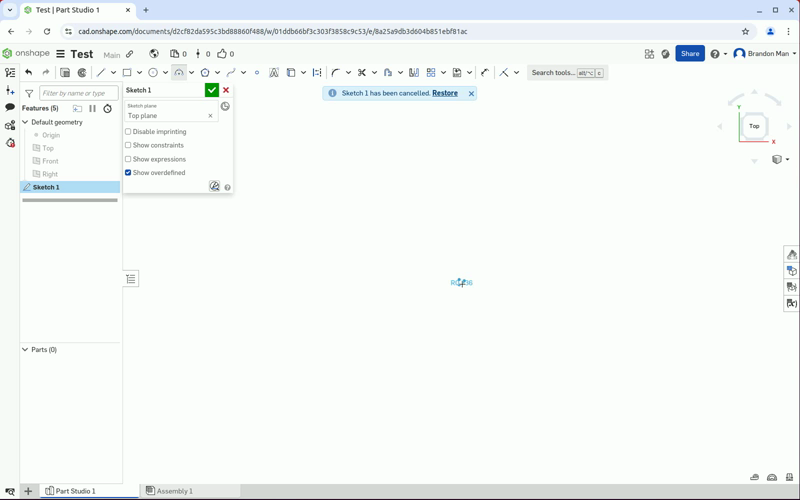
scroll(6)
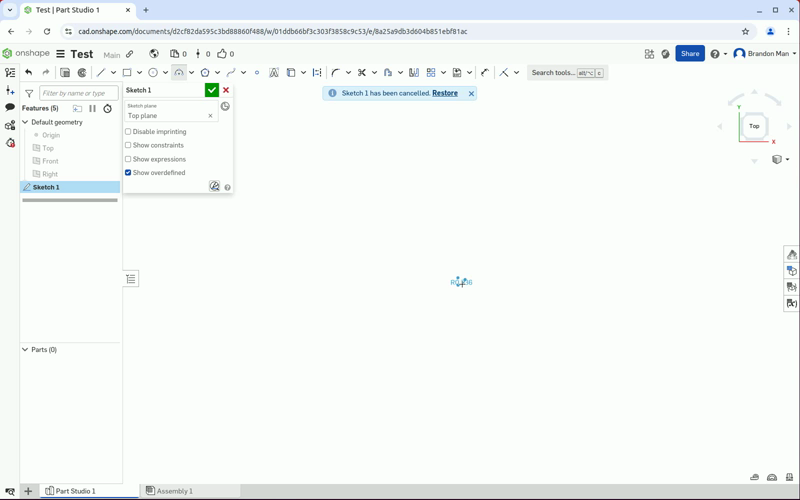
scroll(6)
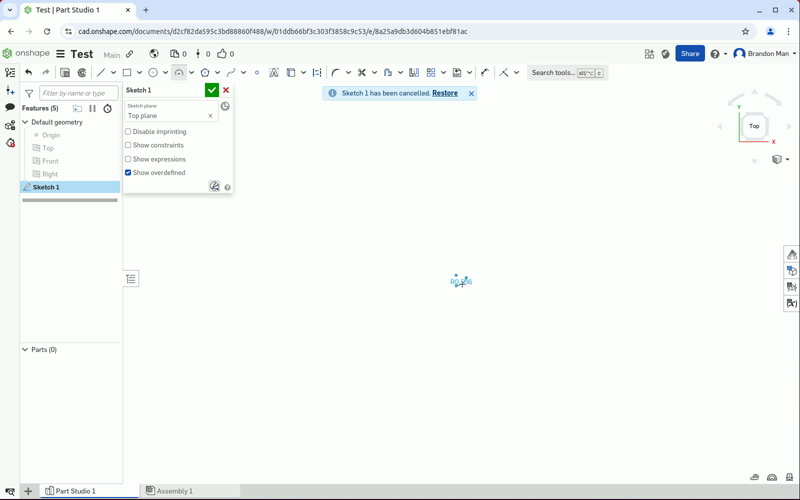
scroll(6)
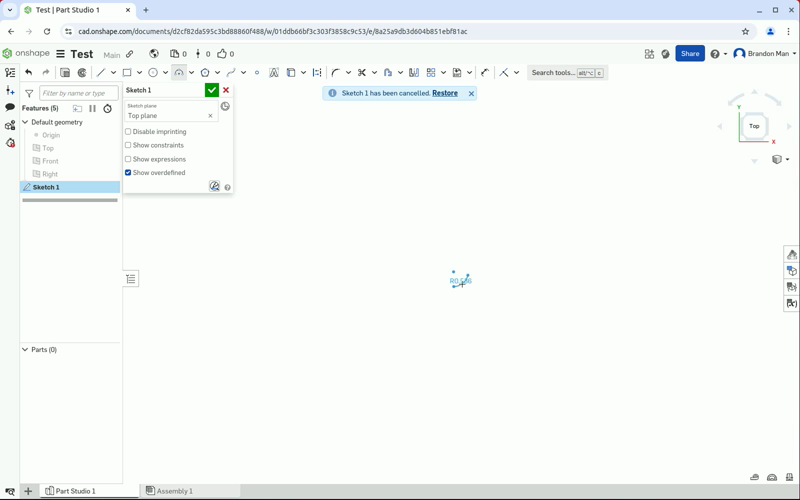
scroll(6)
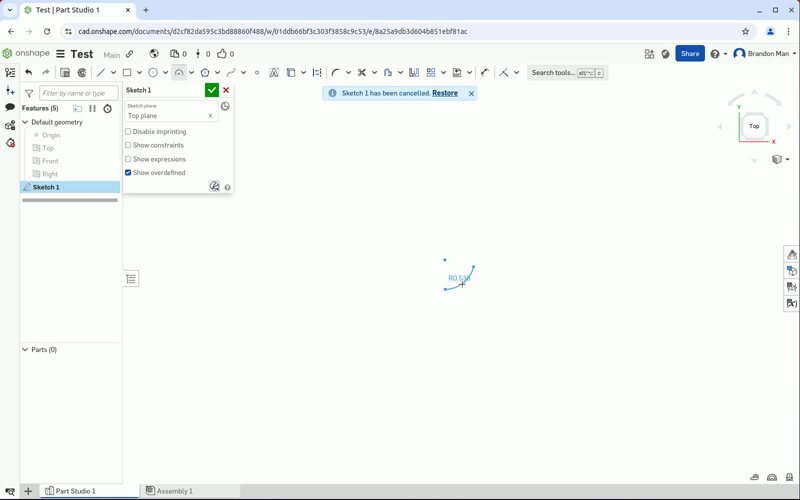
click(462, 283)
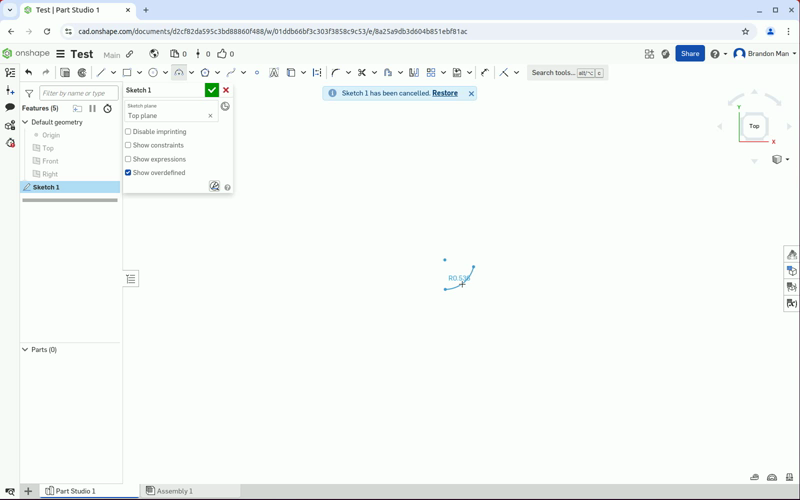
scroll(-6)
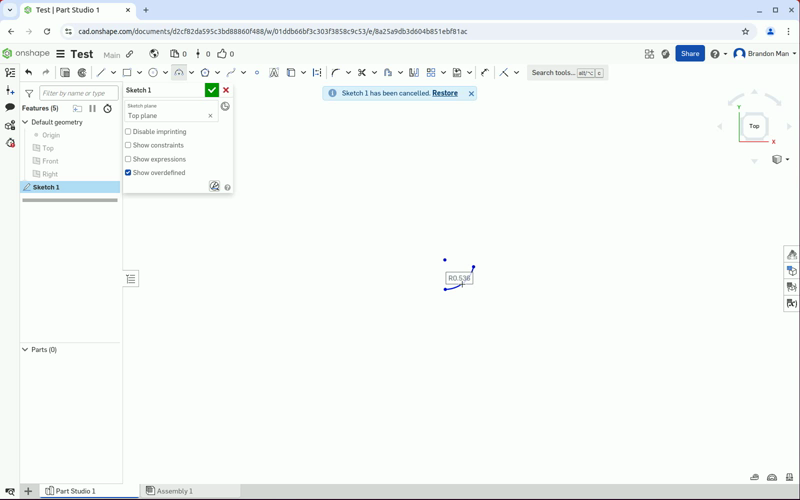
scroll(-6)
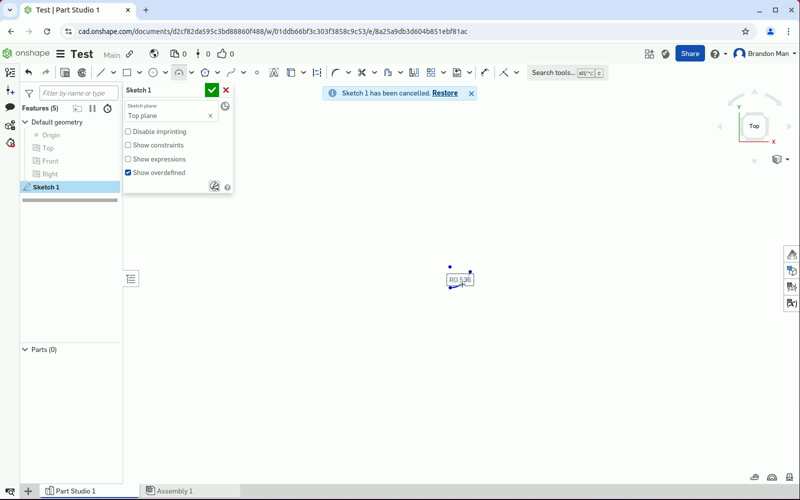
scroll(-6)
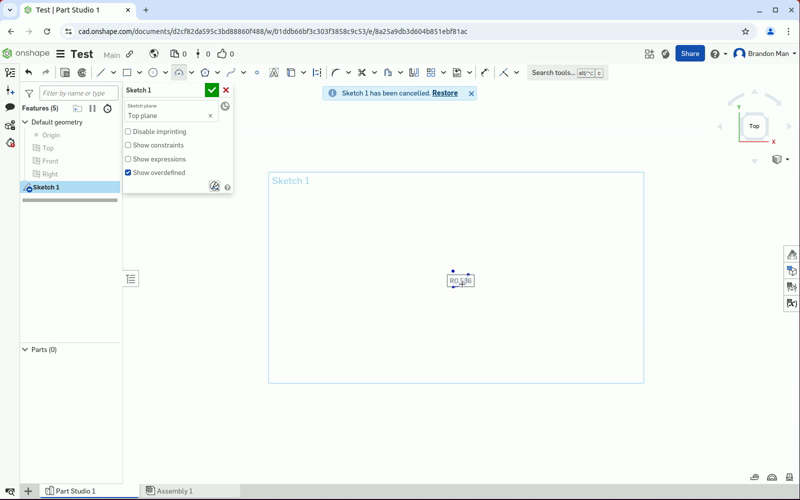
scroll(-6)
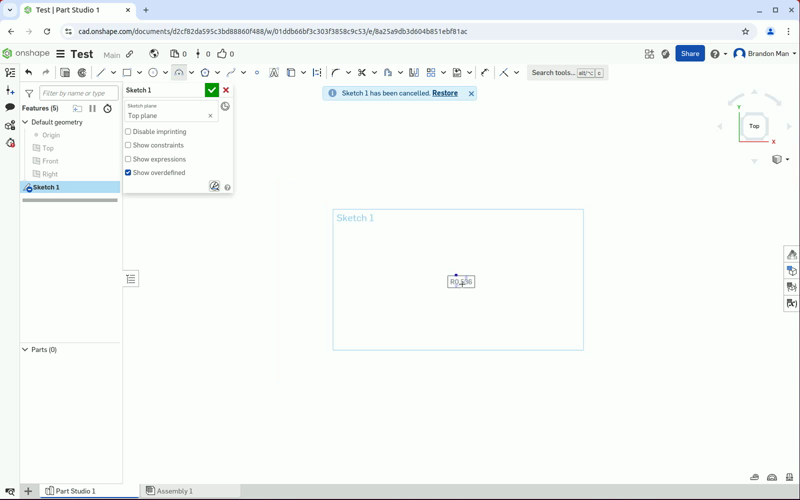
scroll(-6)
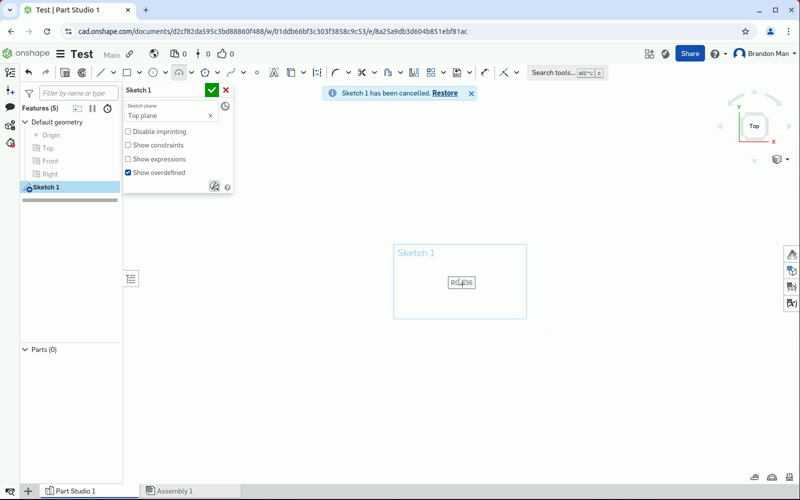
scroll(-6)
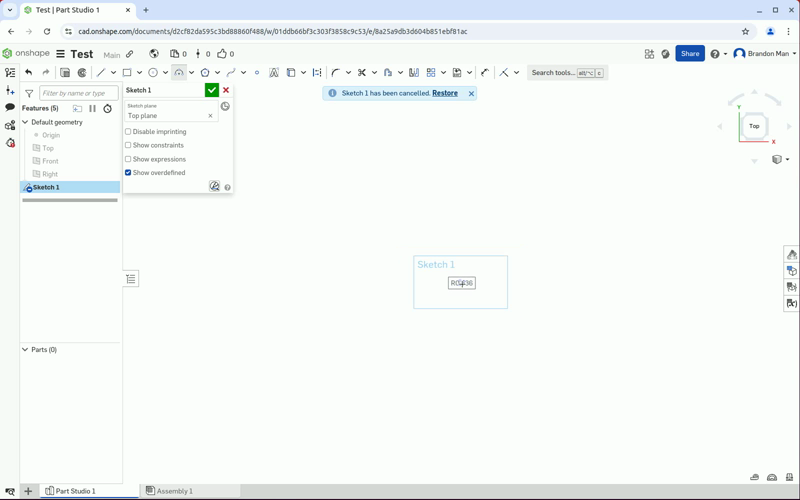
scroll(-6)
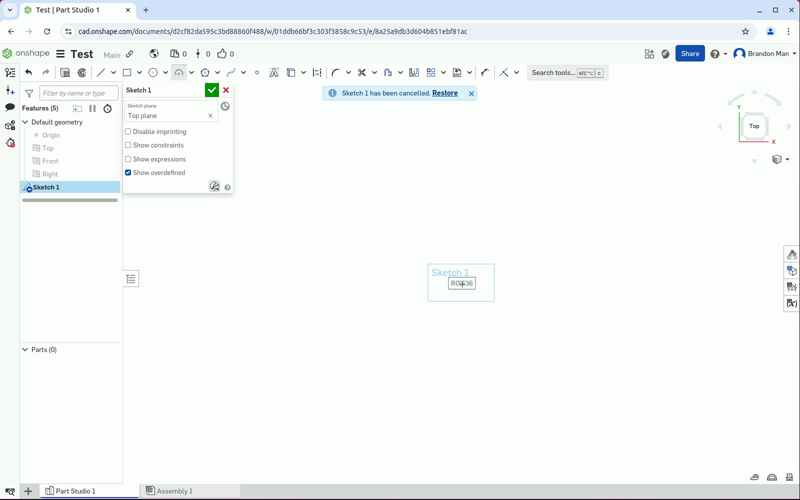
key_up(shift)
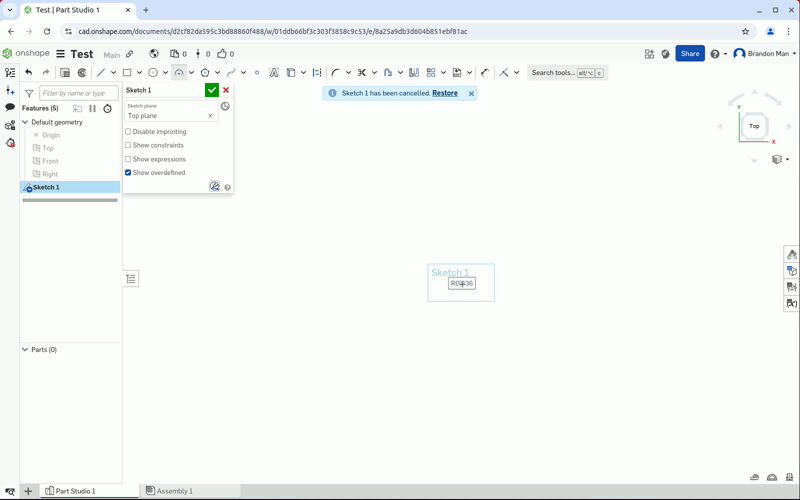
key(esc)
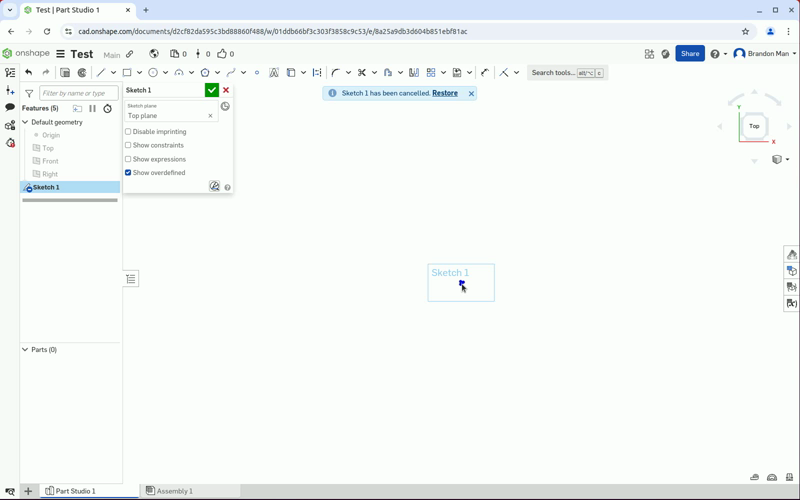
key(l)
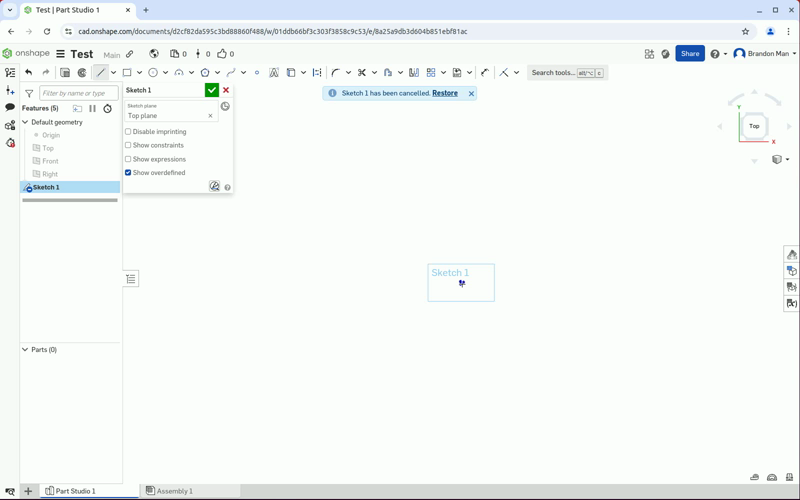
mouse_move(463, 282)
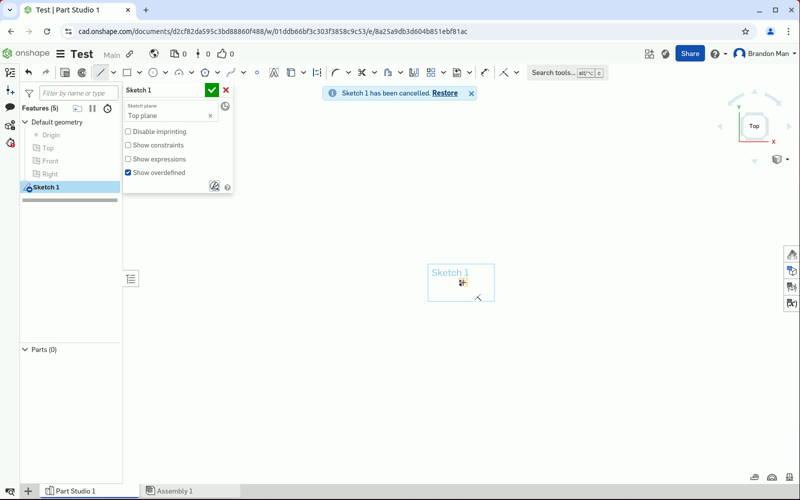
scroll(6)
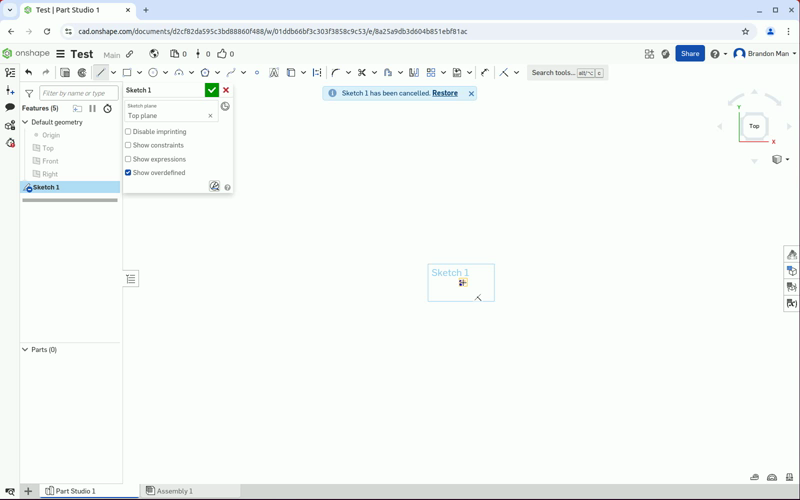
scroll(6)
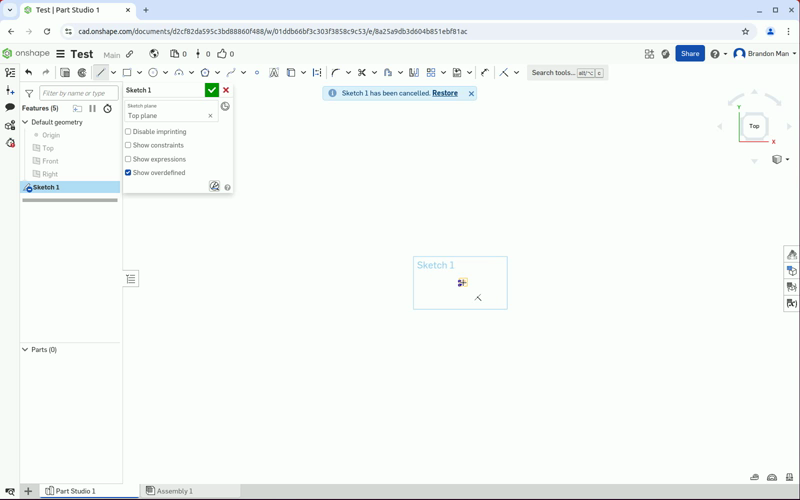
scroll(6)
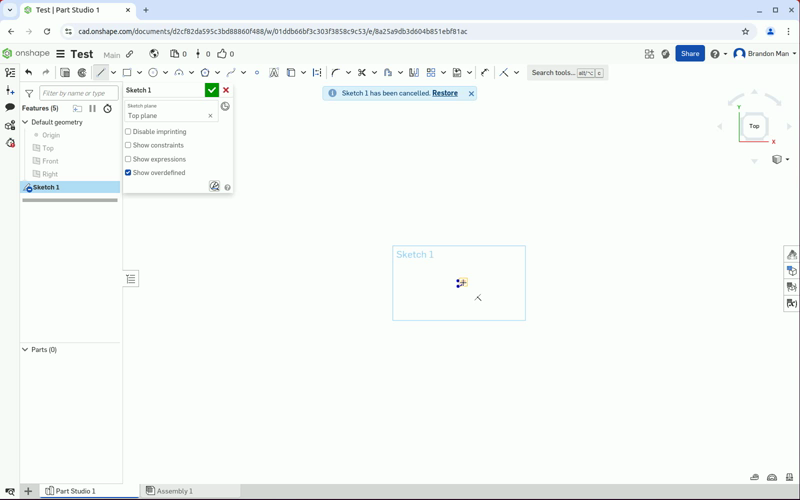
scroll(6)
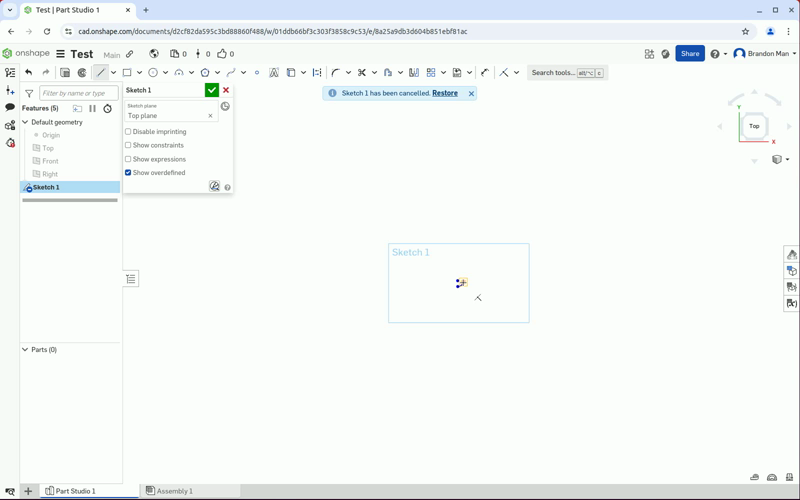
scroll(6)
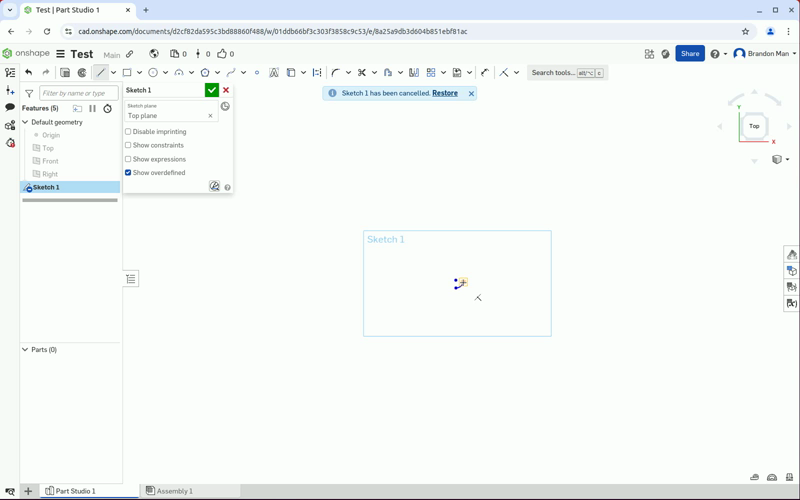
scroll(6)
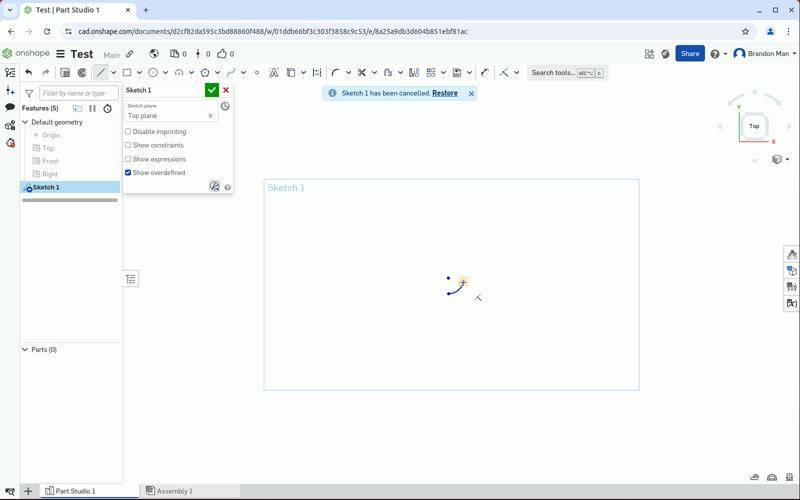
scroll(6)
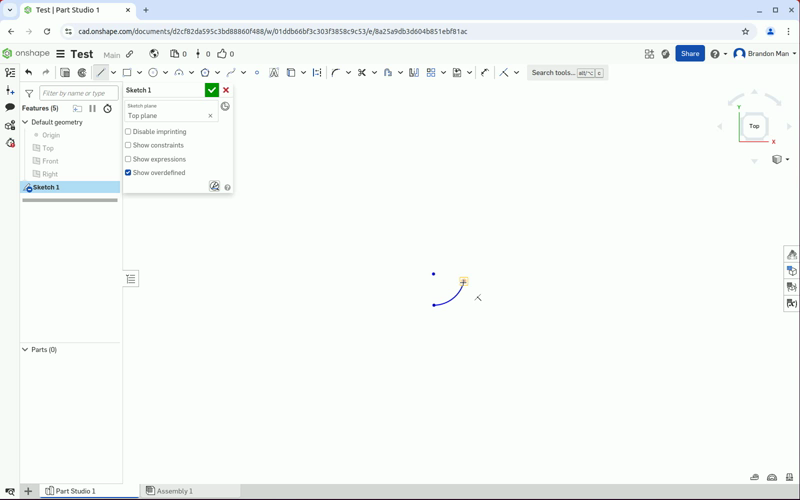
click(463, 282)
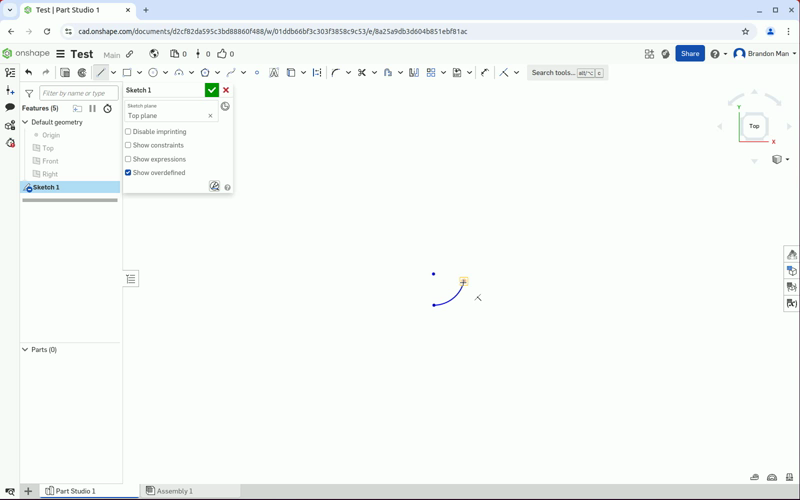
scroll(-6)
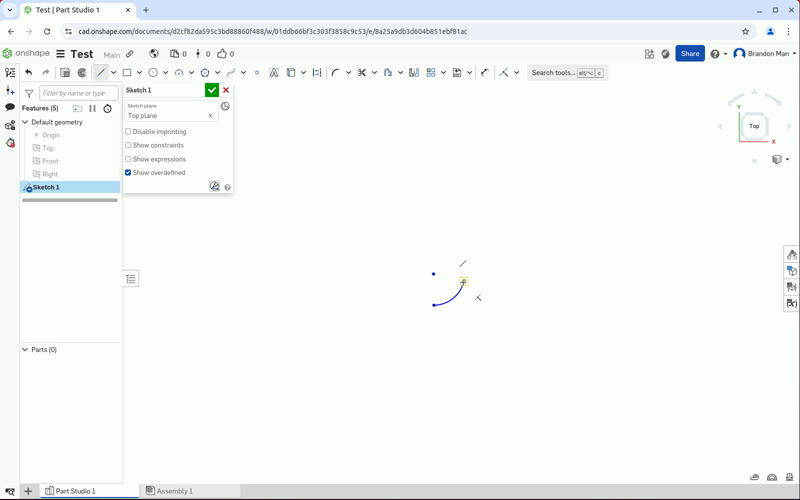
scroll(-6)
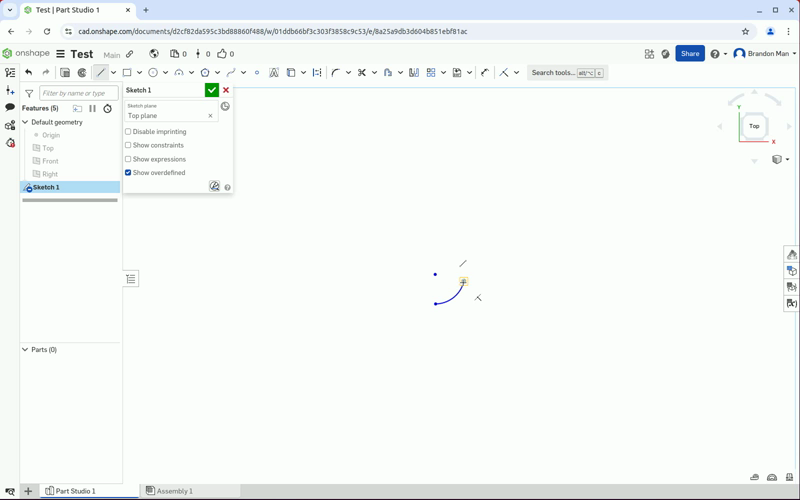
scroll(-6)
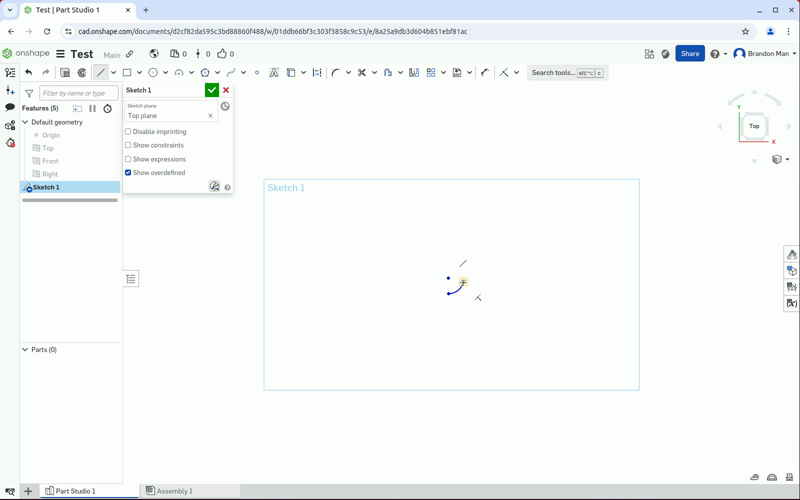
scroll(-6)
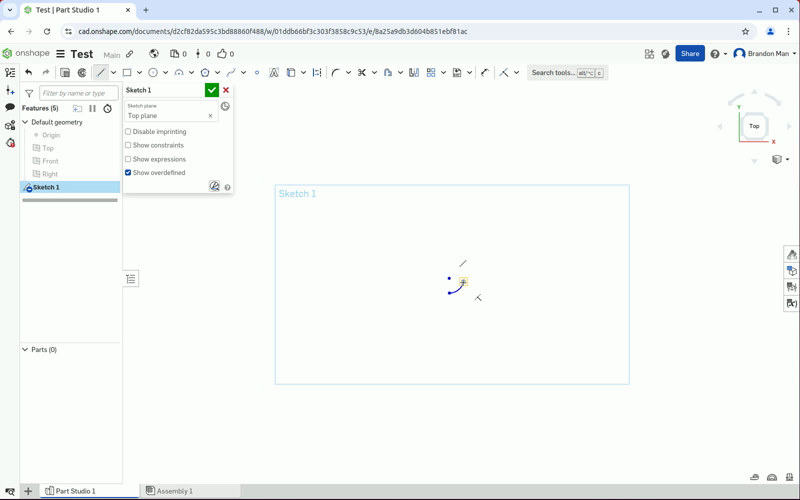
scroll(-6)
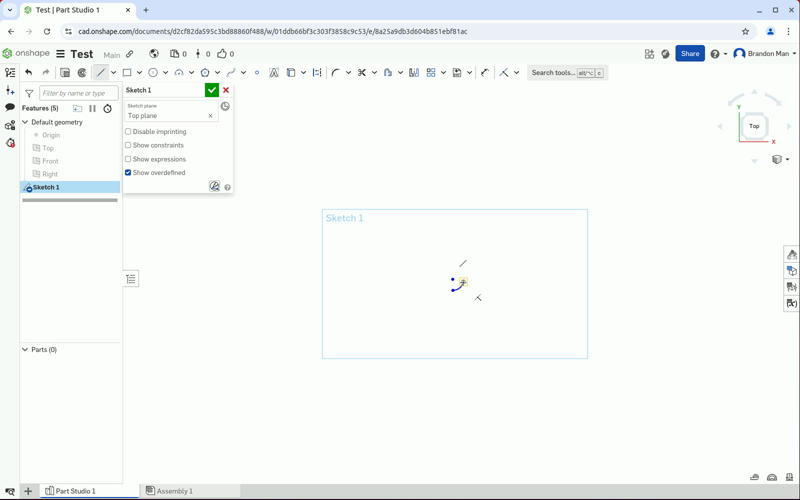
scroll(-6)
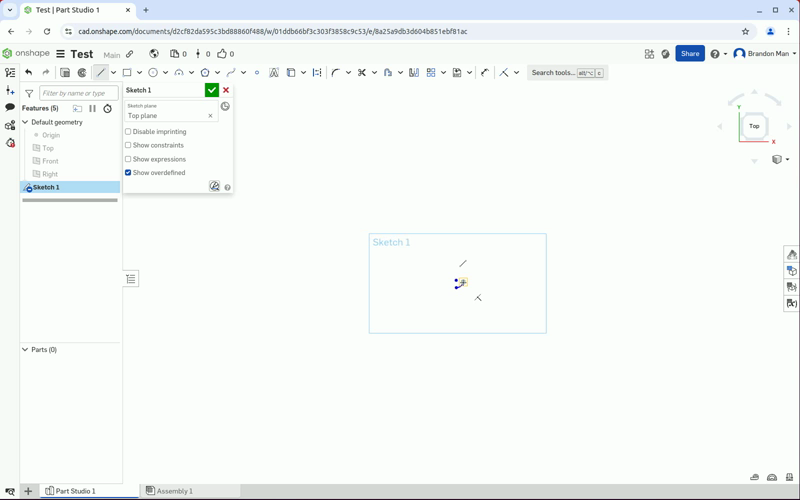
scroll(-6)
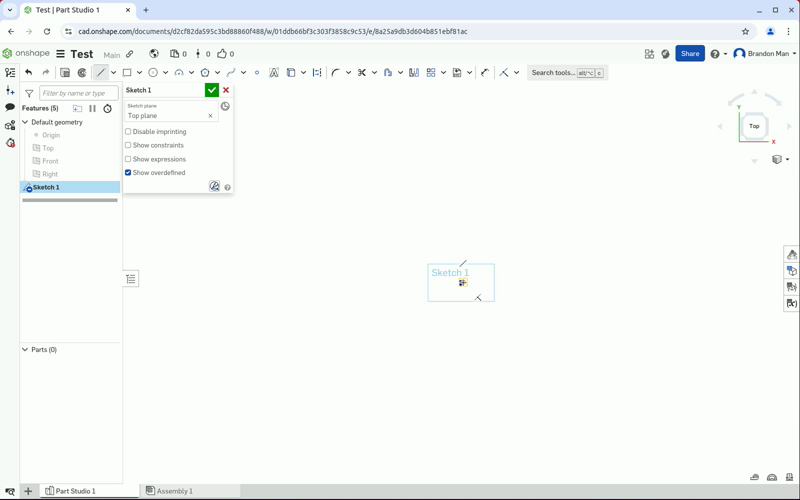
key_down(shift)
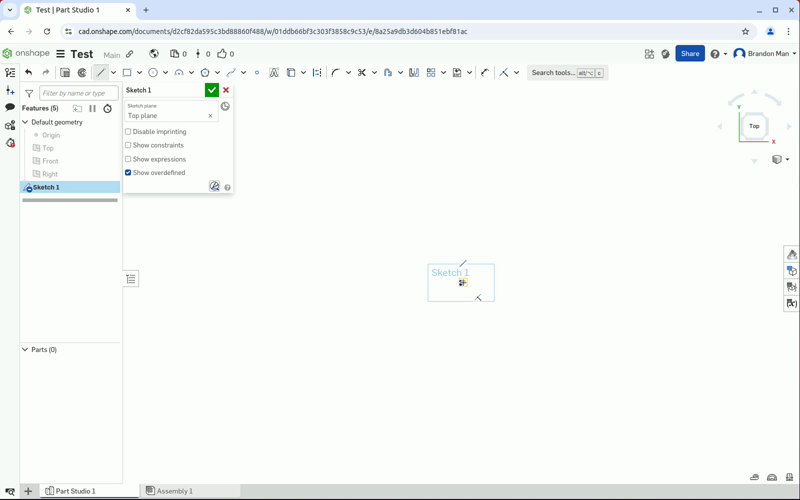
mouse_move(493, 282)
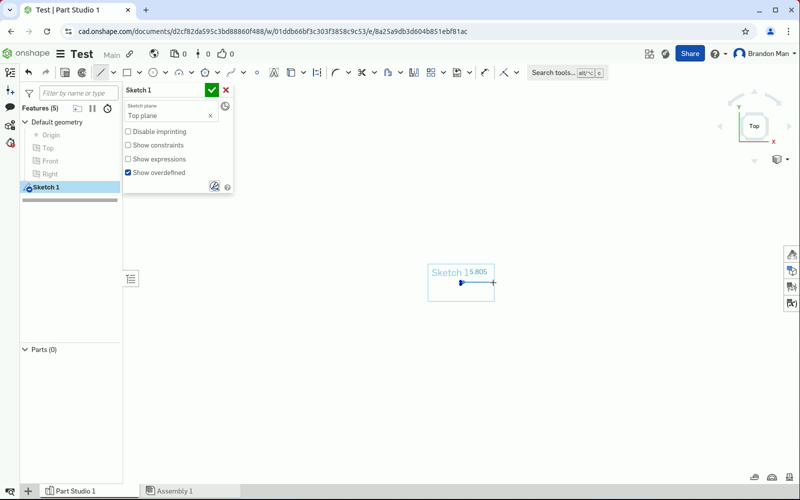
mouse_move(460, 282)
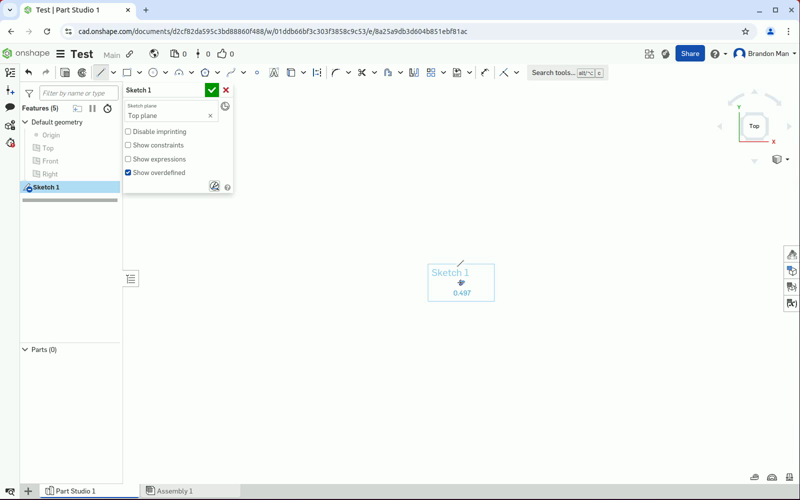
scroll(6)
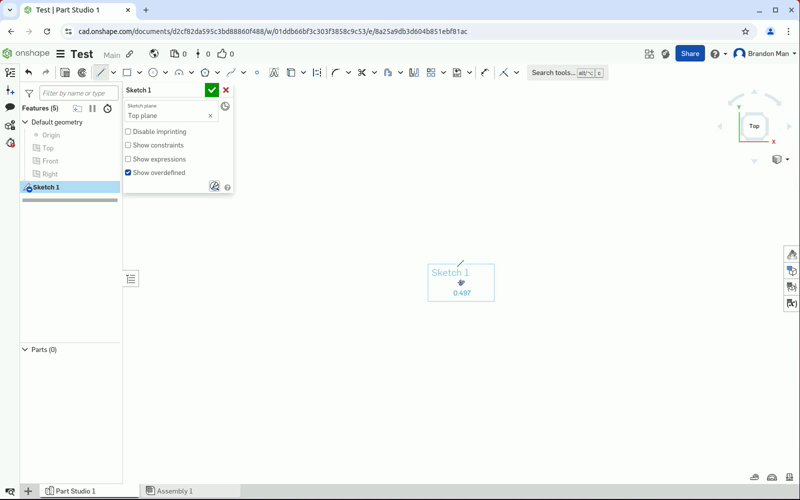
scroll(6)
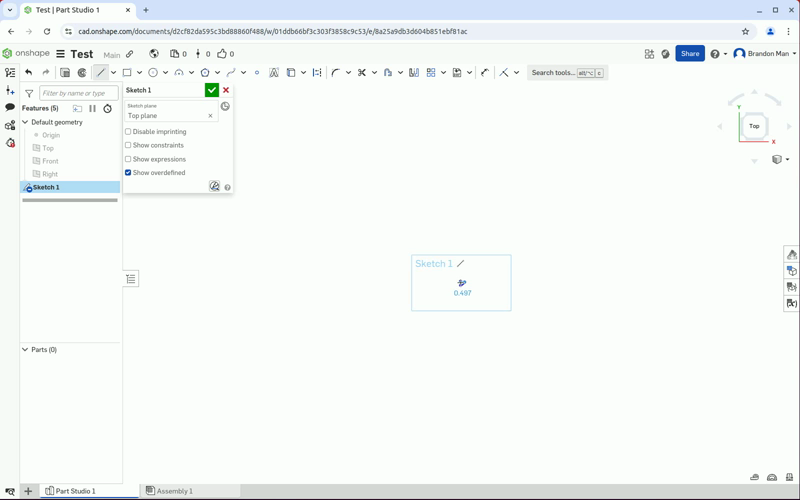
scroll(6)
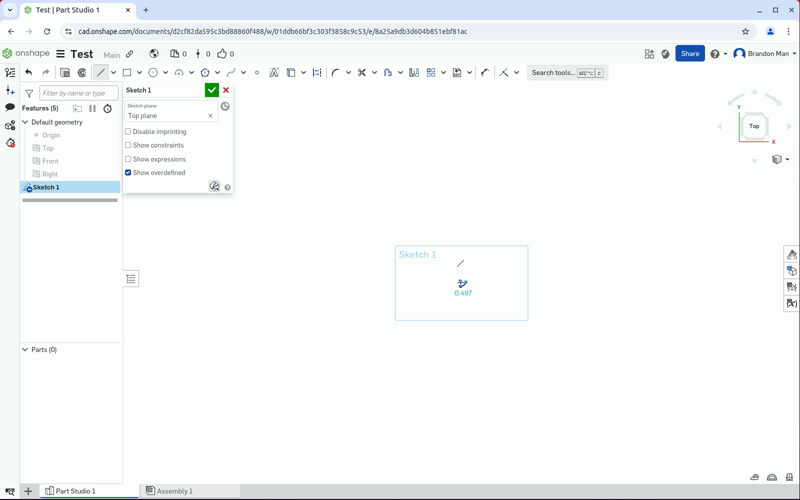
scroll(6)
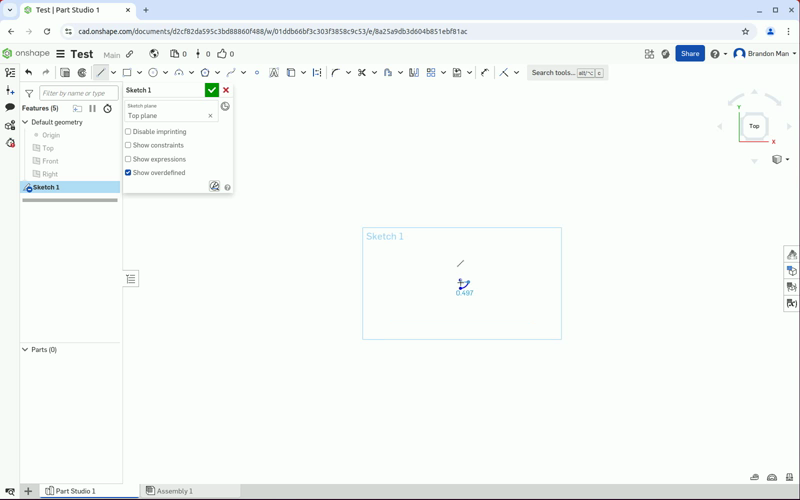
scroll(6)
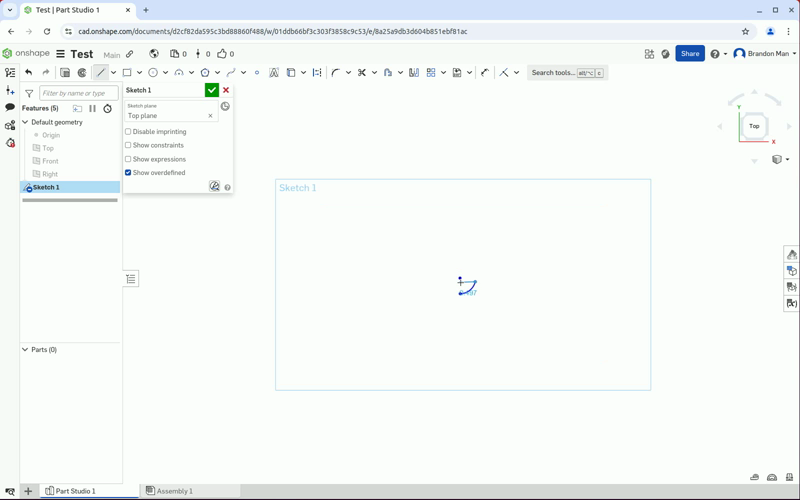
scroll(6)
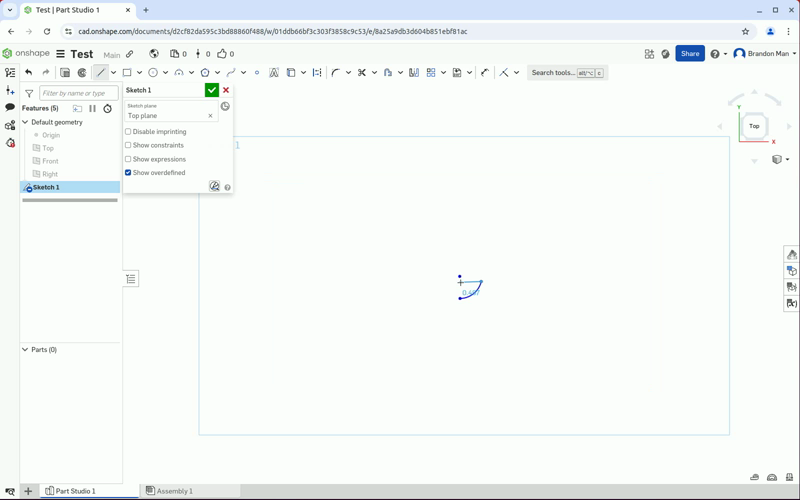
scroll(6)
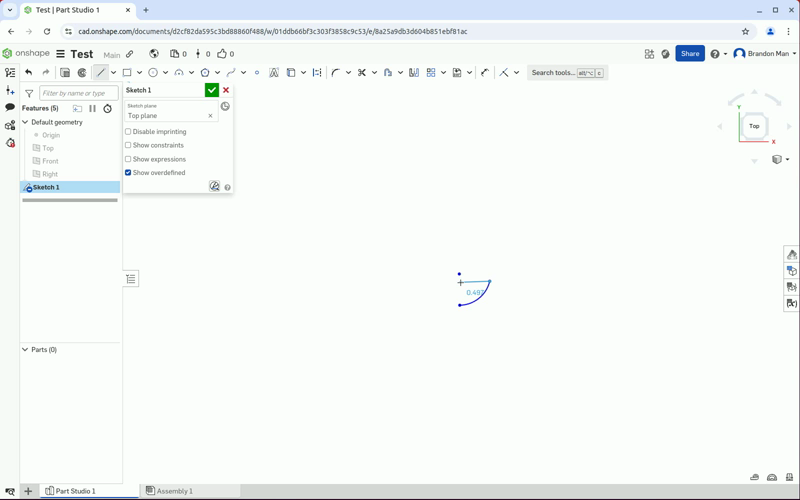
click(460, 282)
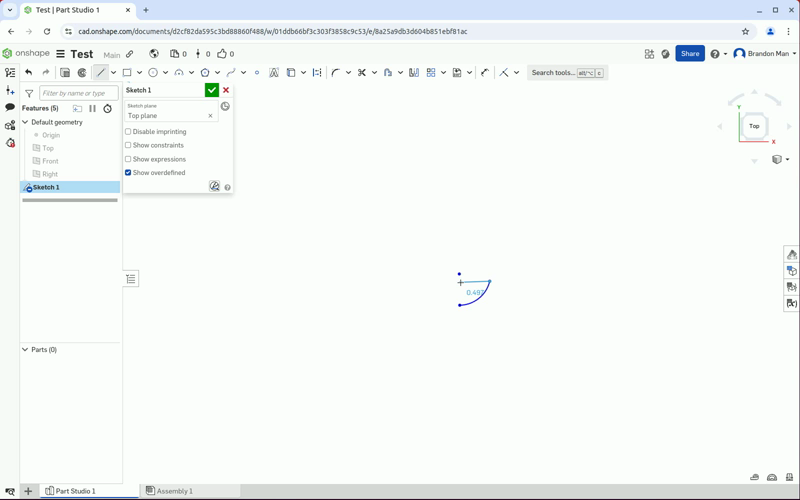
scroll(-6)
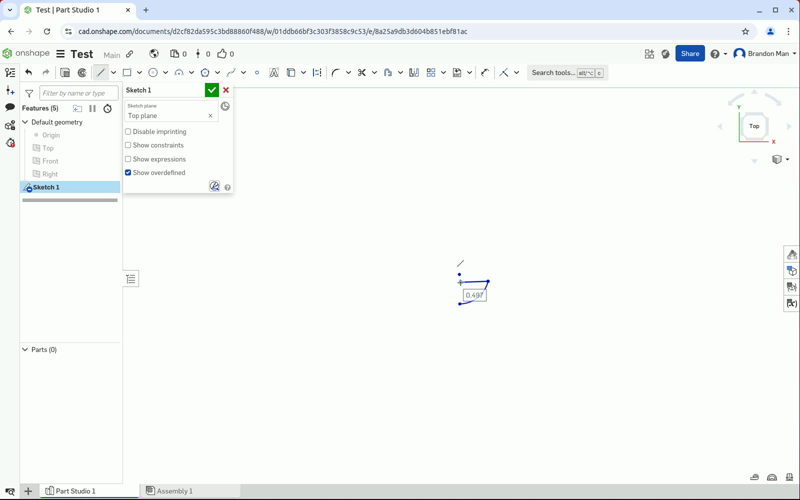
scroll(-6)
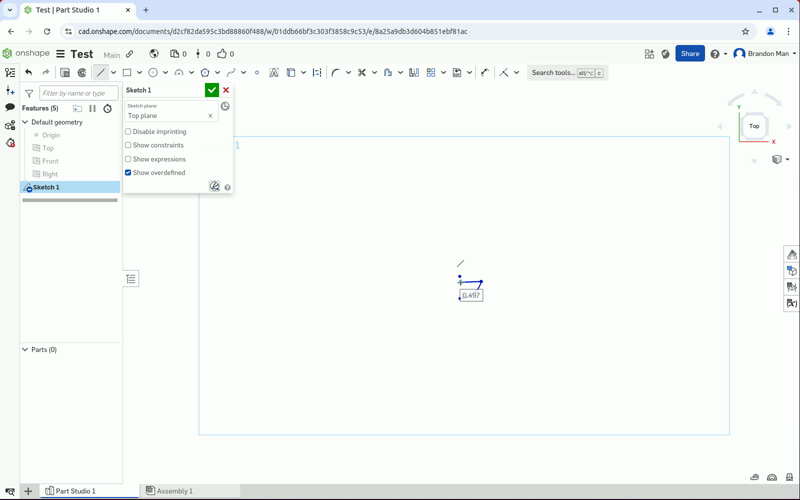
scroll(-6)
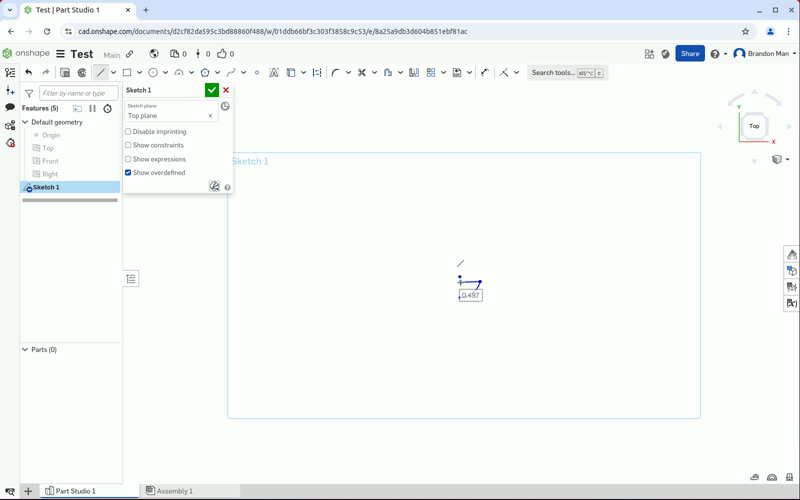
scroll(-6)
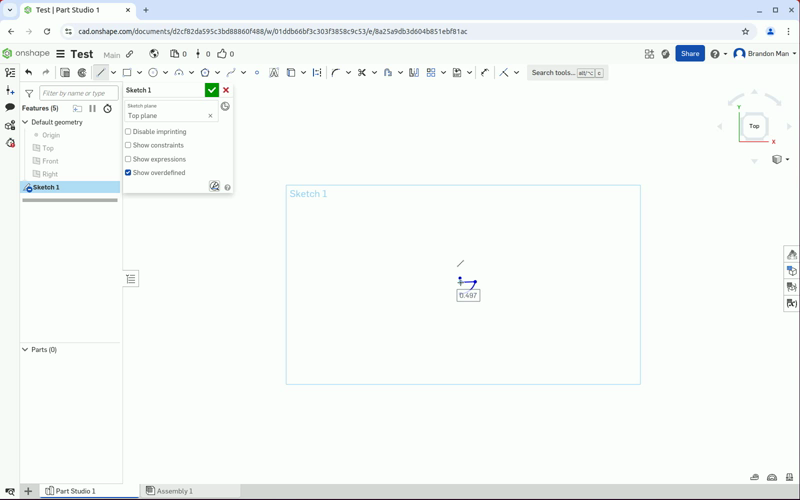
scroll(-6)
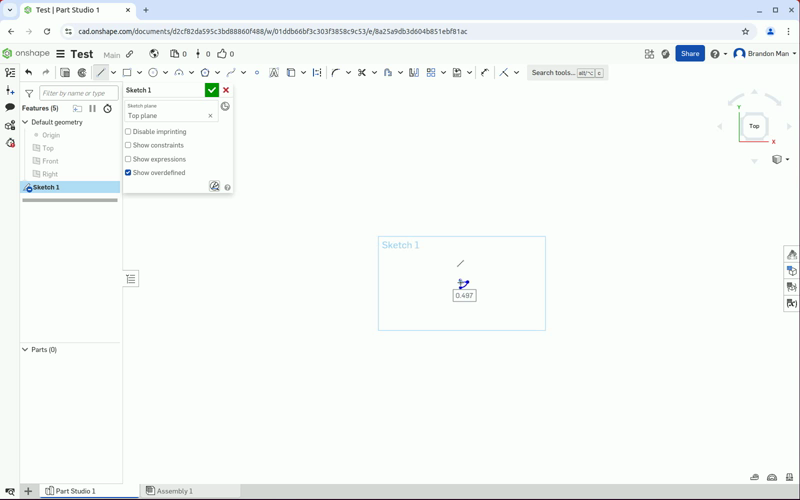
scroll(-6)
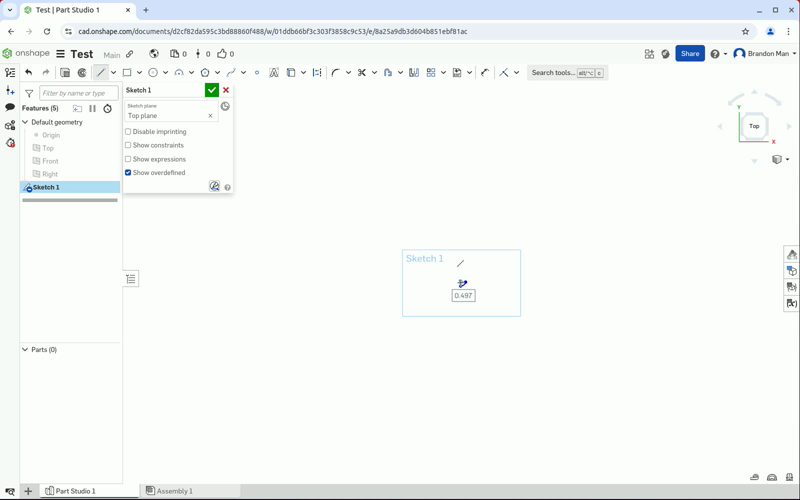
scroll(-6)
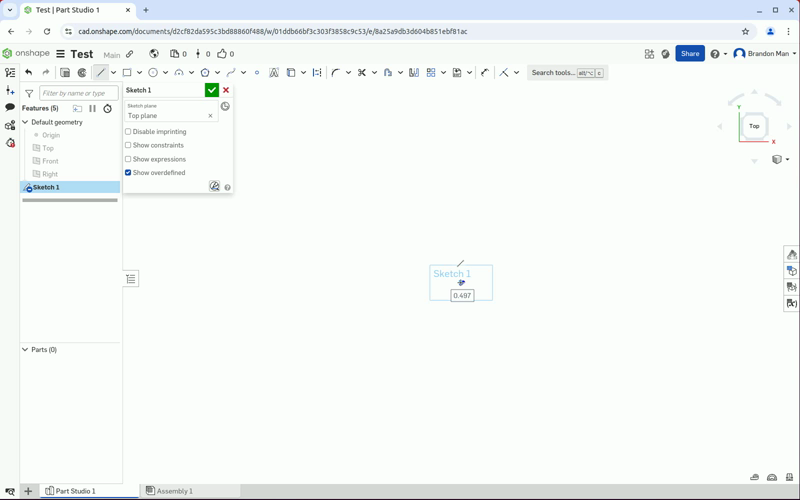
key_up(shift)
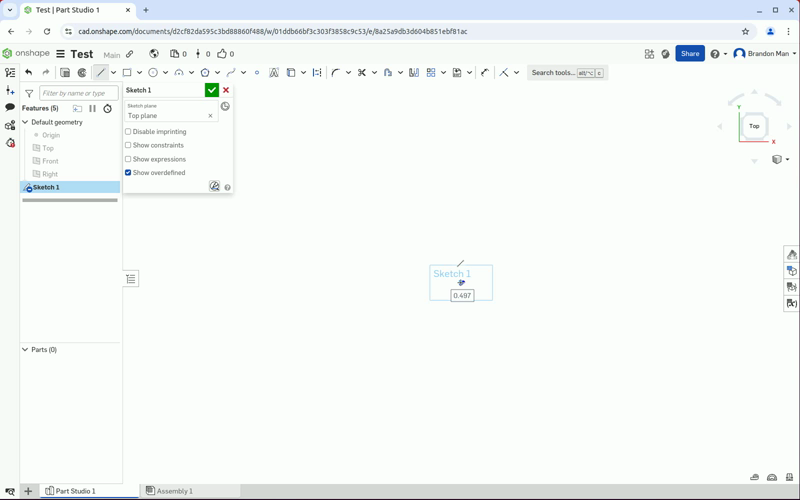
mouse_move(490, 282)
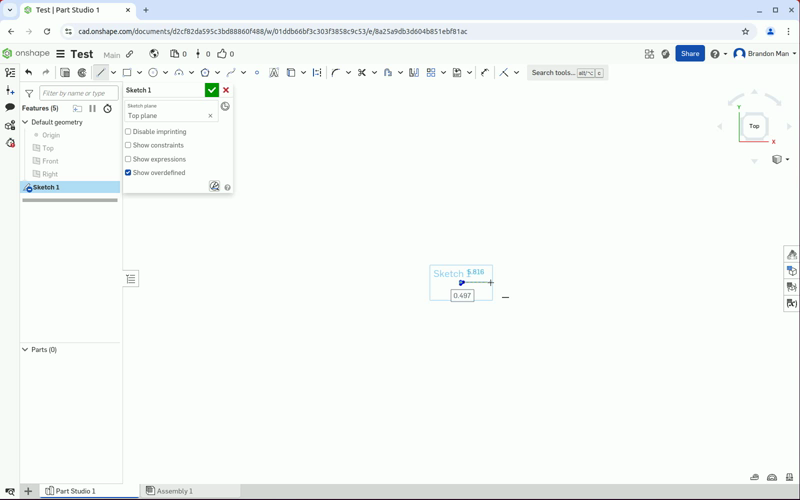
key_down(shift)
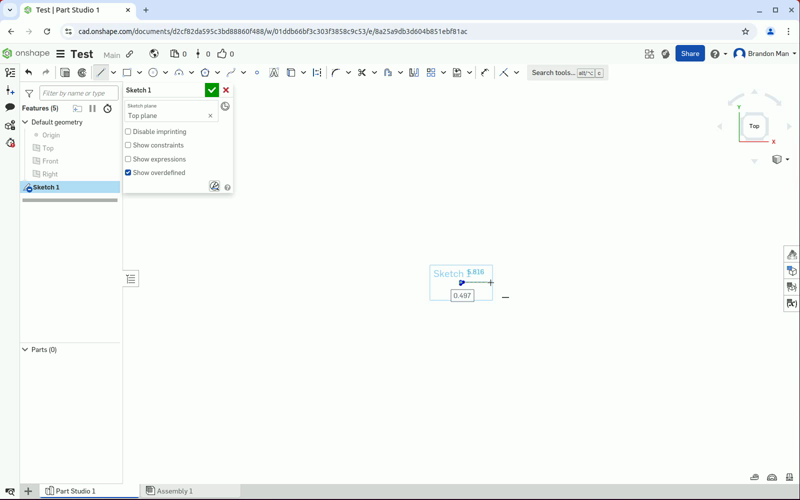
mouse_move(460, 284)
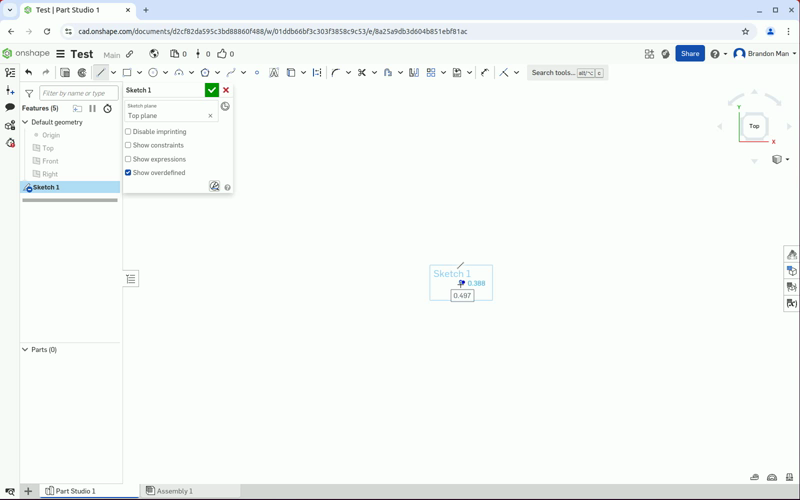
scroll(6)
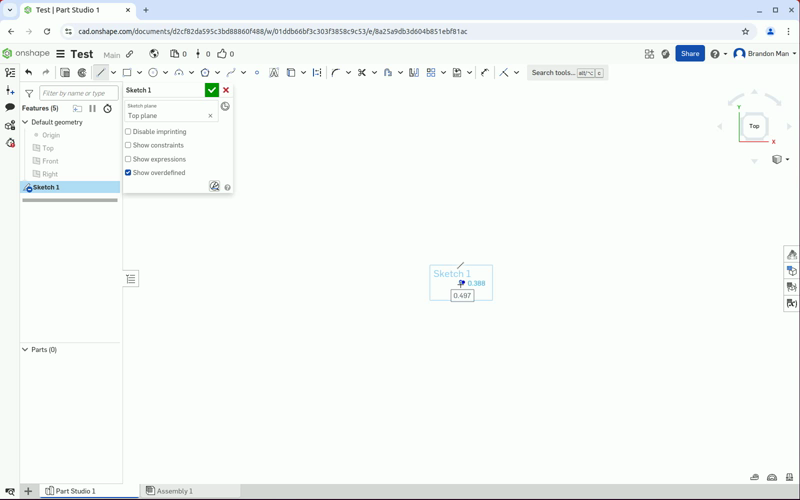
scroll(6)
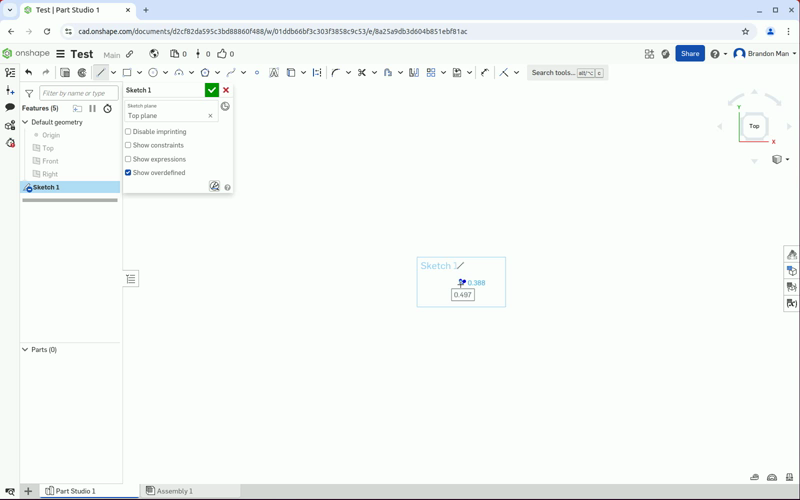
scroll(6)
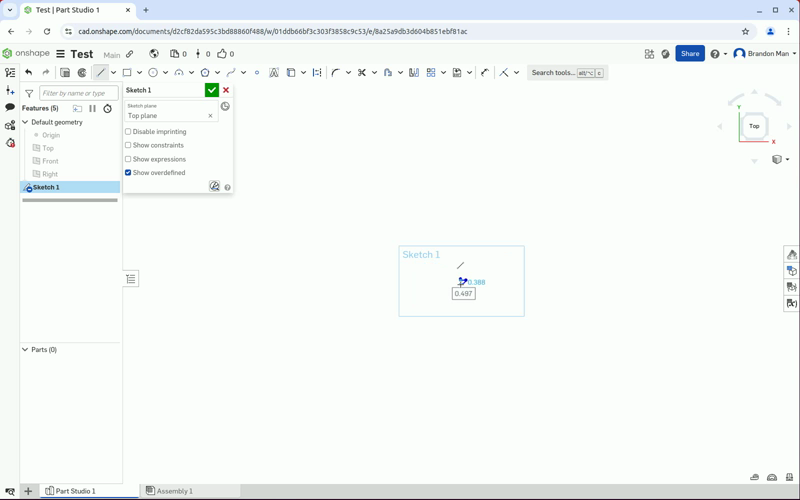
scroll(6)
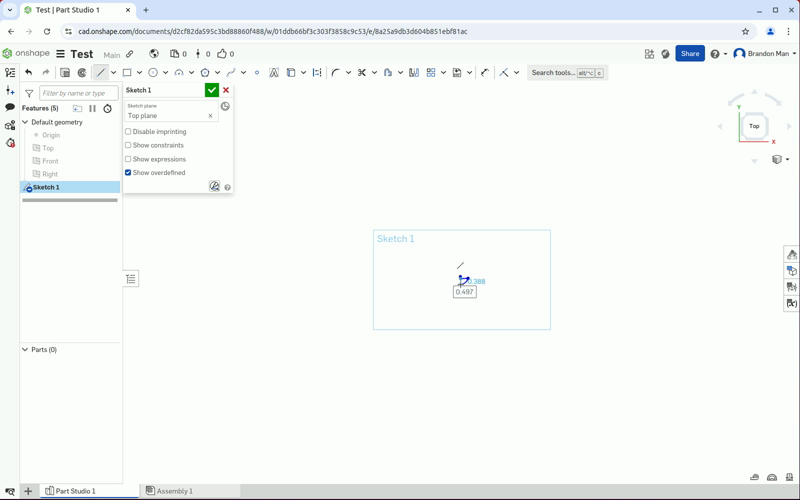
scroll(6)
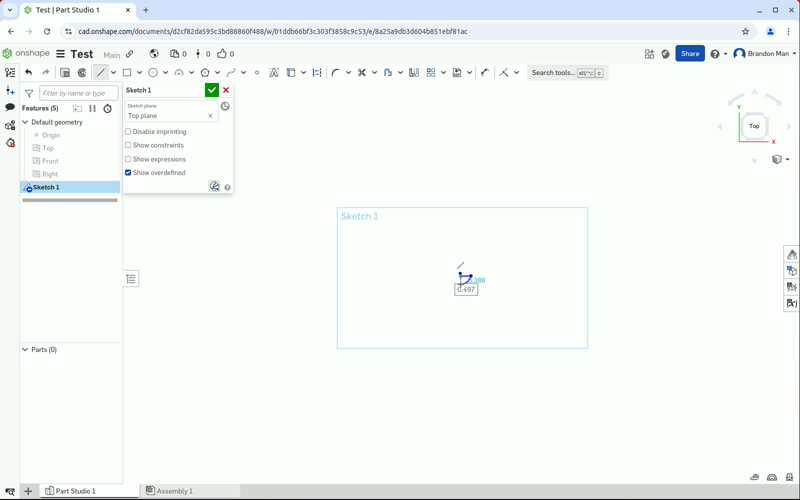
scroll(6)
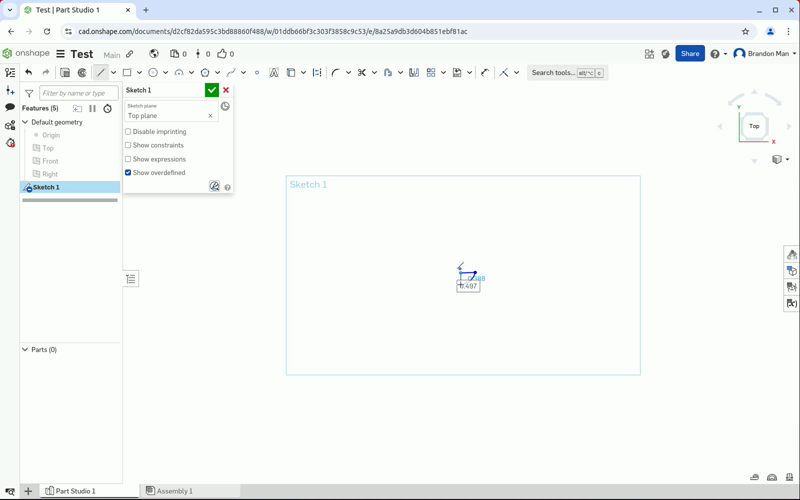
scroll(6)
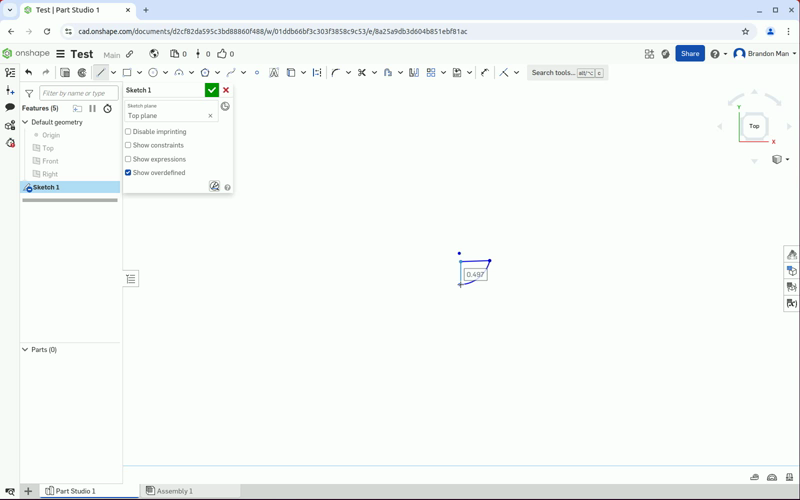
key_up(shift)
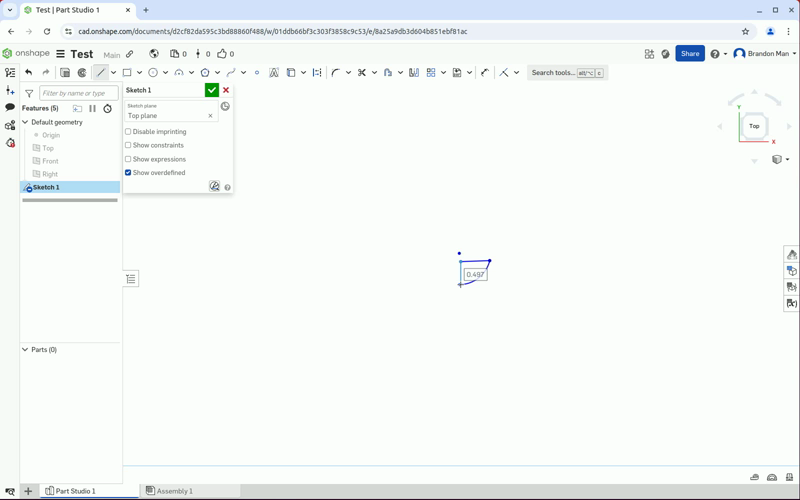
click(460, 284)
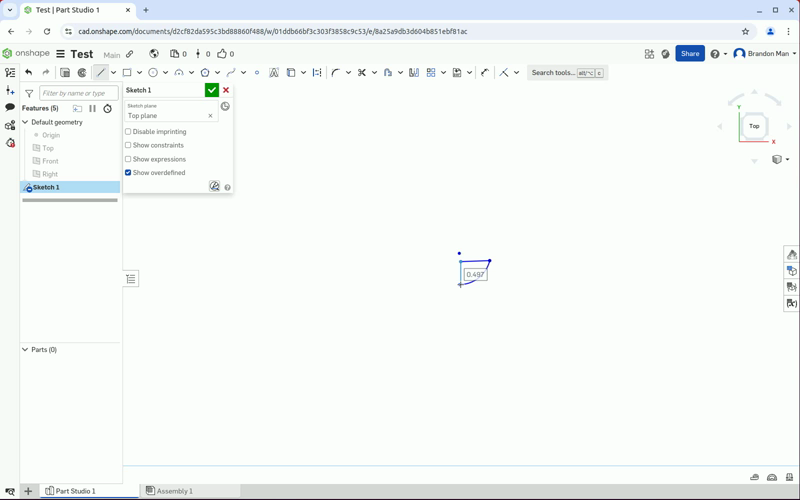
scroll(-6)
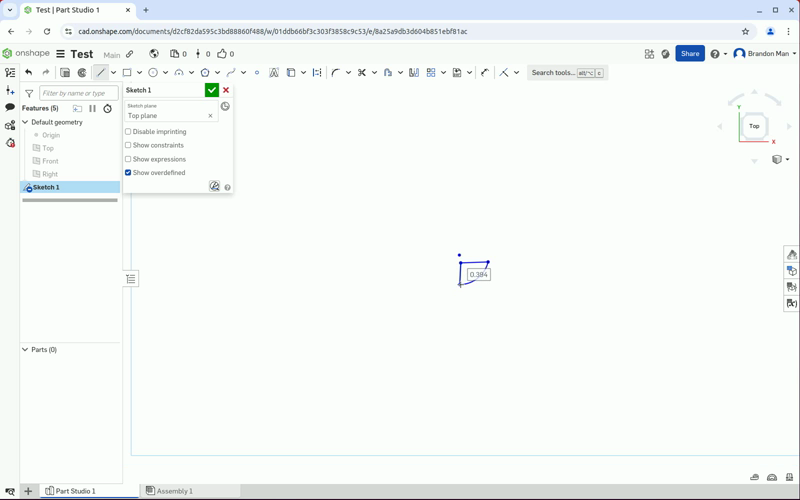
scroll(-6)
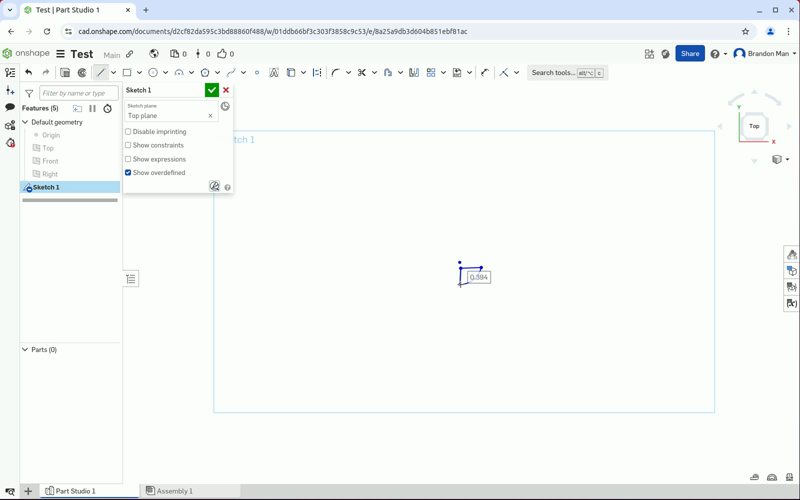
scroll(-6)
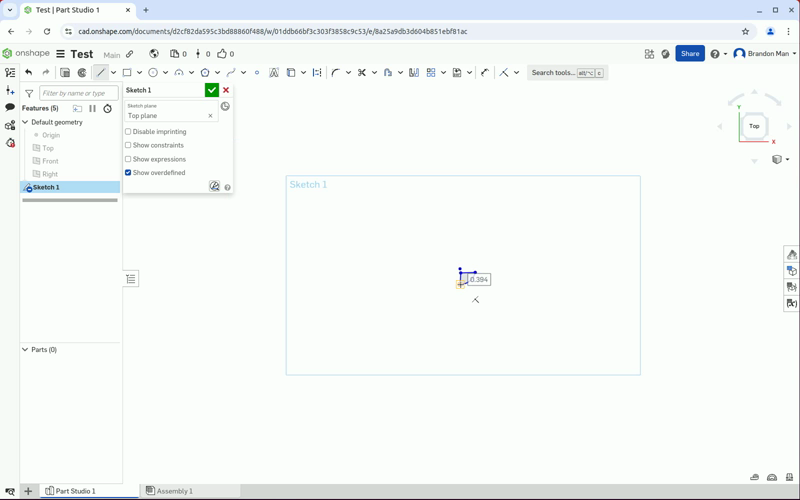
scroll(-6)
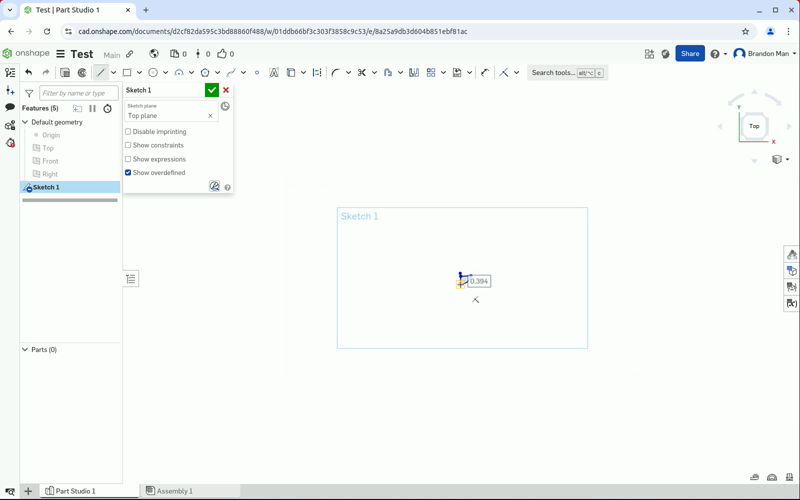
scroll(-6)
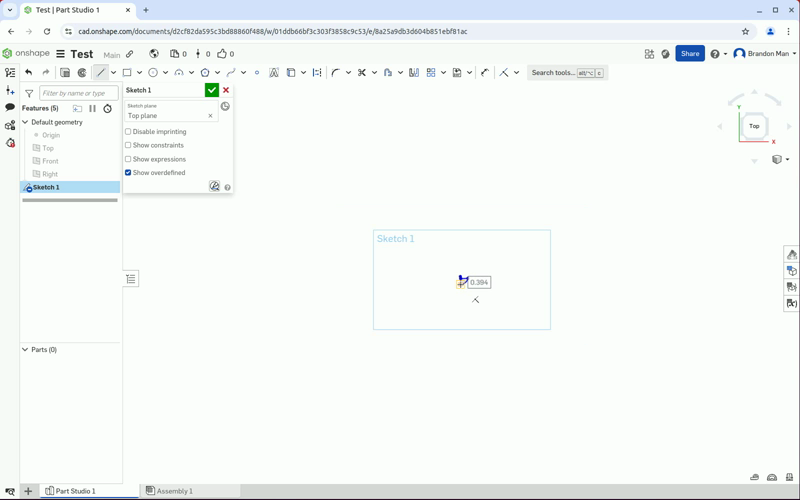
scroll(-6)
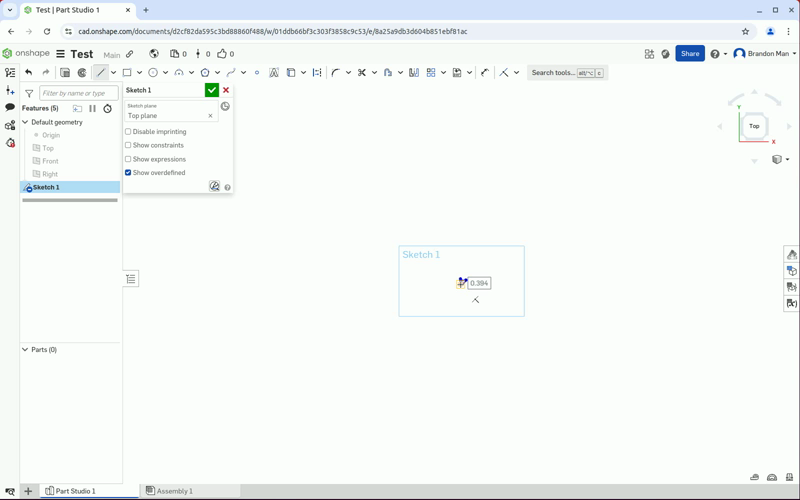
scroll(-6)
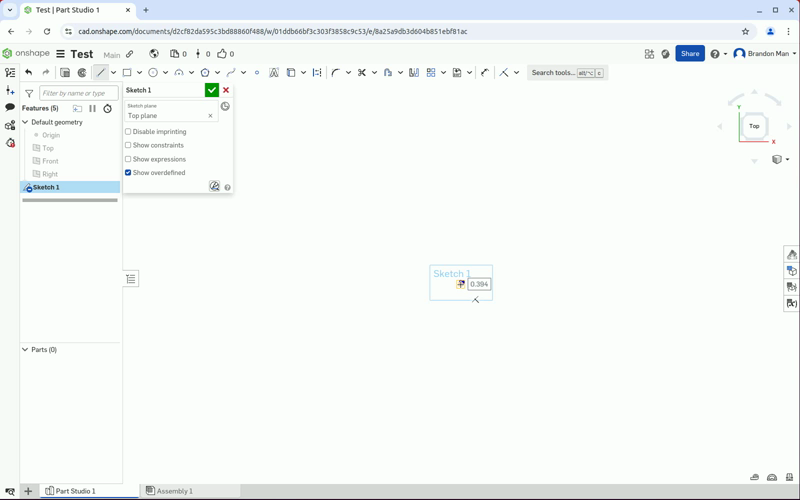
key(esc)
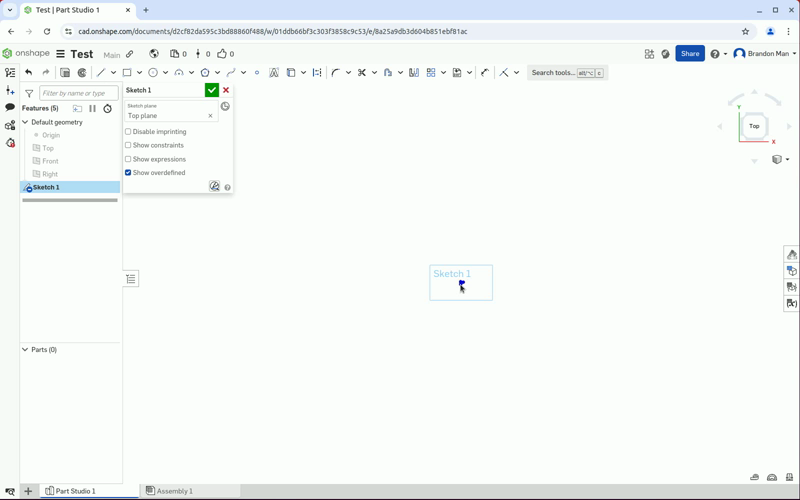
mouse_move(461, 282)
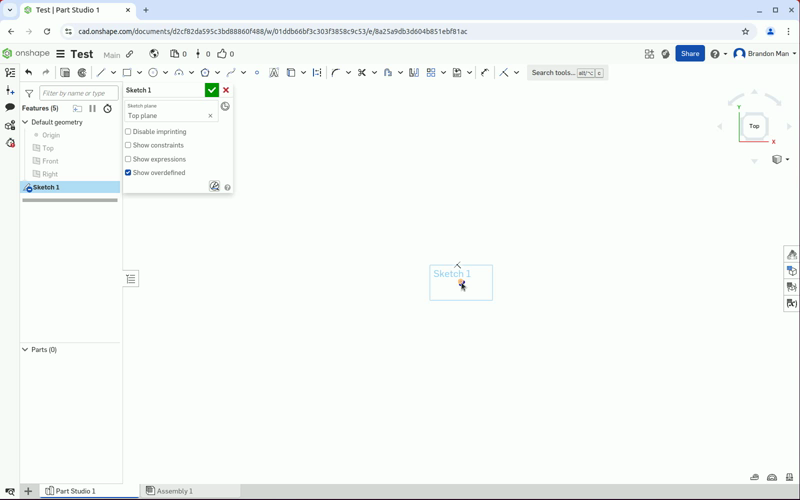
scroll(6)
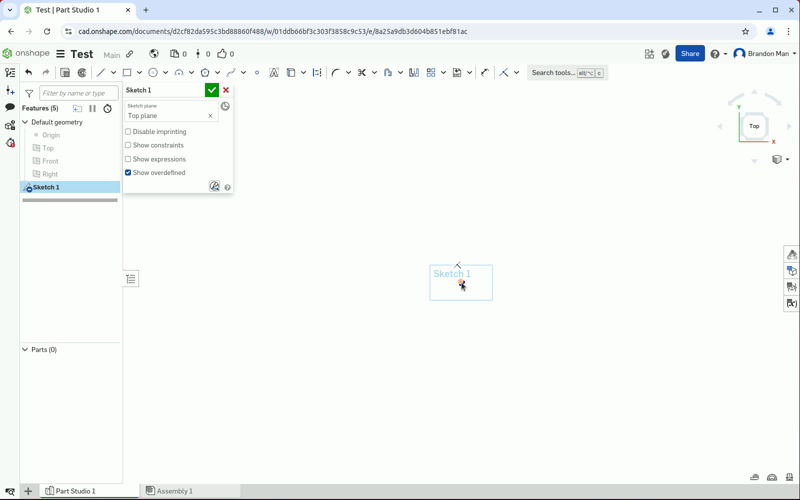
scroll(6)
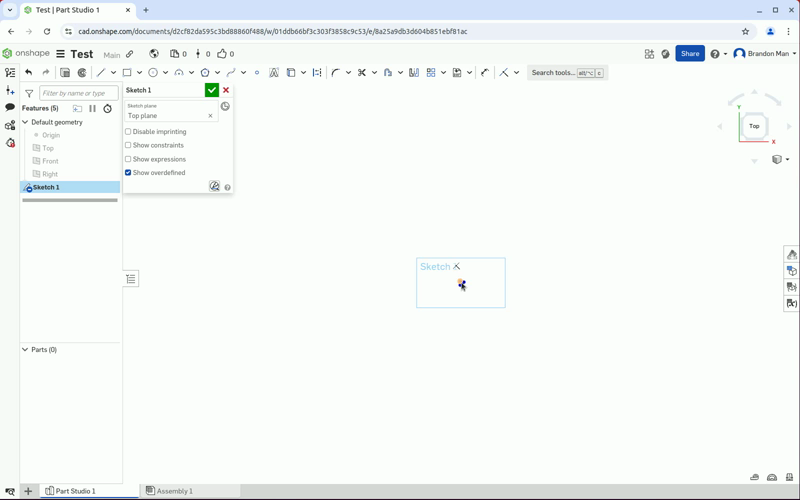
scroll(6)
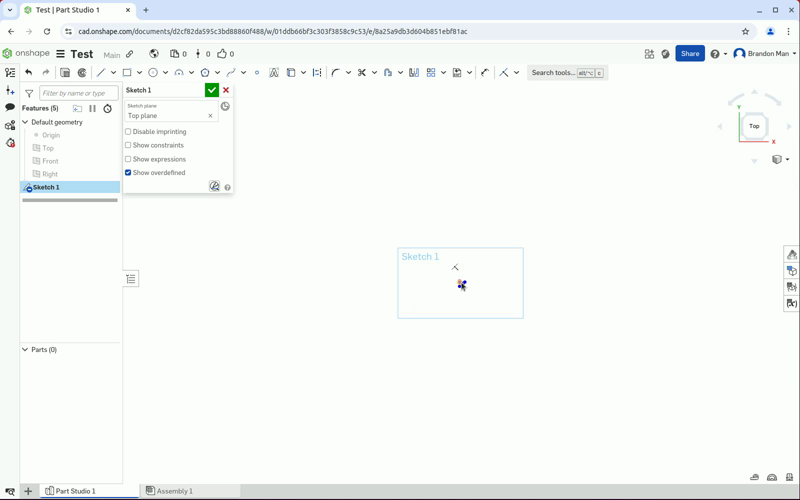
scroll(6)
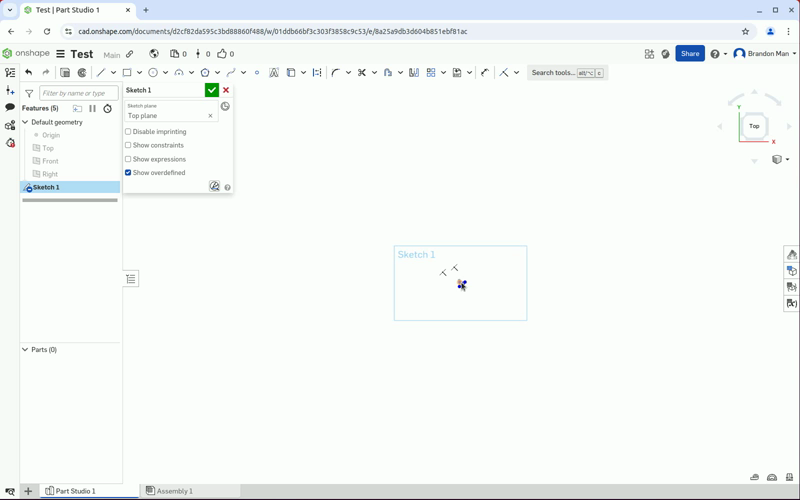
scroll(6)
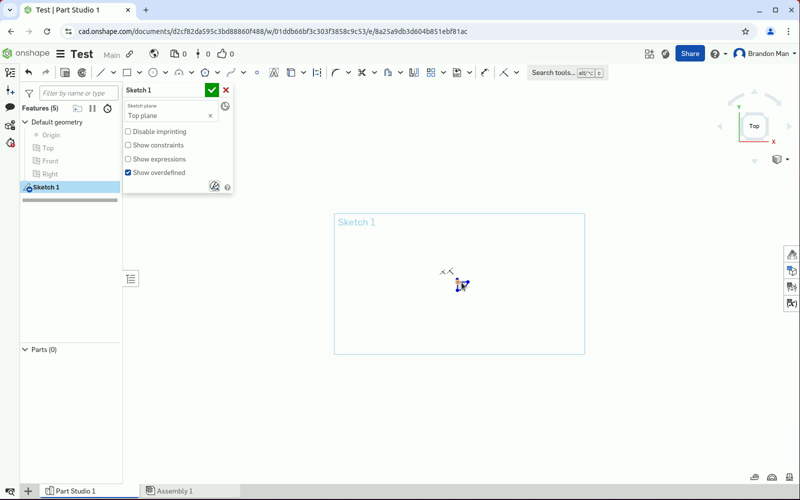
scroll(6)
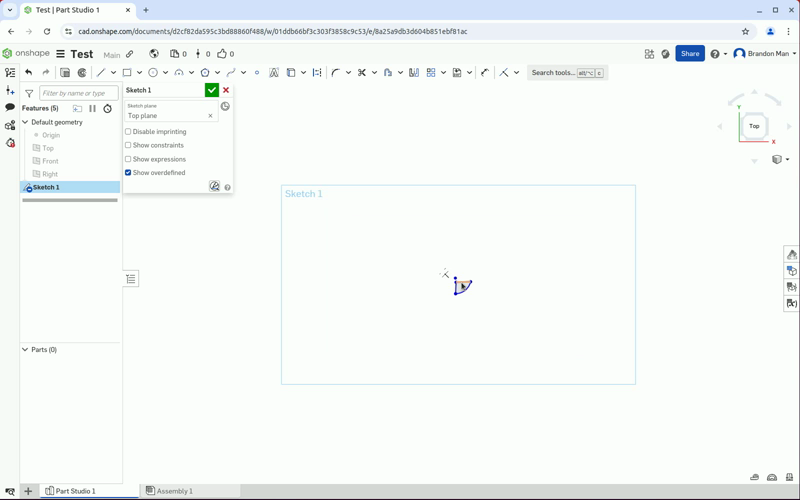
scroll(6)
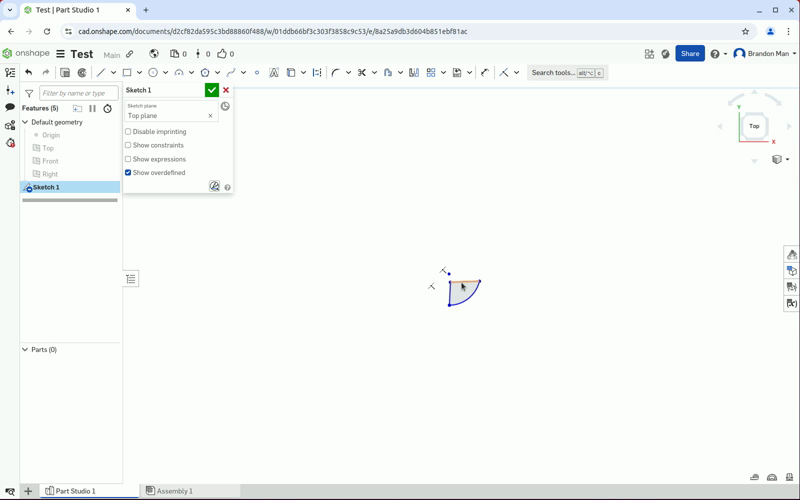
click(461, 282)
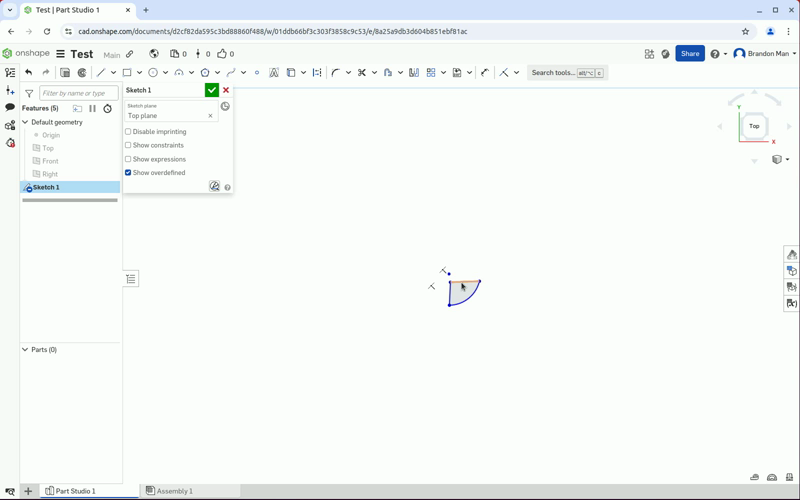
scroll(-6)
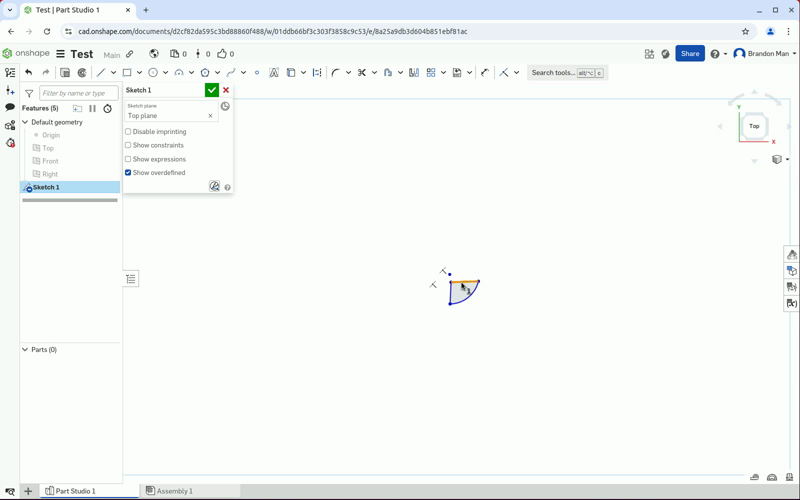
scroll(-6)
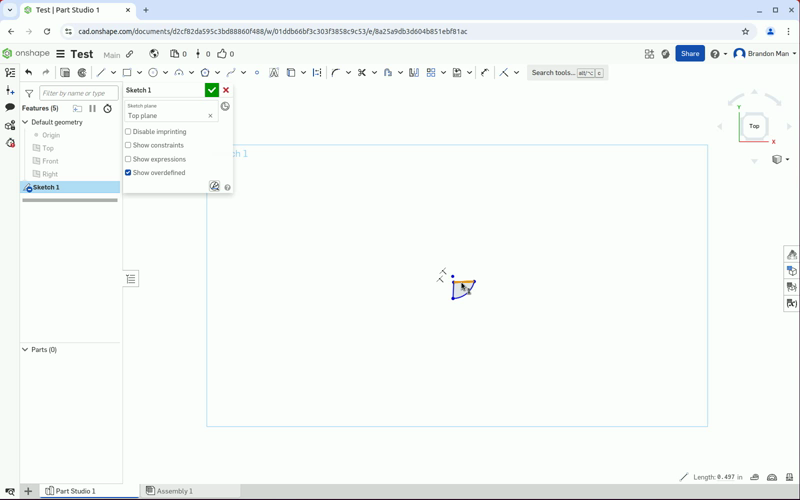
scroll(-6)
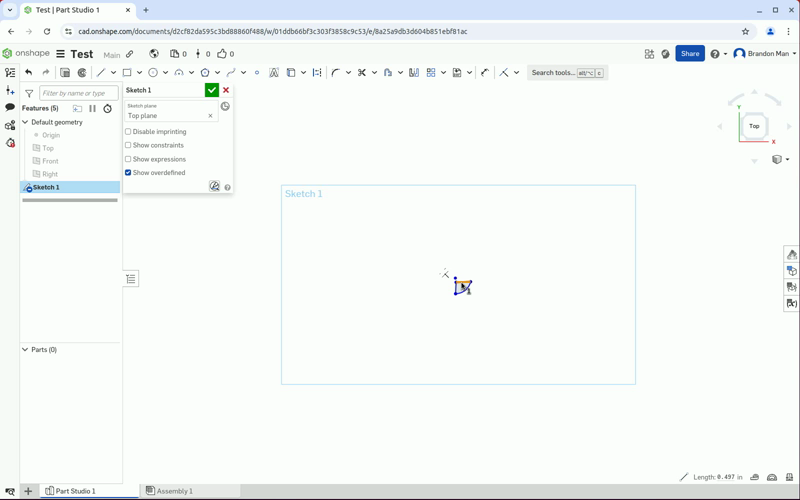
scroll(-6)
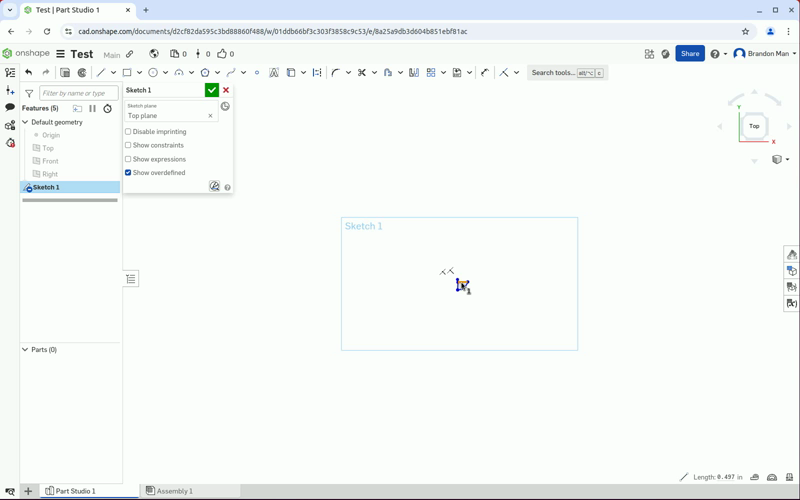
scroll(-6)
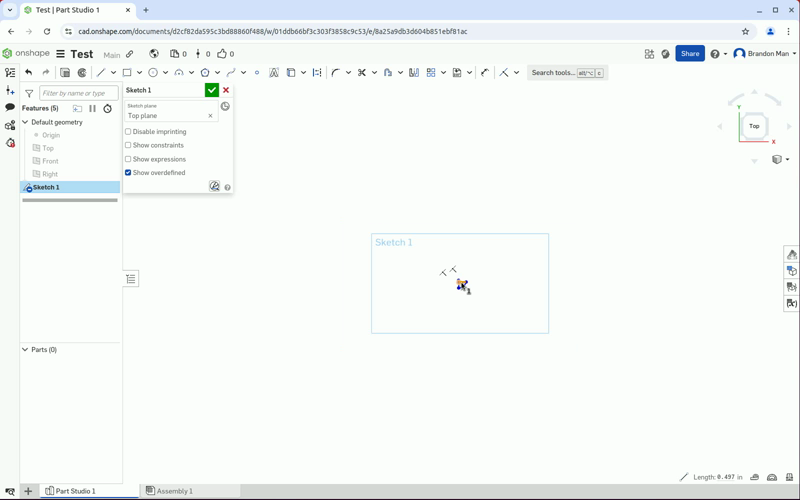
scroll(-6)
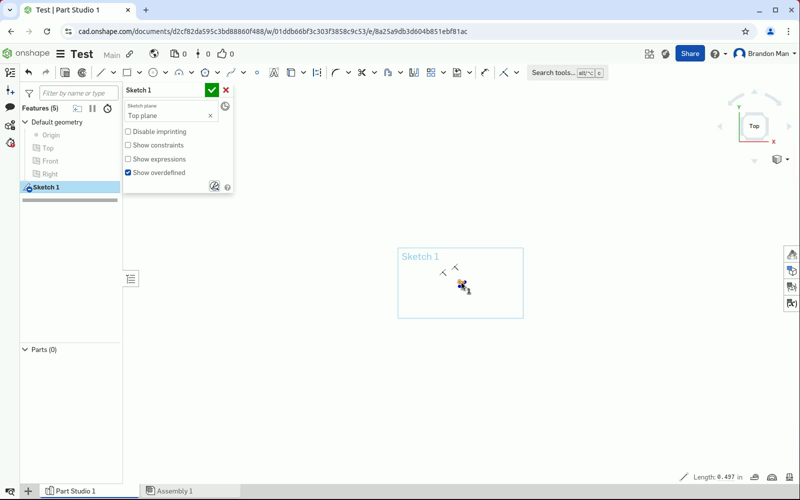
scroll(-6)
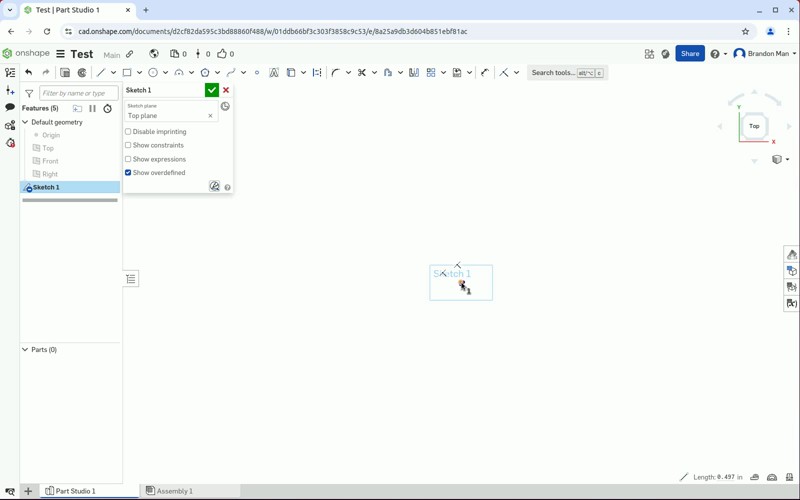
mouse_move(73, 352)
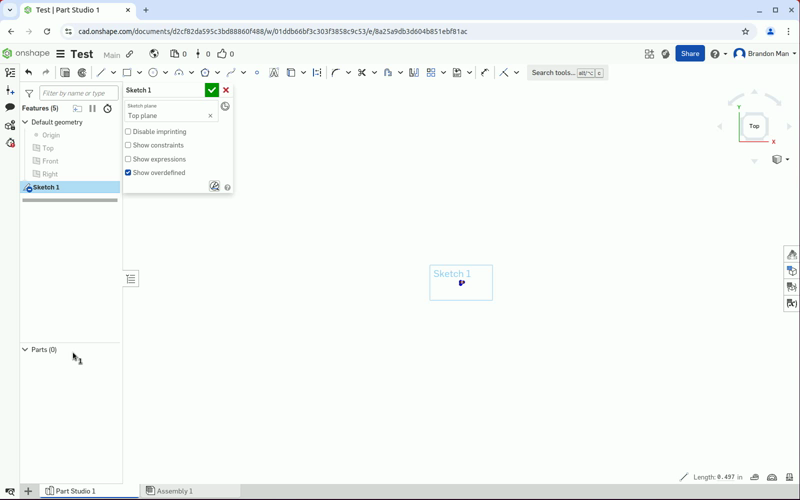
key(shift+y)
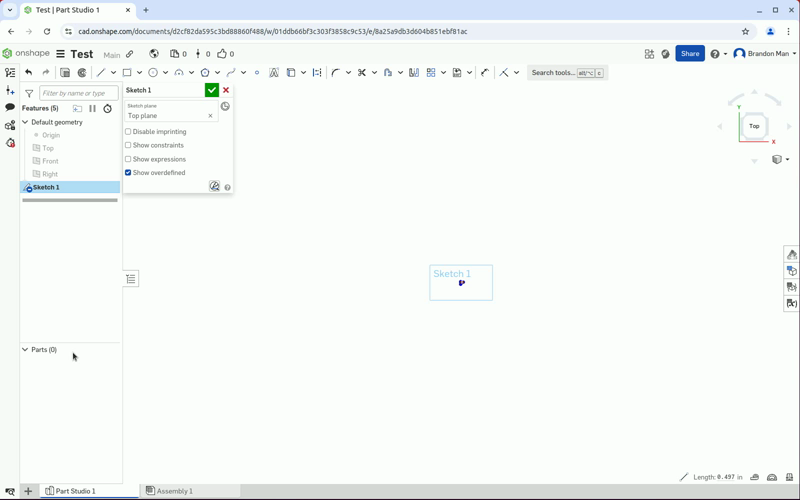
key(shift+e)
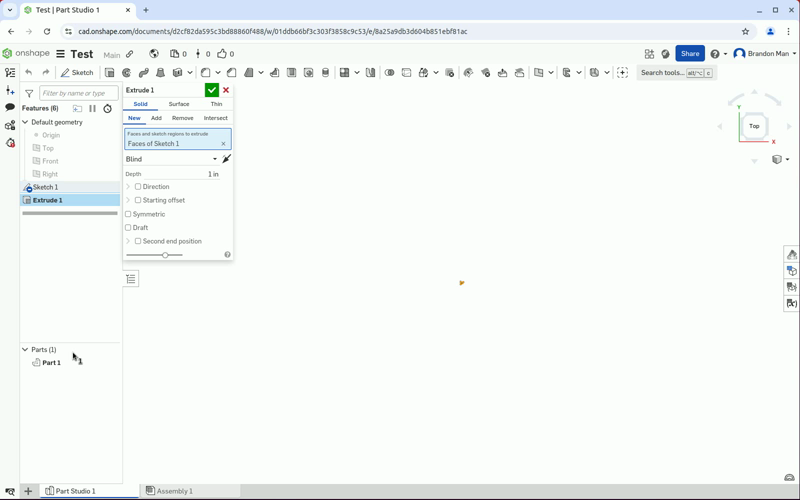
mouse_move(143, 106)
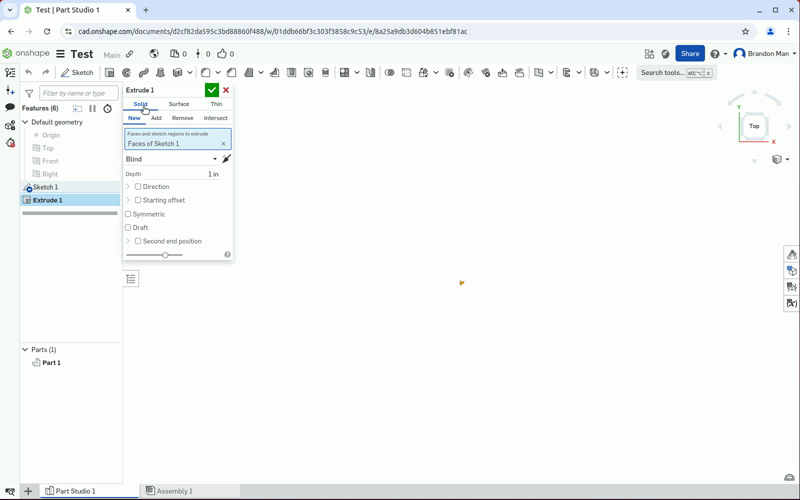
click(143, 106)
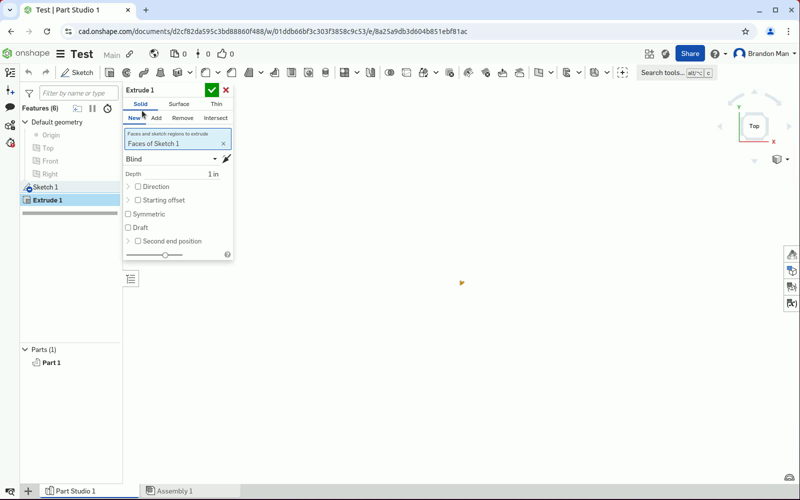
mouse_move(137, 120)
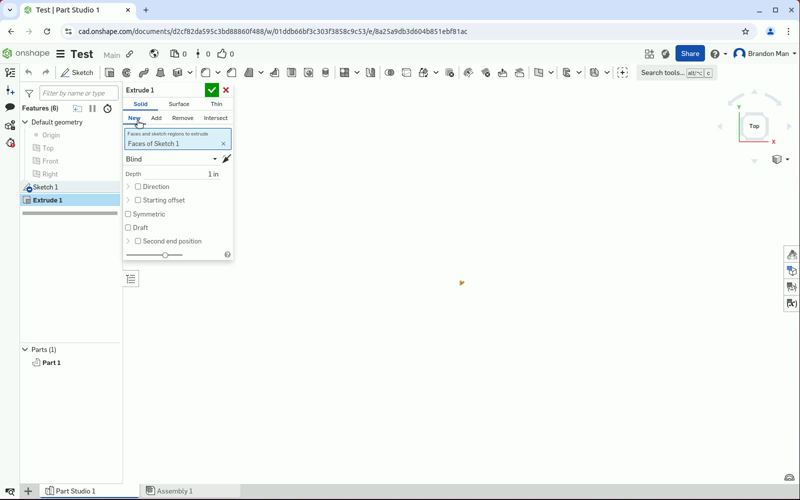
click(137, 120)
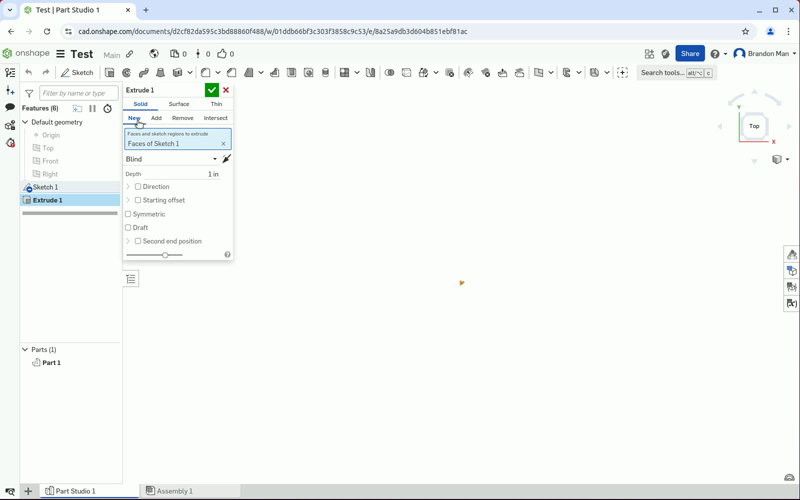
key(tab, 4)
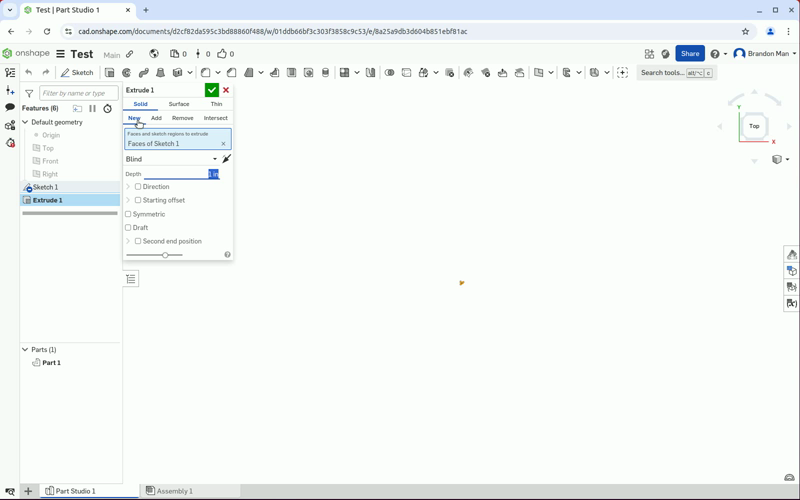
text(-0.241)
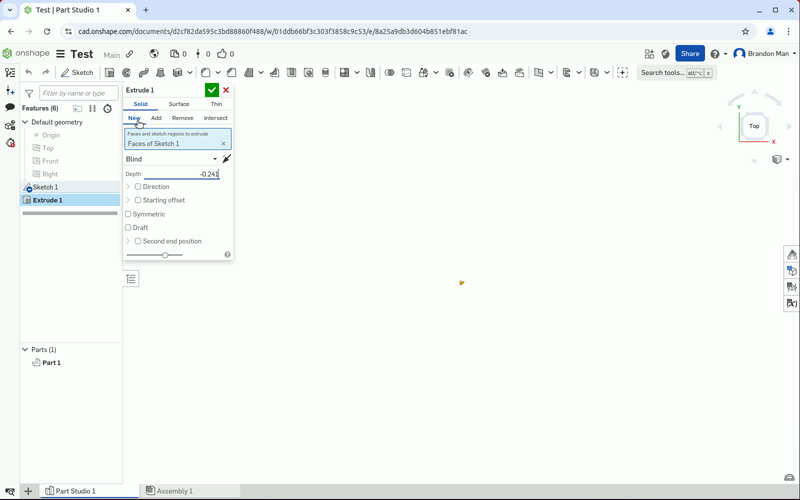
key(enter)
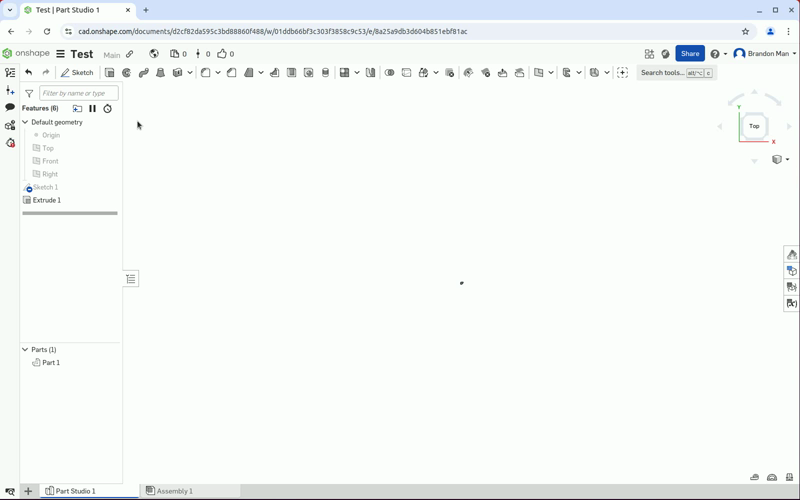
key(shift+h)
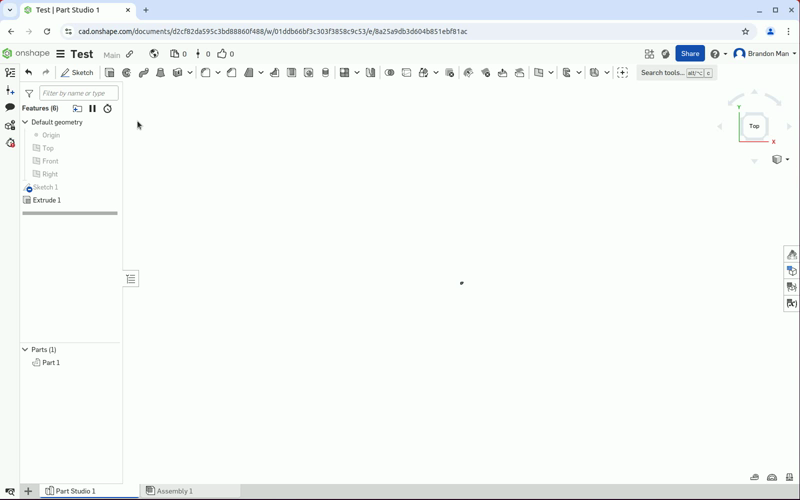
key(shift+h)
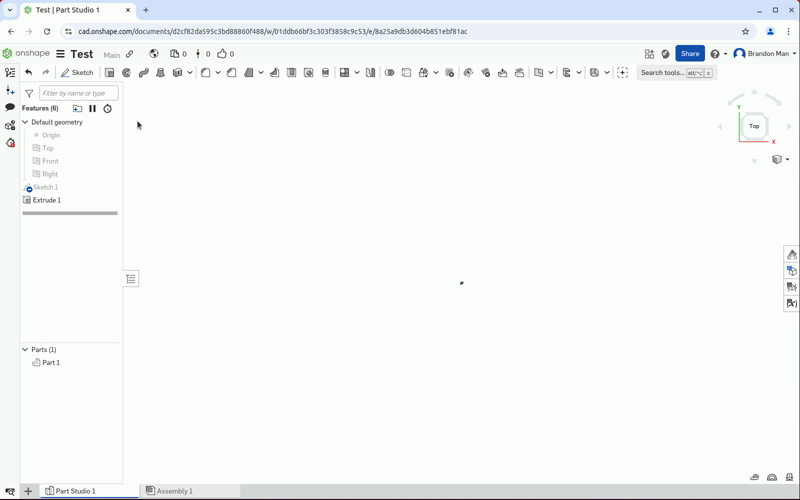
mouse_move(73, 189)
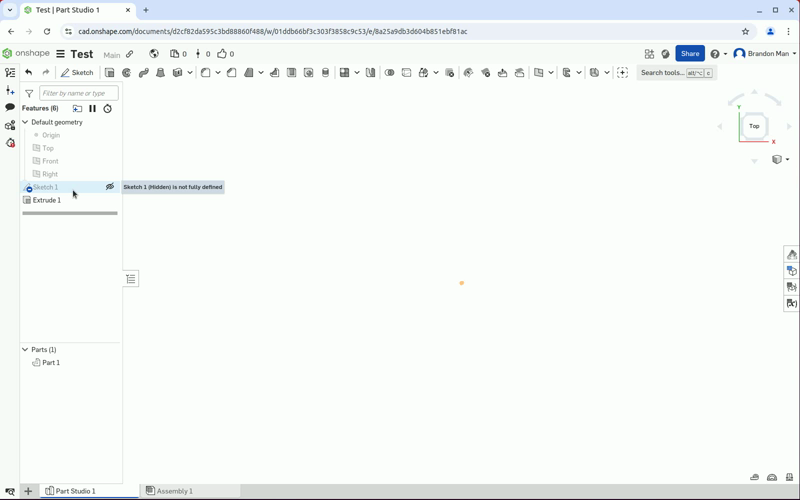
click(73, 189)
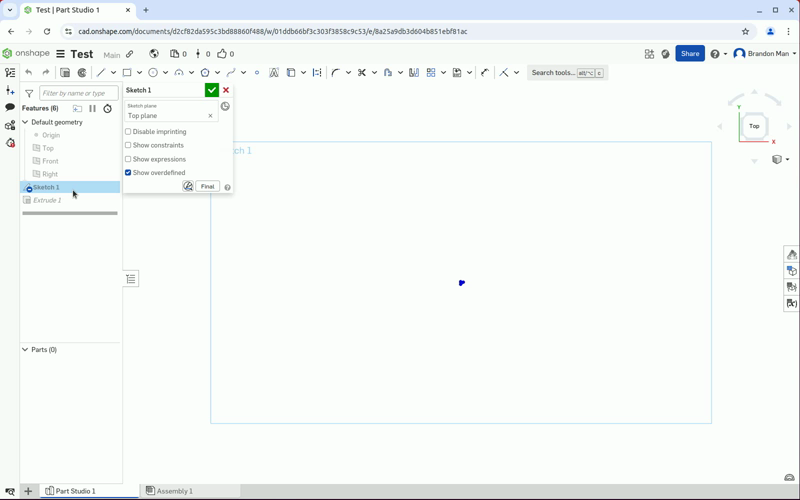
mouse_move(229, 92)
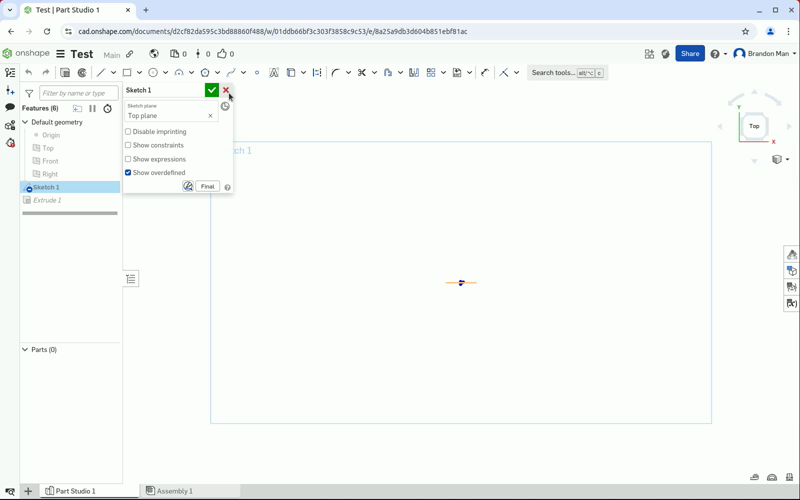
click(229, 92)
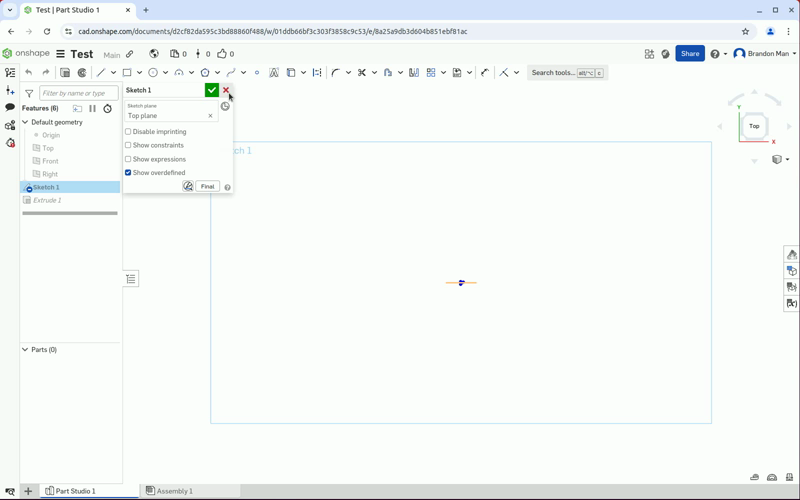
key(shift+s)
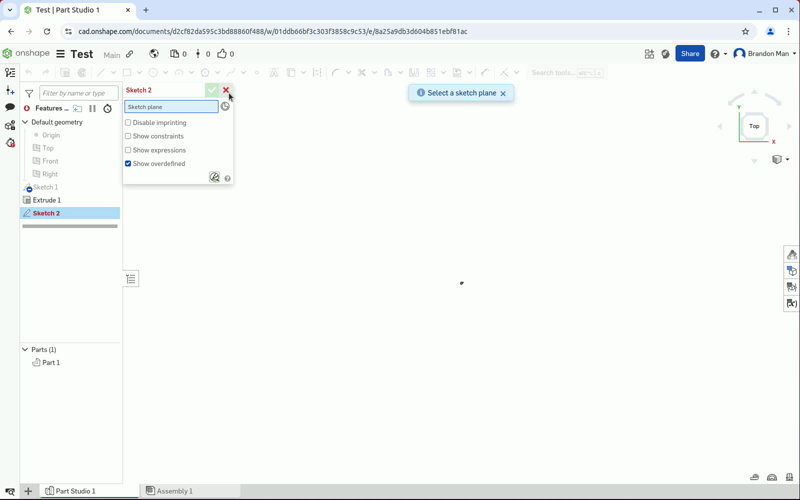
mouse_move(73, 150)
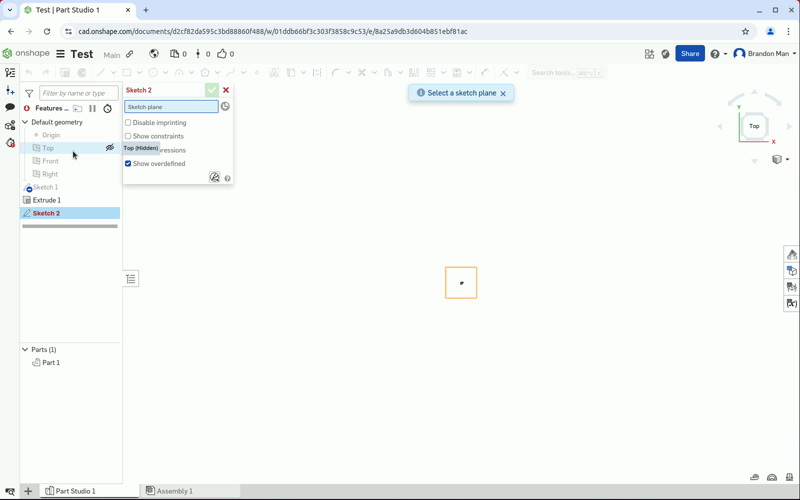
click(73, 150)
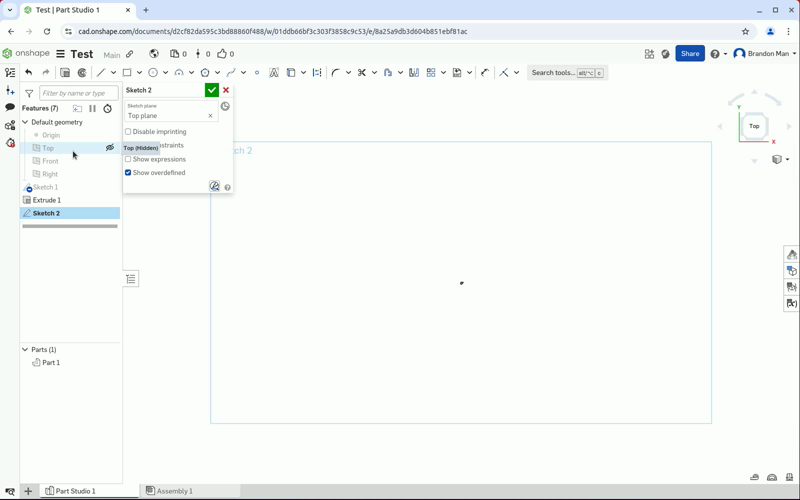
mouse_move(73, 352)
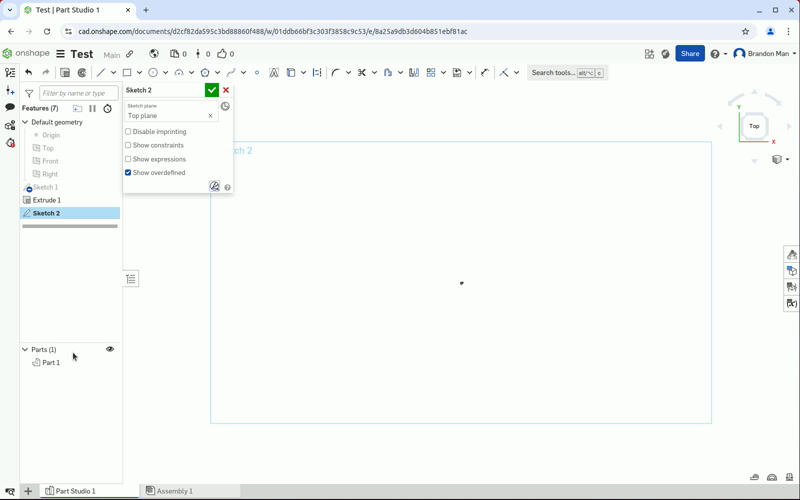
key(y)
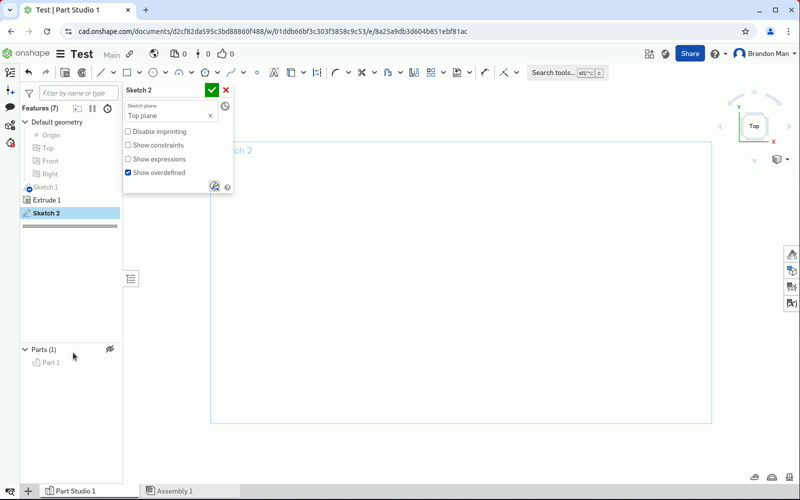
key(a)
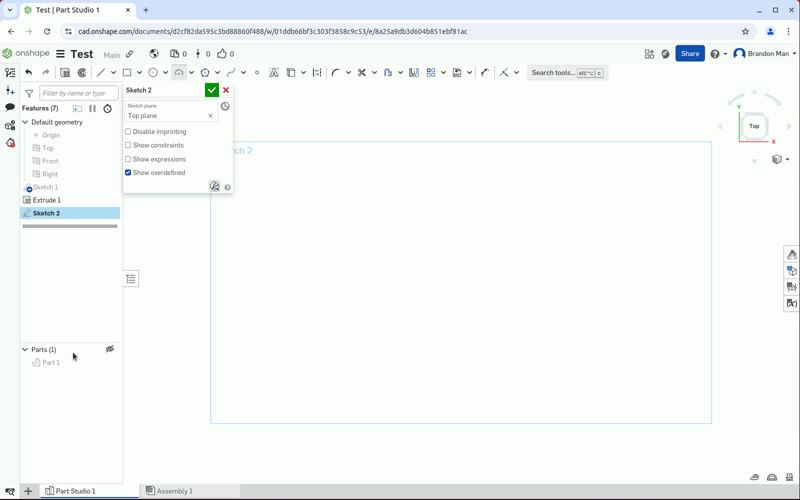
key_down(shift)
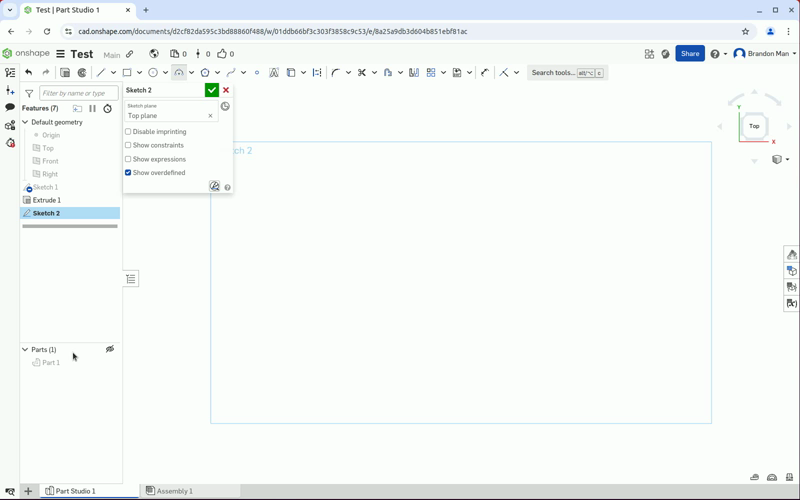
mouse_move(459, 282)
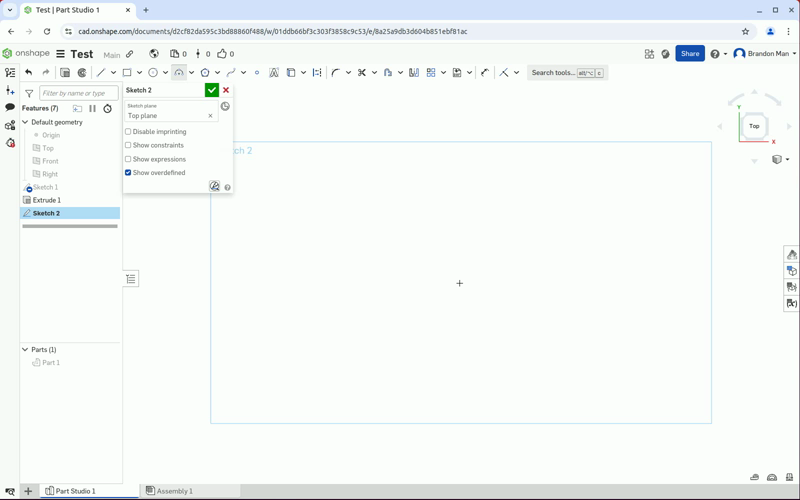
click(459, 282)
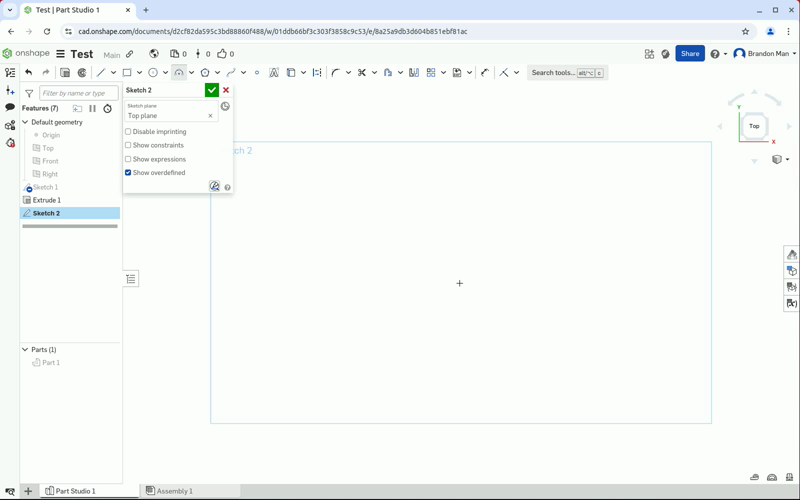
key_up(shift)
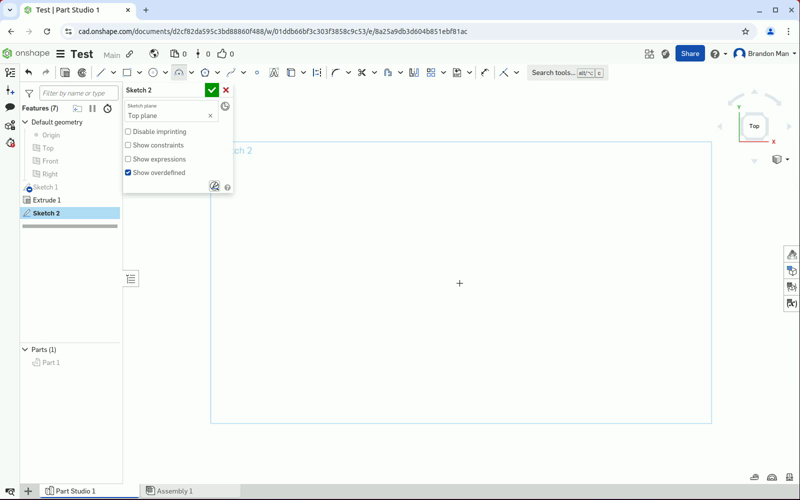
key_down(shift)
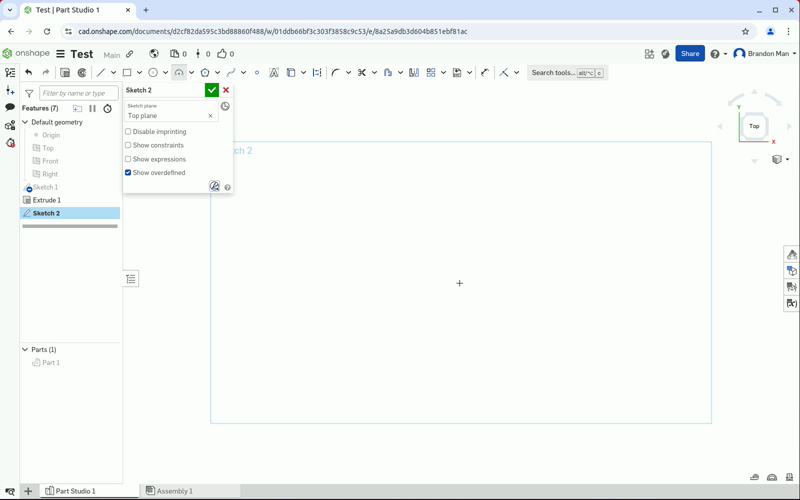
mouse_move(461, 284)
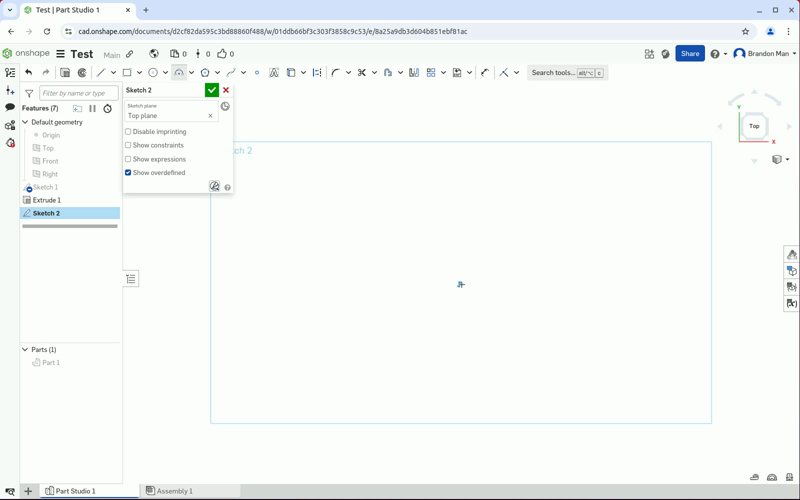
scroll(6)
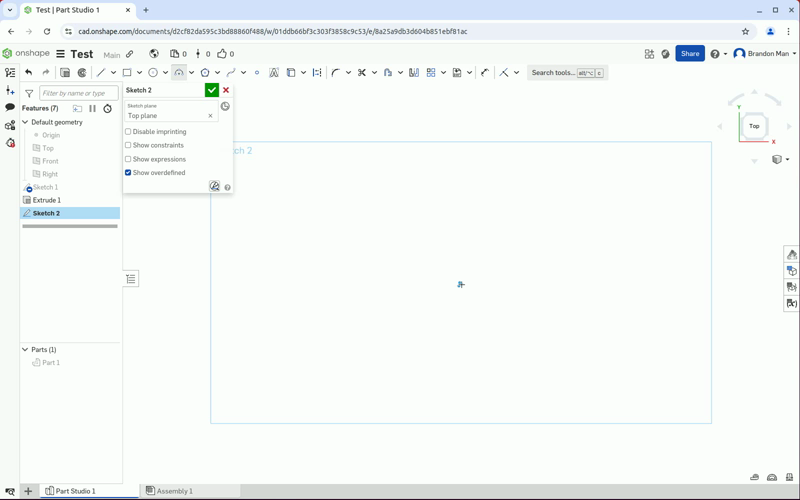
scroll(6)
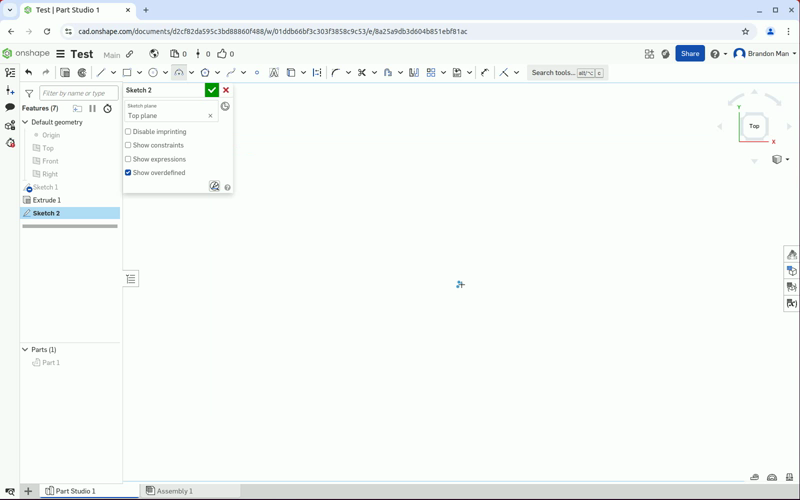
scroll(6)
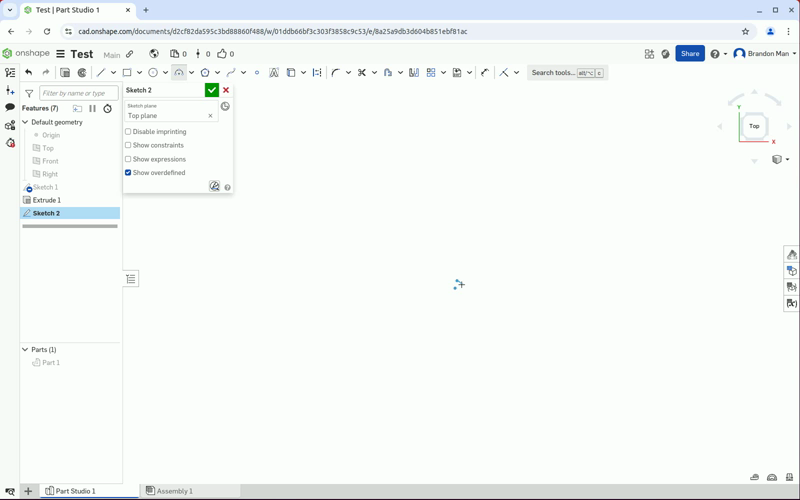
scroll(6)
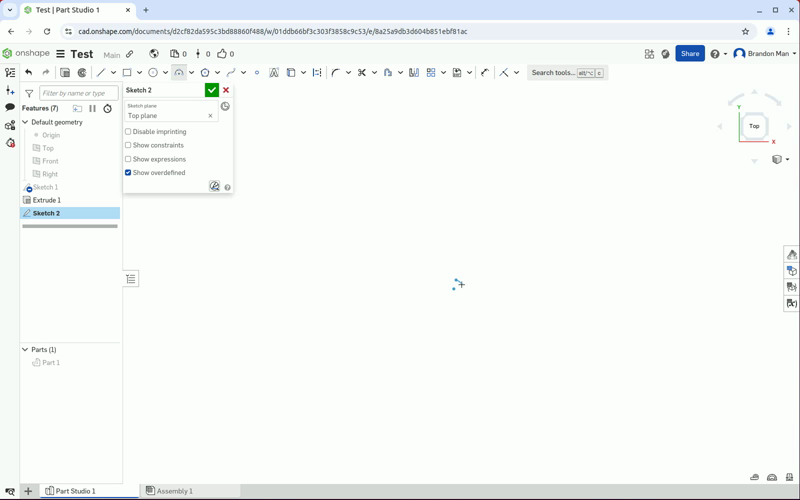
scroll(6)
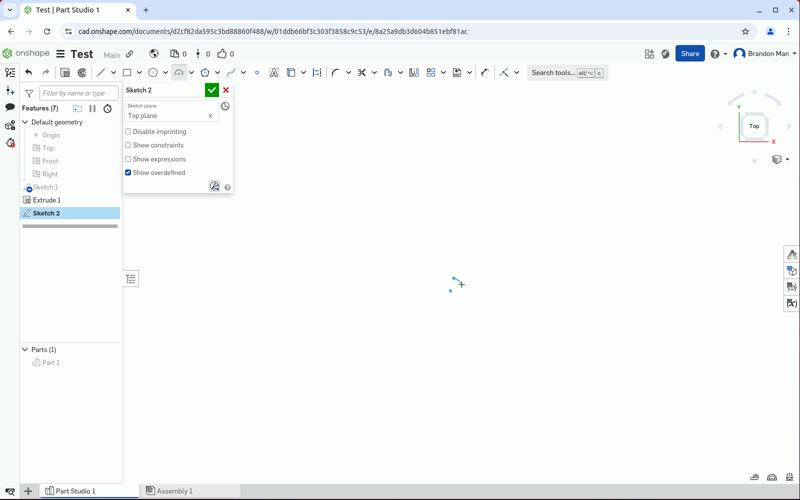
scroll(6)
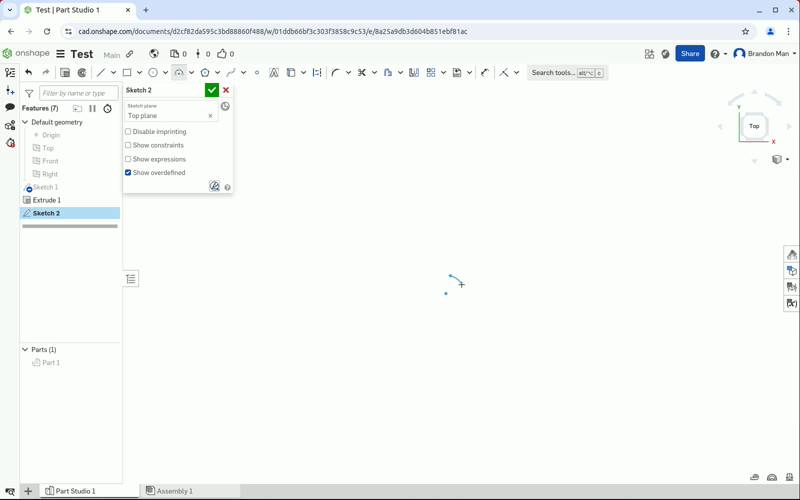
scroll(6)
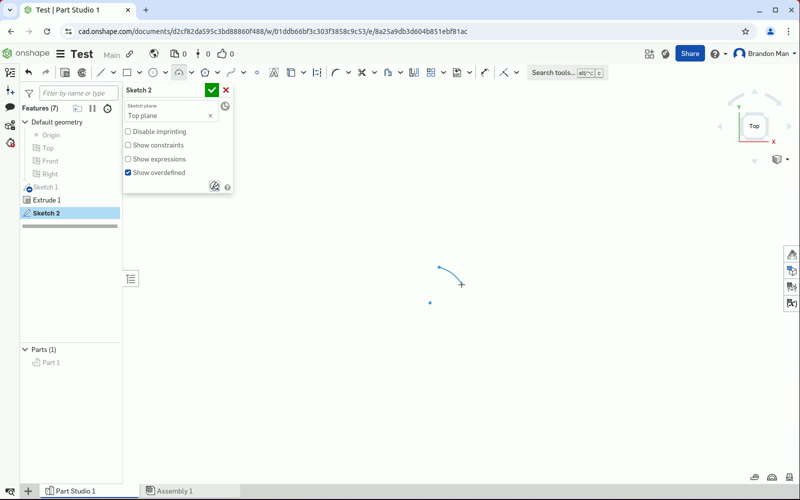
click(461, 284)
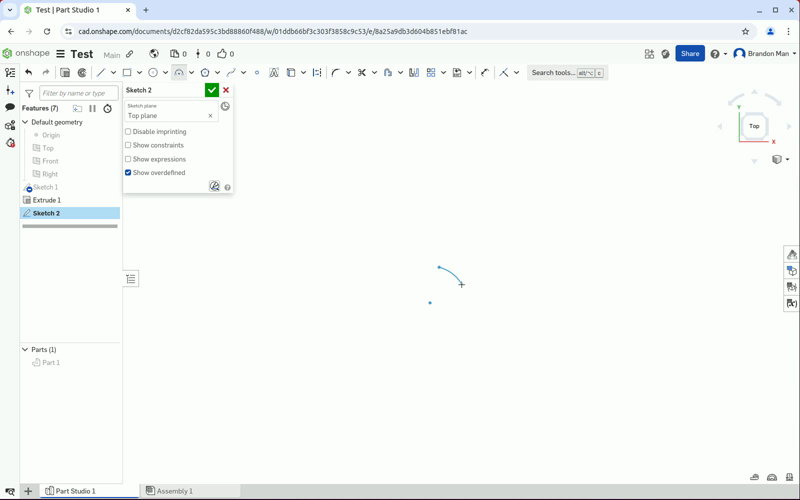
scroll(-6)
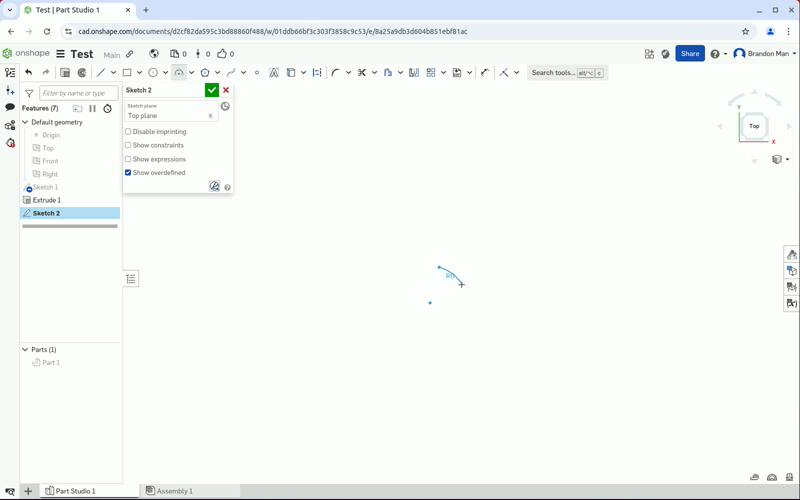
scroll(-6)
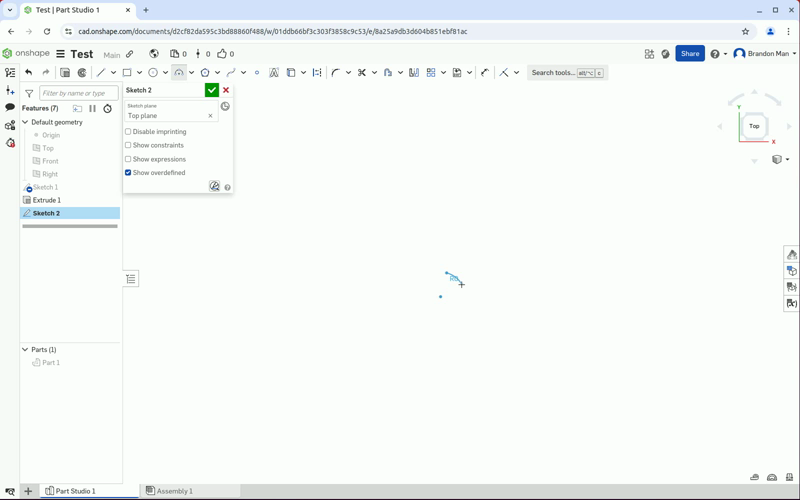
scroll(-6)
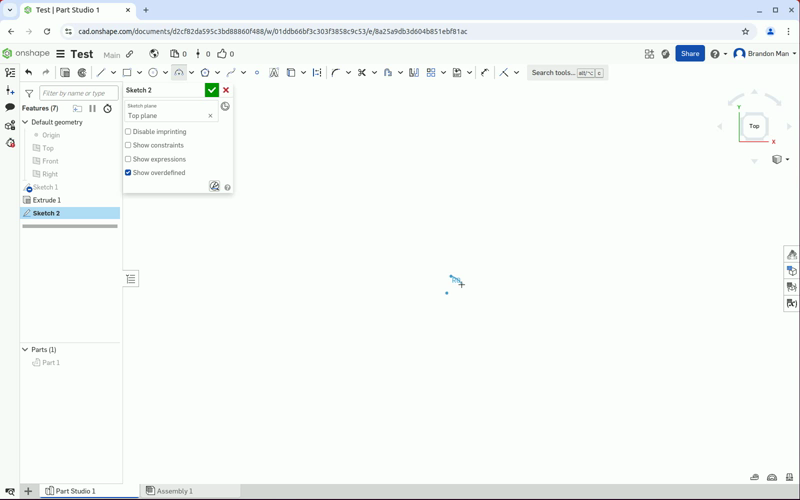
scroll(-6)
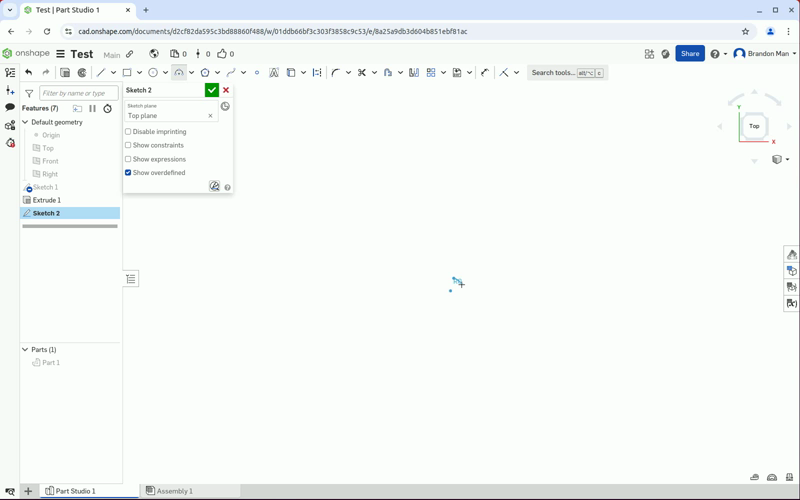
scroll(-6)
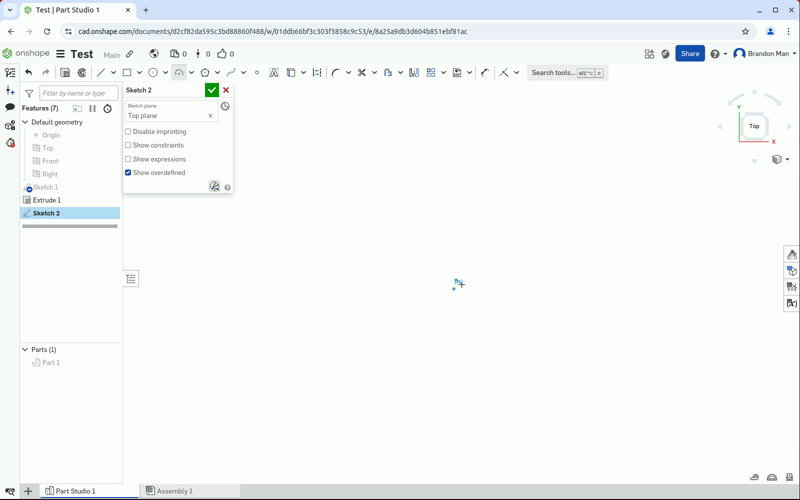
scroll(-6)
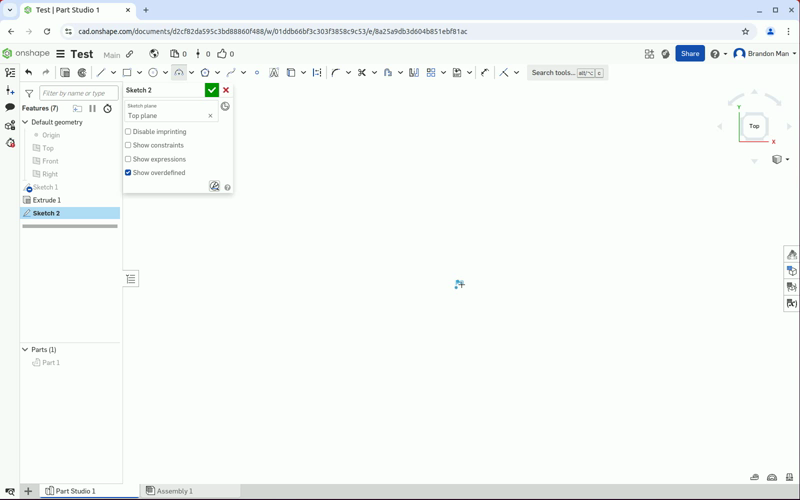
scroll(-6)
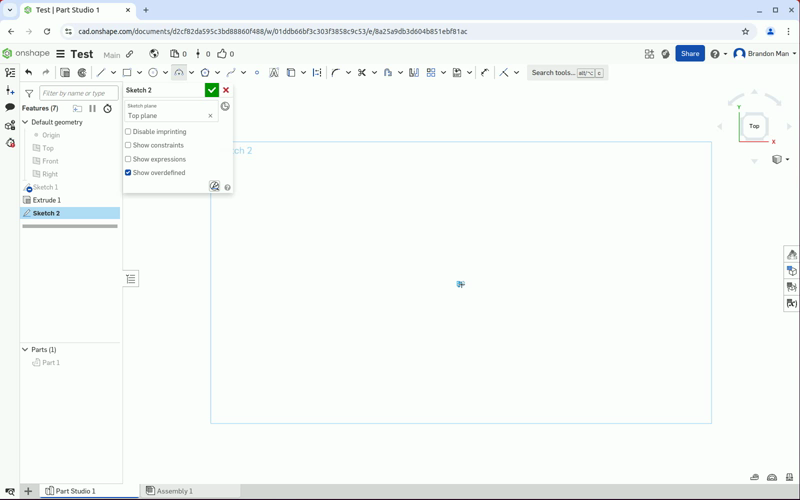
mouse_move(460, 284)
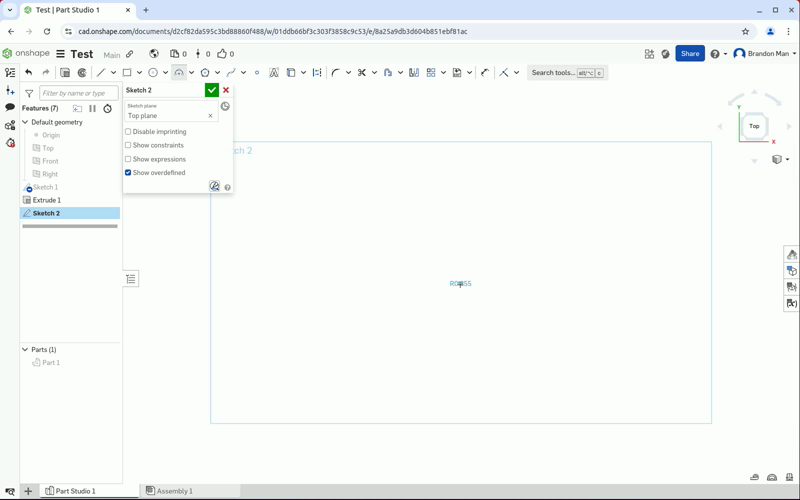
scroll(6)
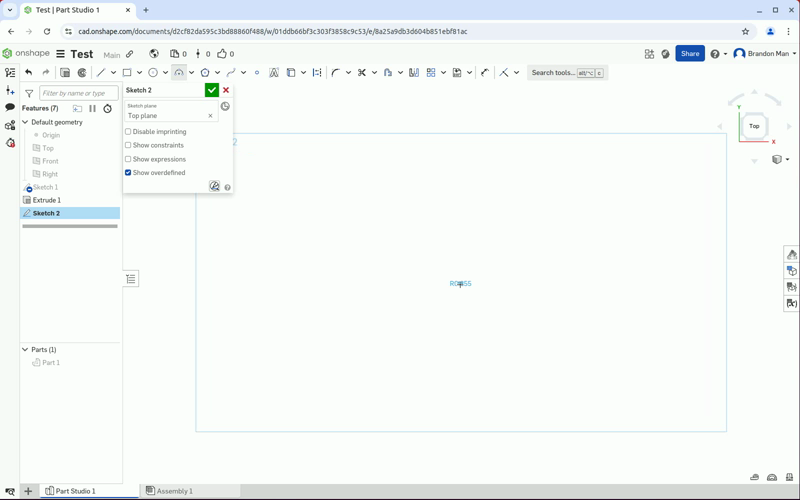
scroll(6)
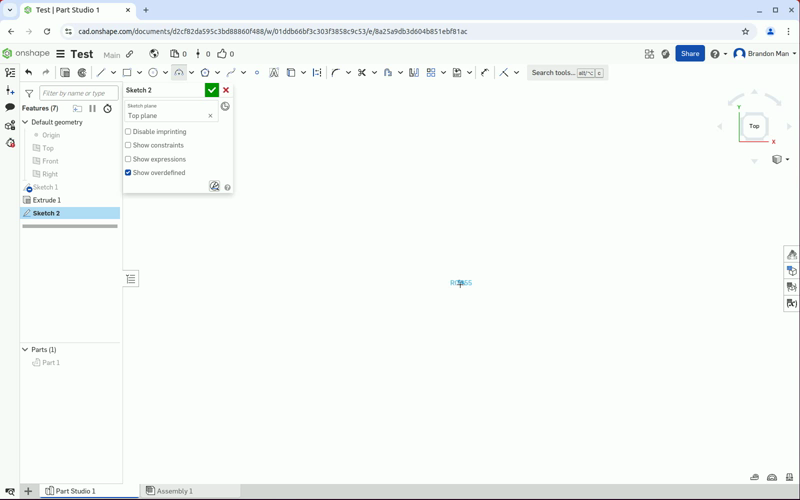
scroll(6)
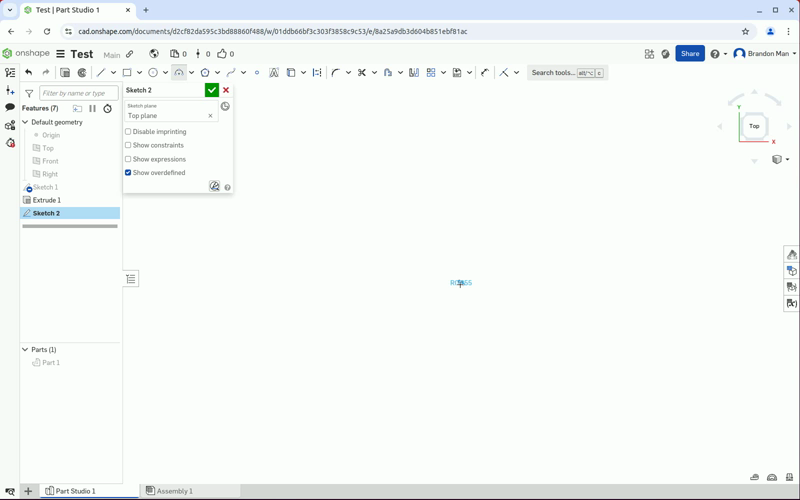
scroll(6)
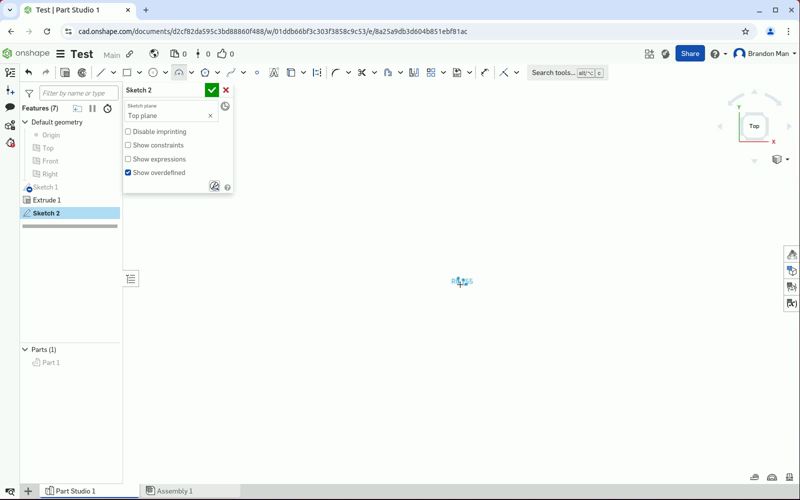
scroll(6)
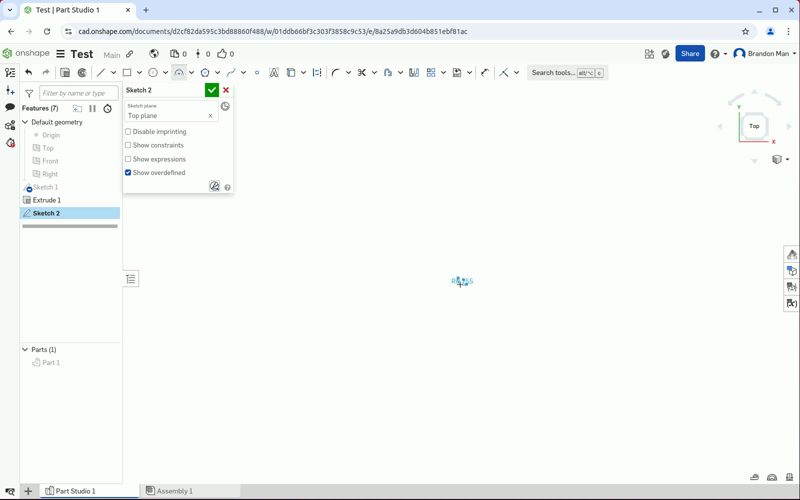
scroll(6)
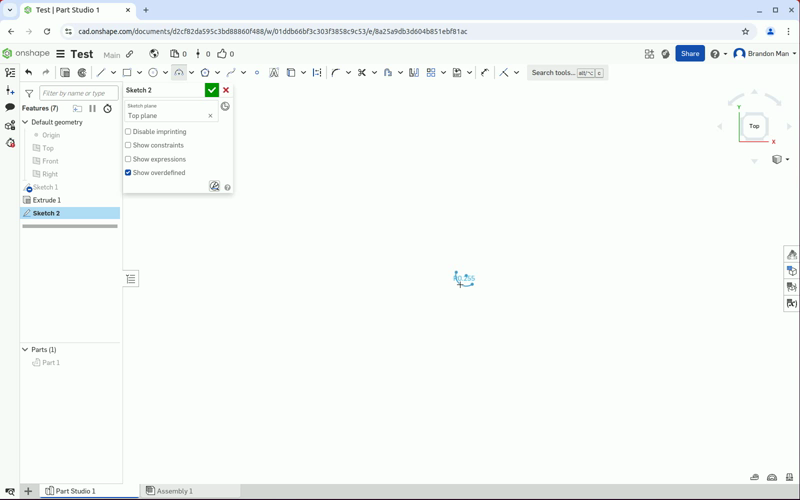
scroll(6)
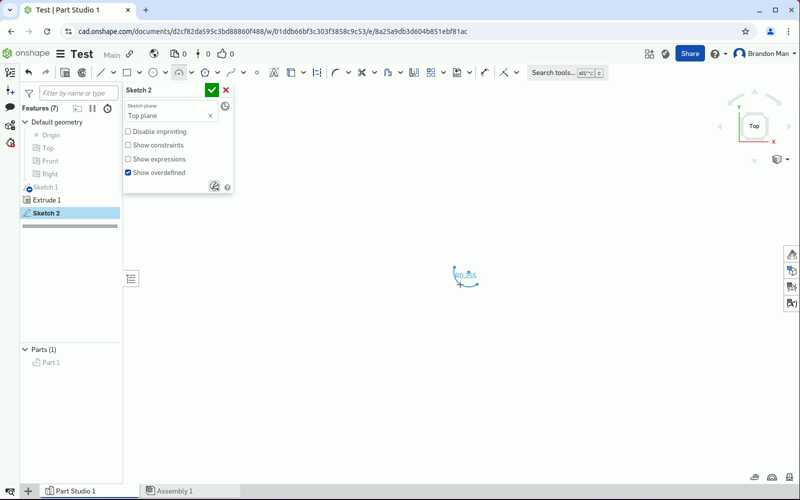
click(460, 284)
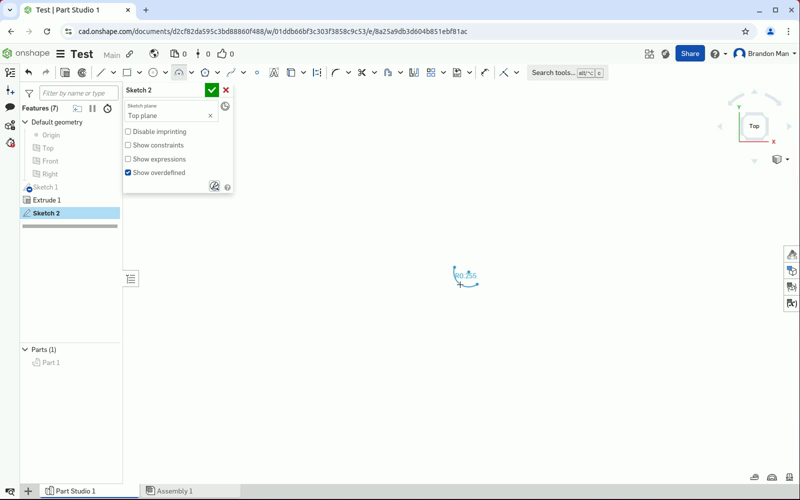
scroll(-6)
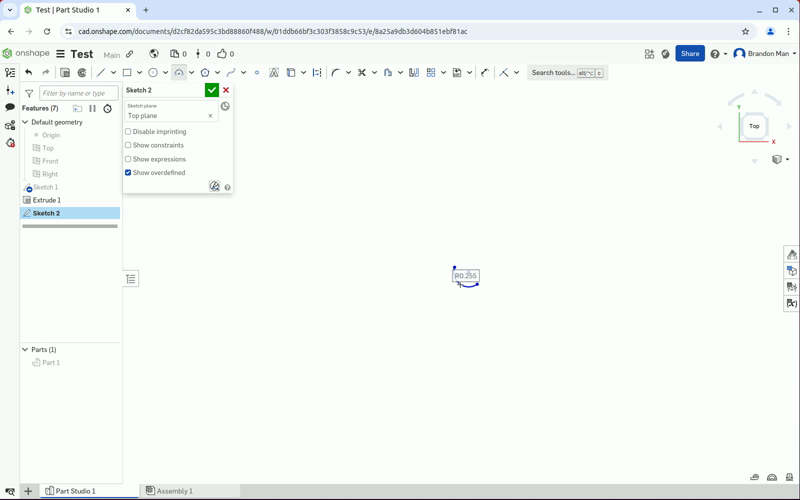
scroll(-6)
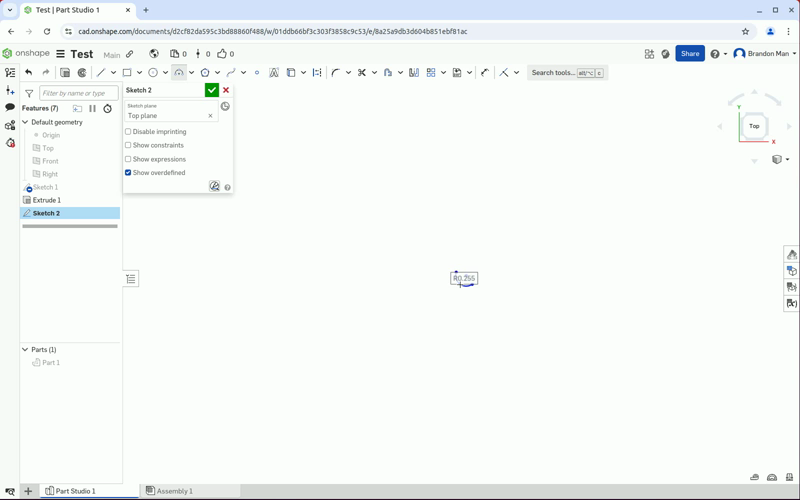
scroll(-6)
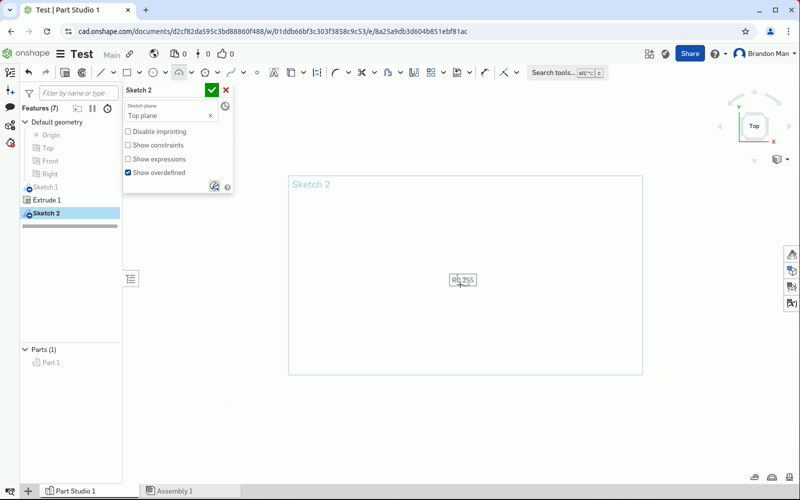
scroll(-6)
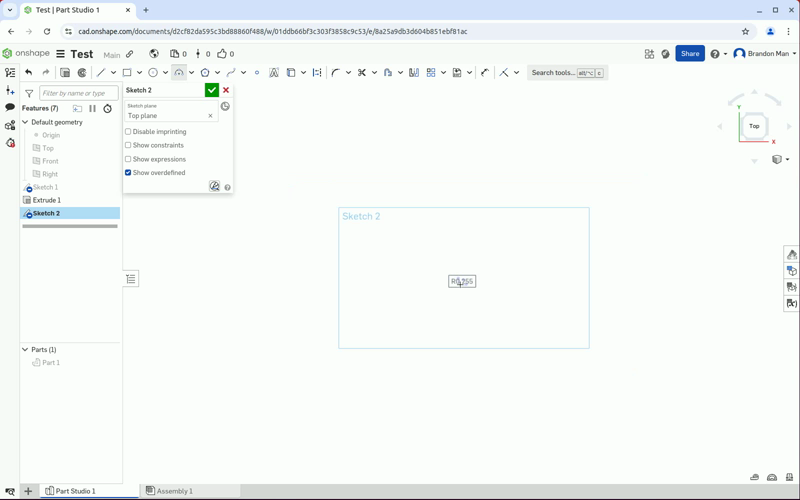
scroll(-6)
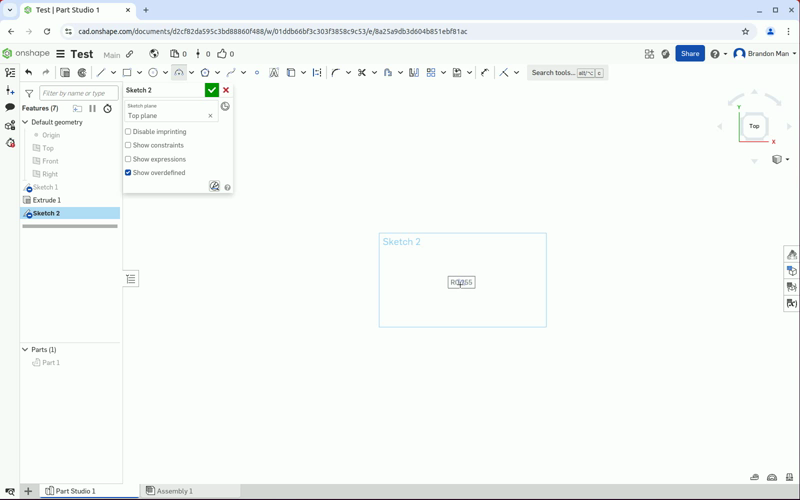
scroll(-6)
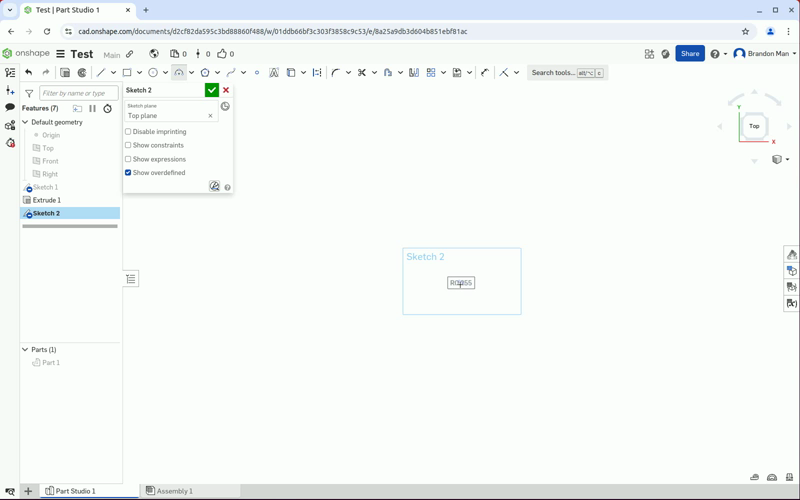
scroll(-6)
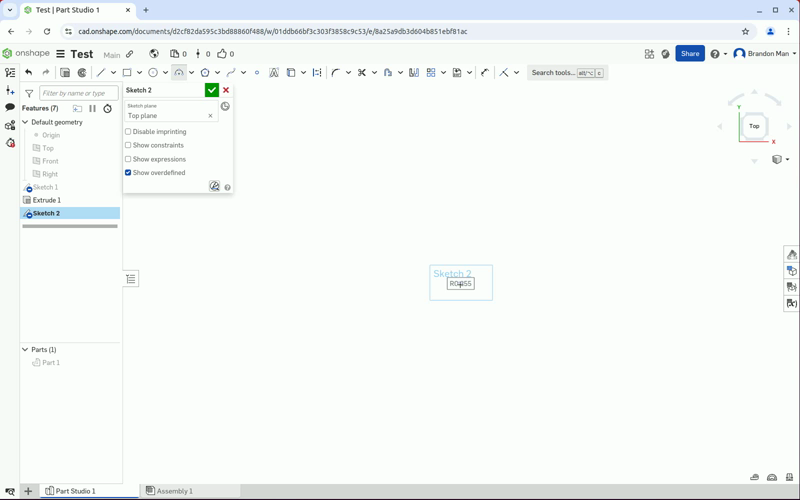
key_up(shift)
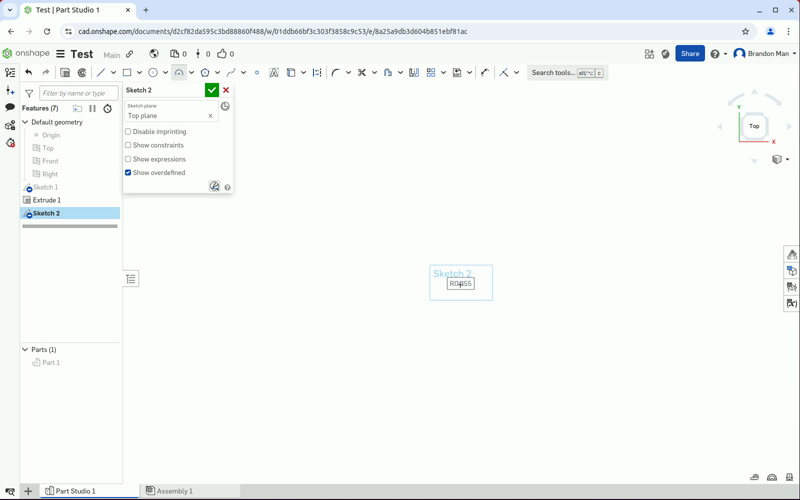
key(esc)
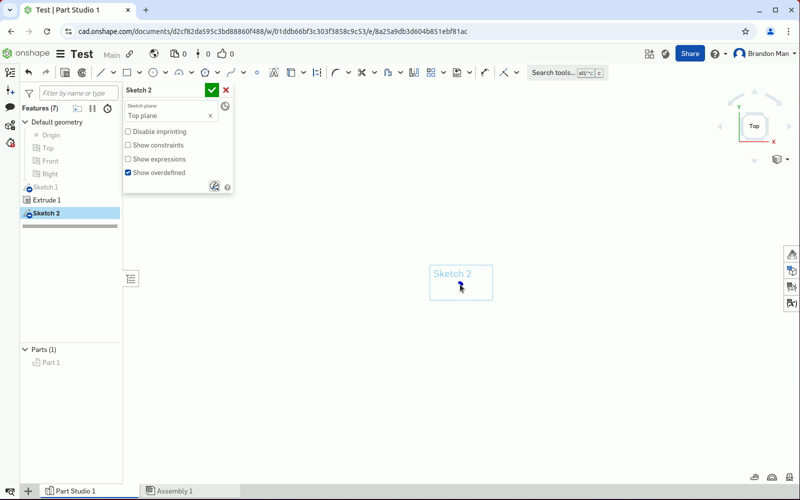
key(l)
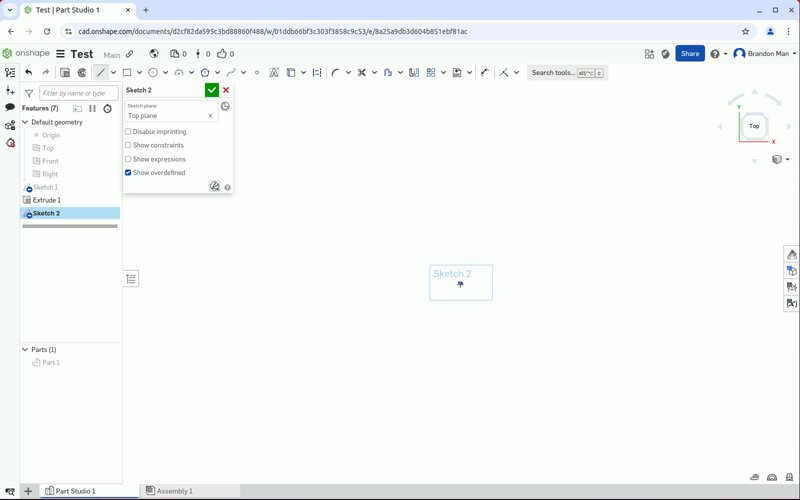
mouse_move(461, 284)
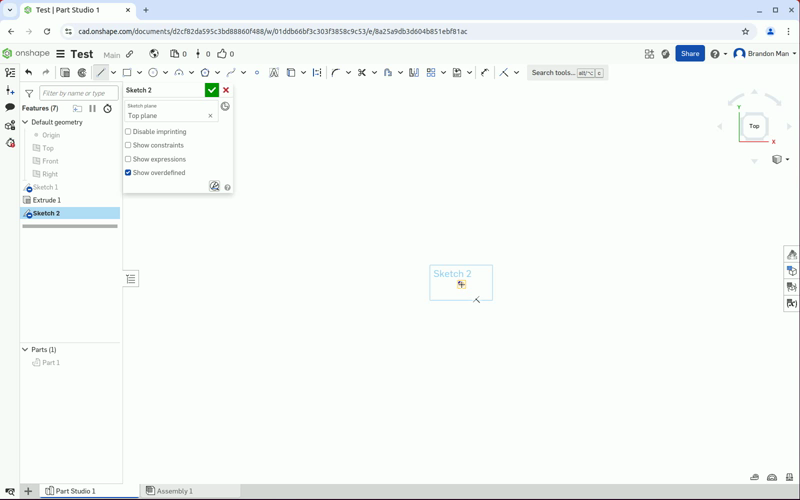
scroll(6)
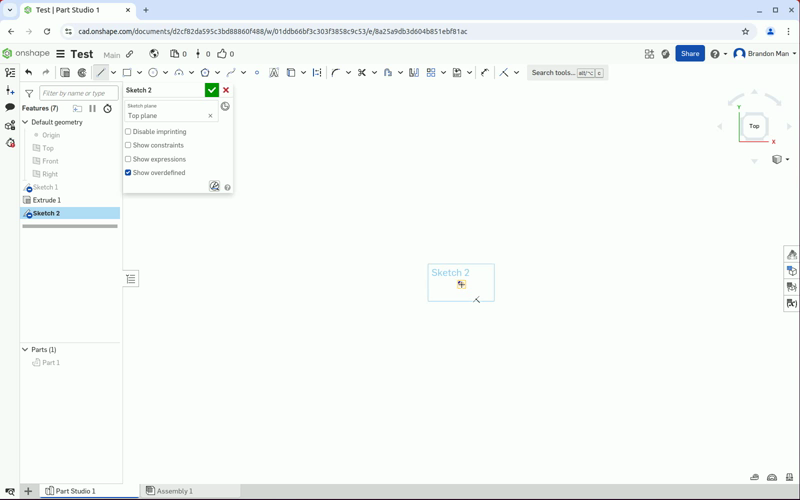
scroll(6)
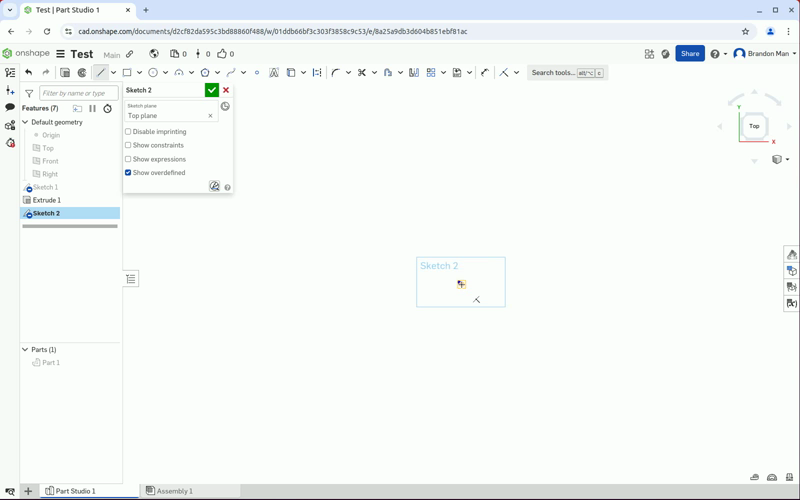
scroll(6)
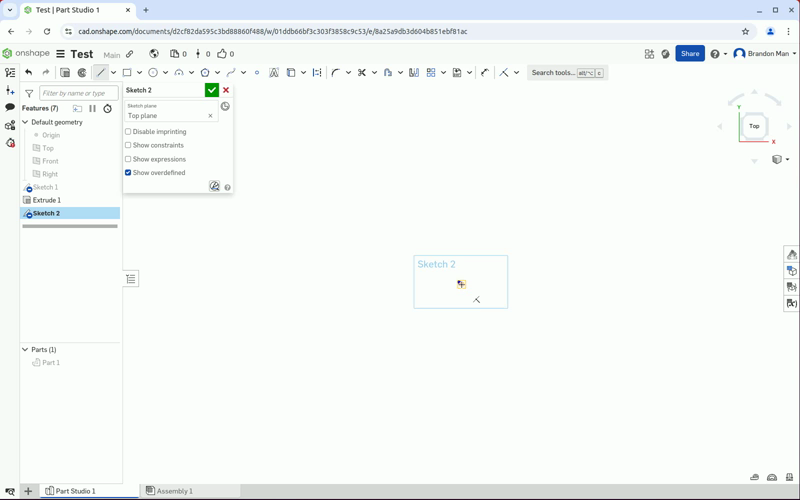
scroll(6)
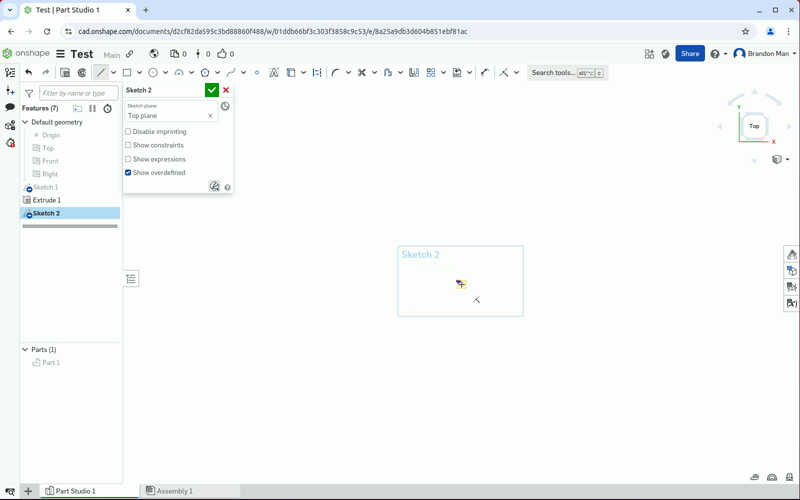
scroll(6)
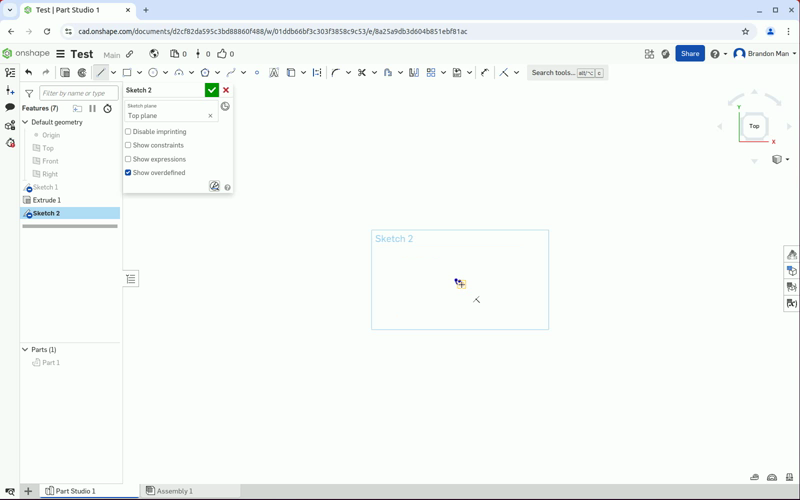
scroll(6)
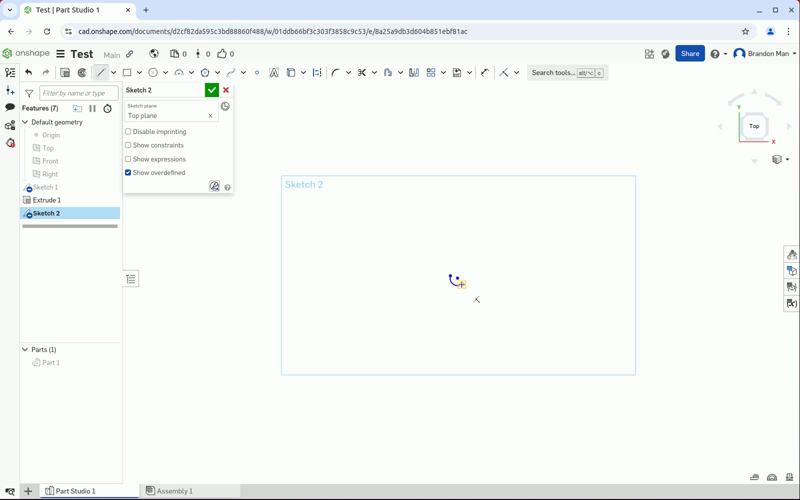
scroll(6)
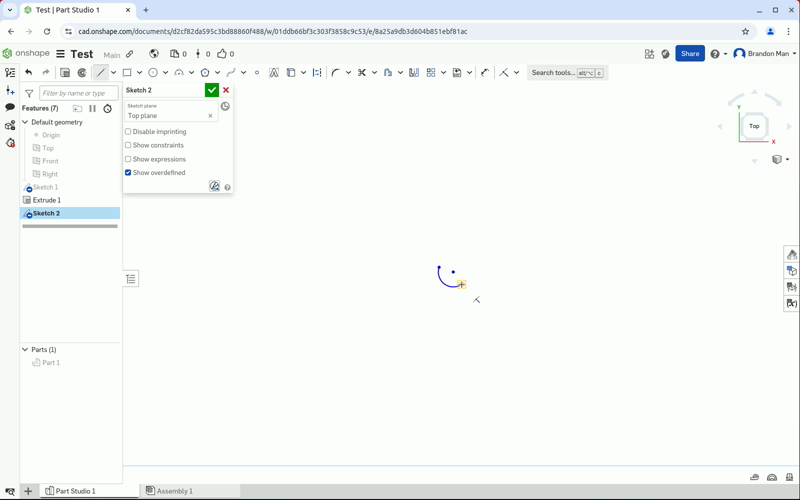
click(461, 284)
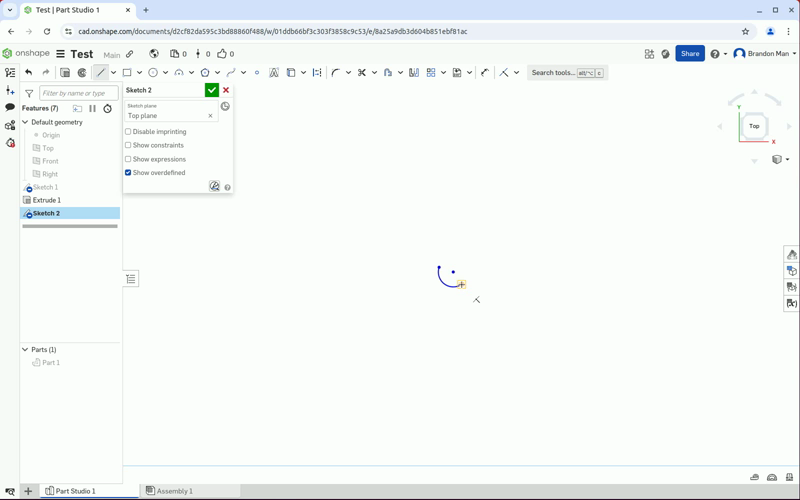
scroll(-6)
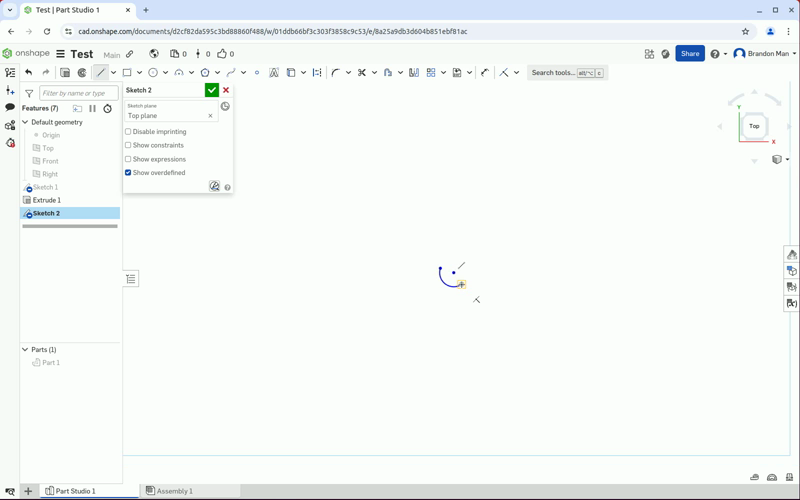
scroll(-6)
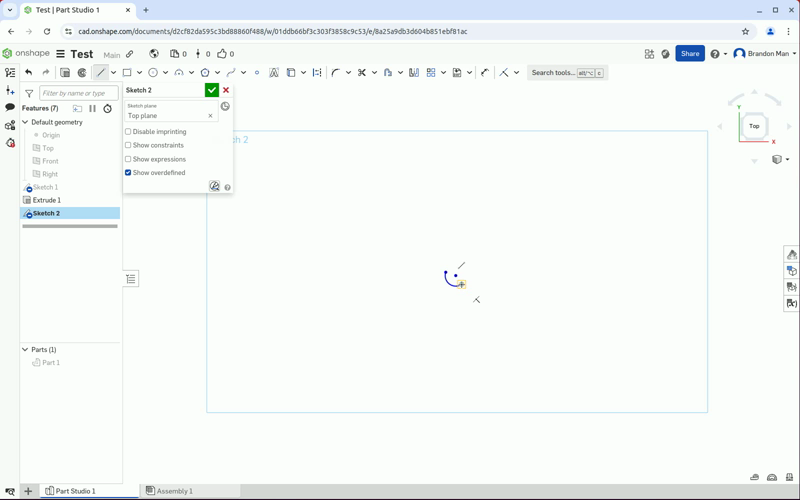
scroll(-6)
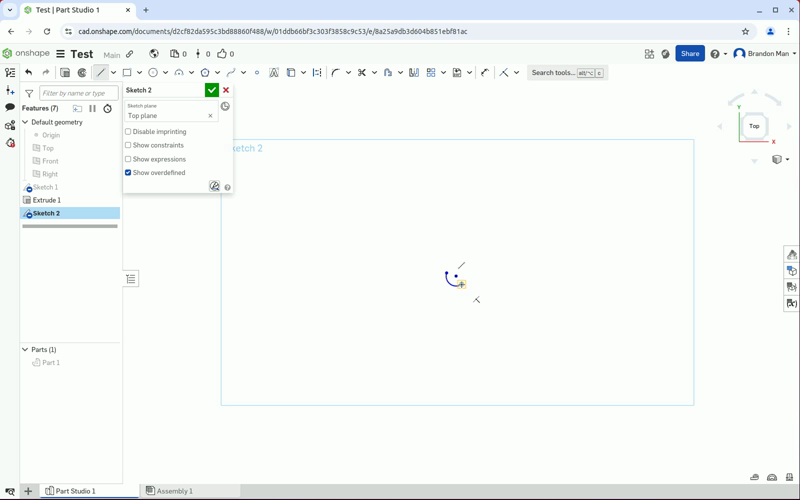
scroll(-6)
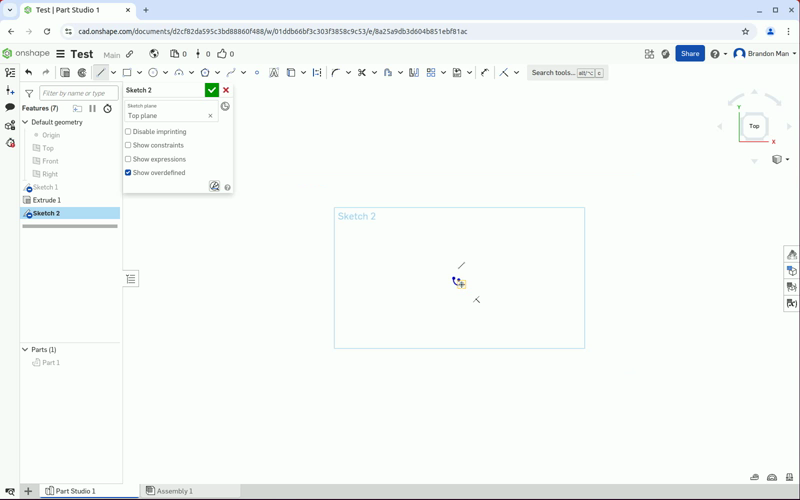
scroll(-6)
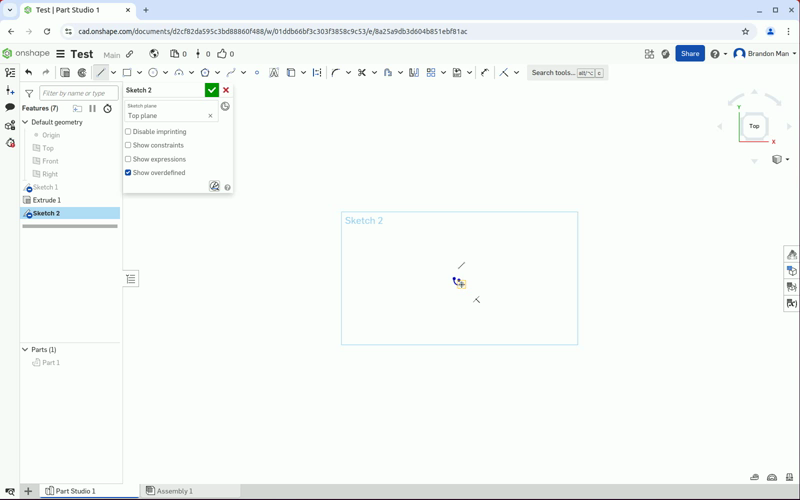
scroll(-6)
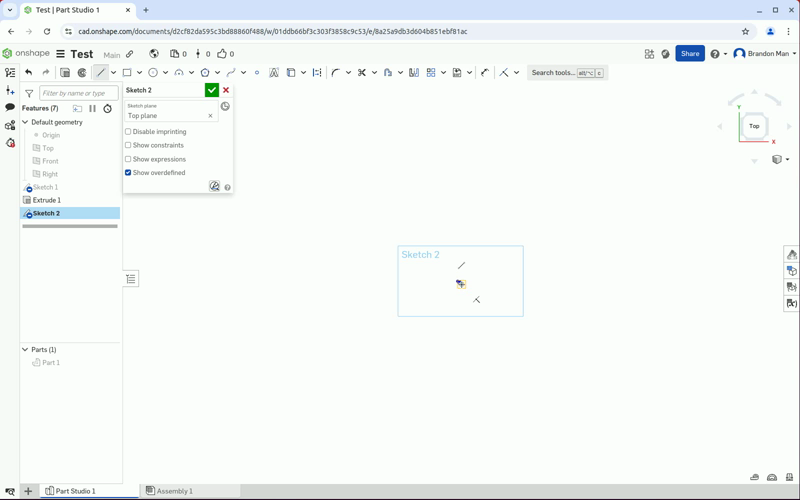
scroll(-6)
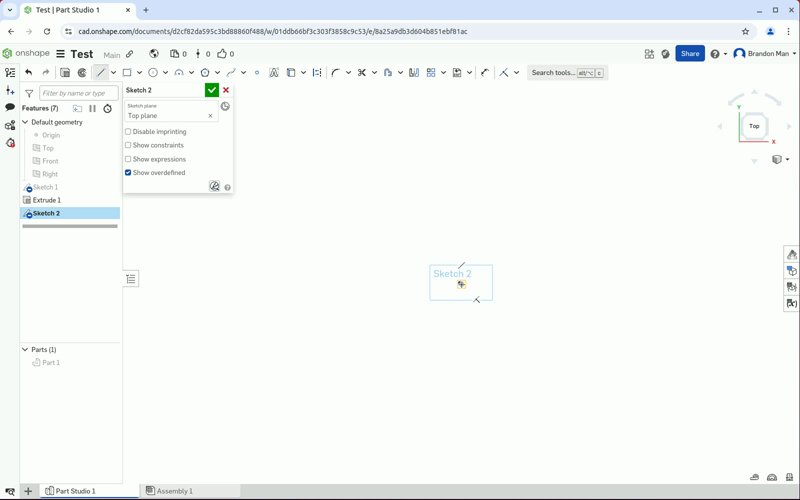
key_down(shift)
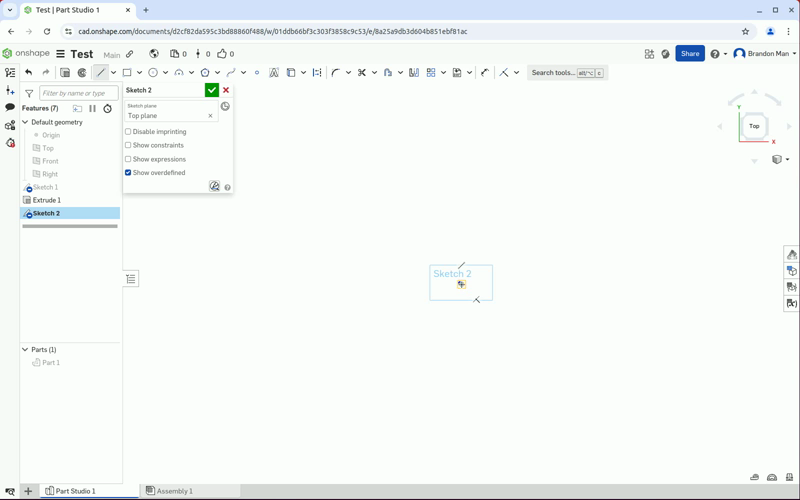
mouse_move(492, 284)
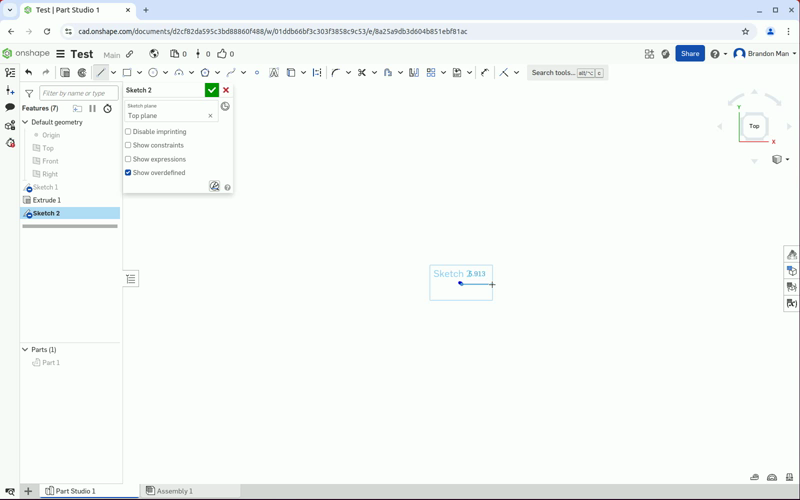
mouse_move(461, 282)
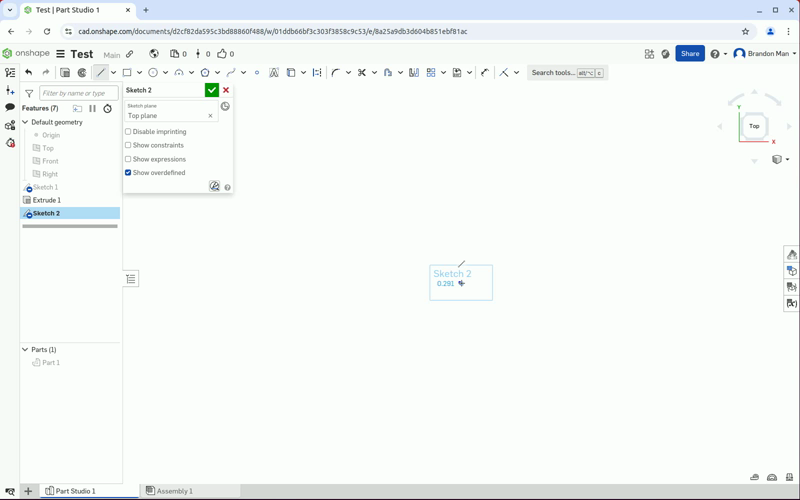
scroll(6)
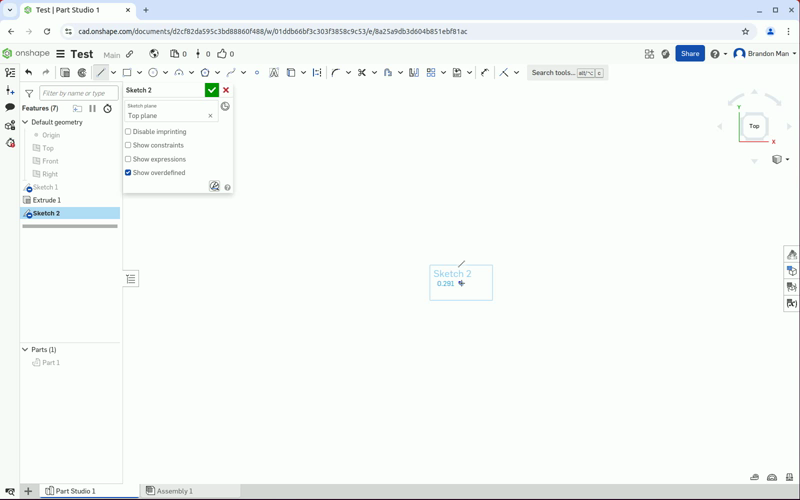
scroll(6)
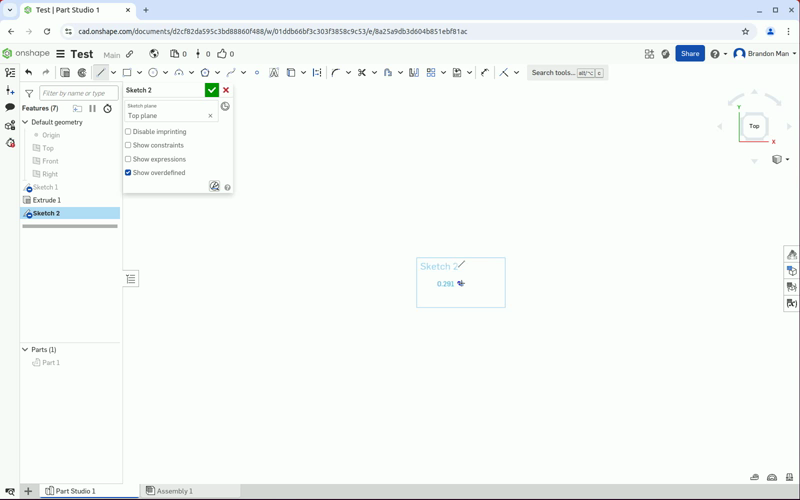
scroll(6)
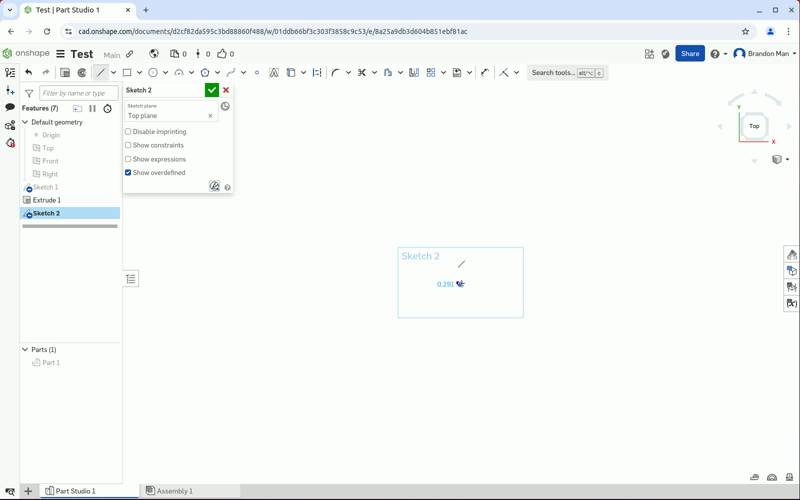
scroll(6)
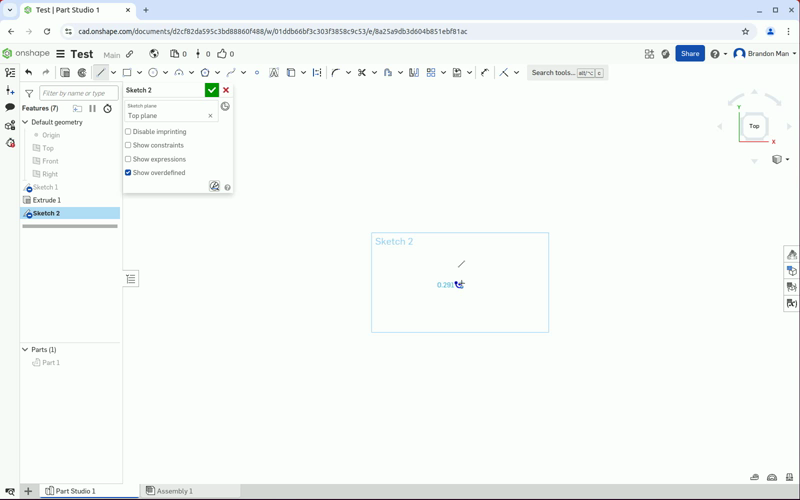
scroll(6)
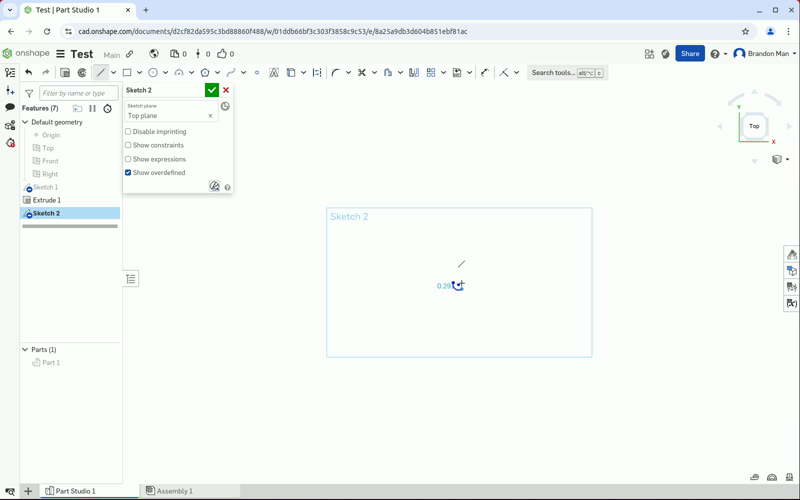
scroll(6)
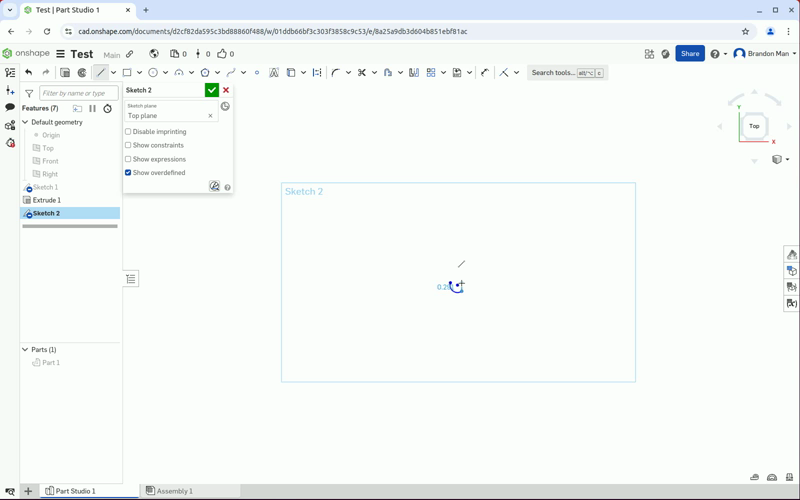
scroll(6)
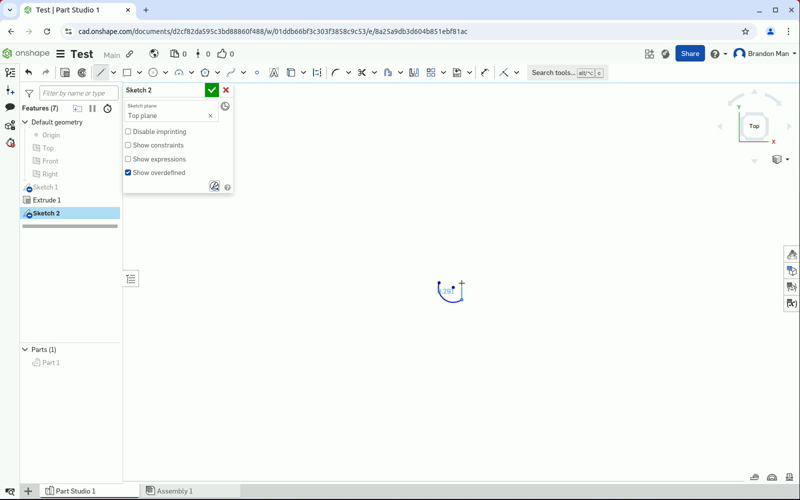
click(461, 282)
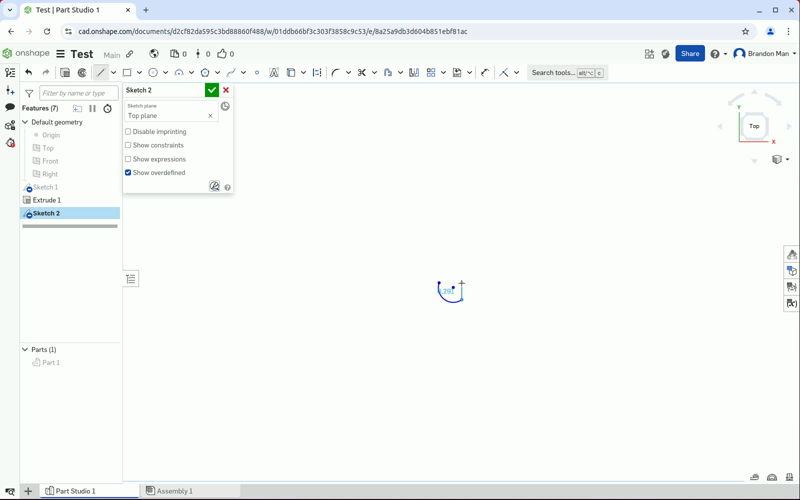
scroll(-6)
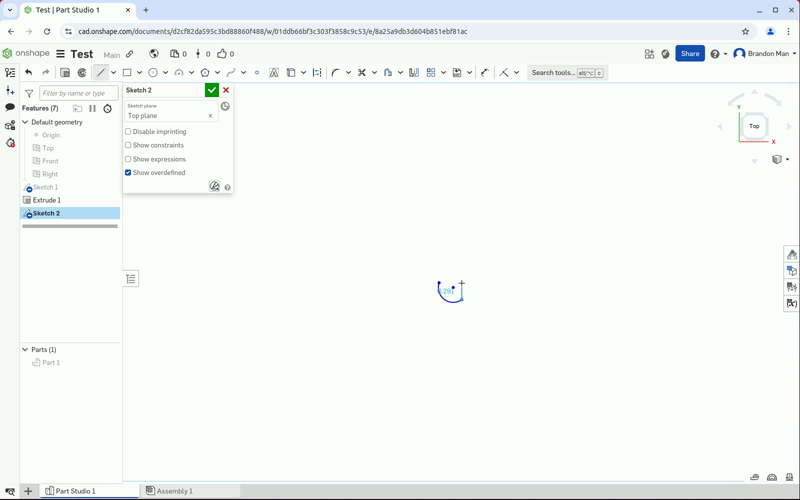
scroll(-6)
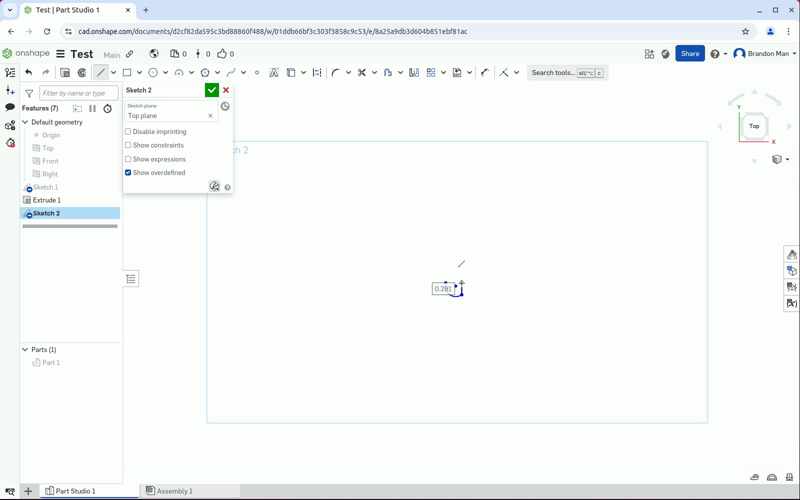
scroll(-6)
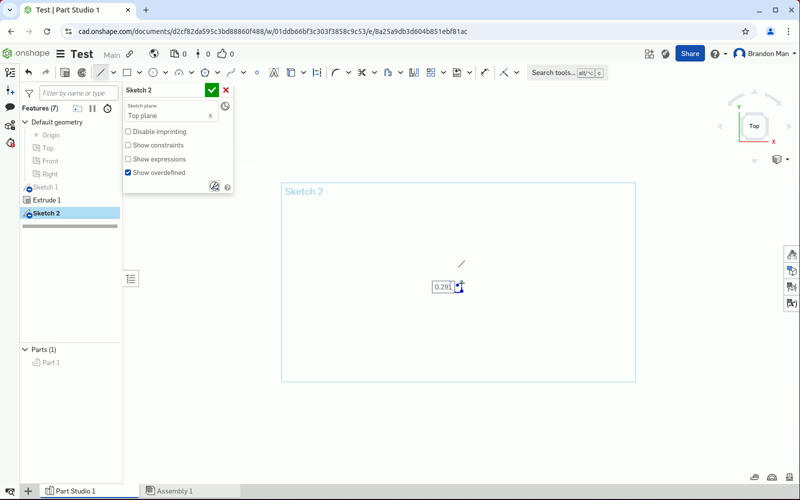
scroll(-6)
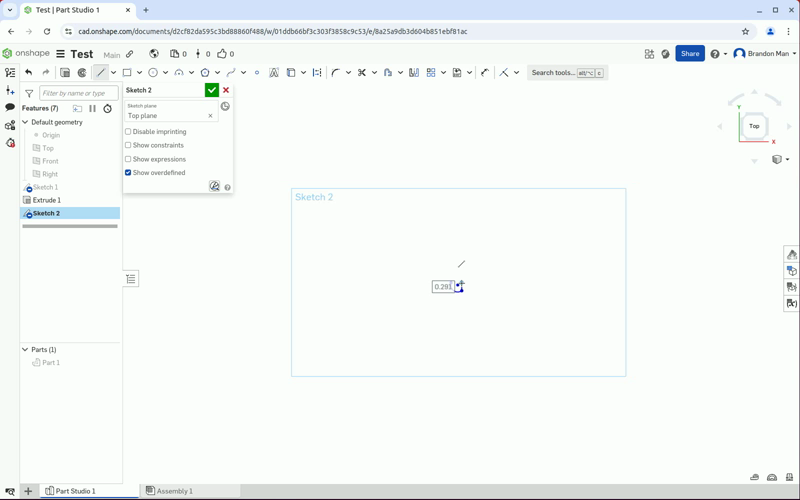
scroll(-6)
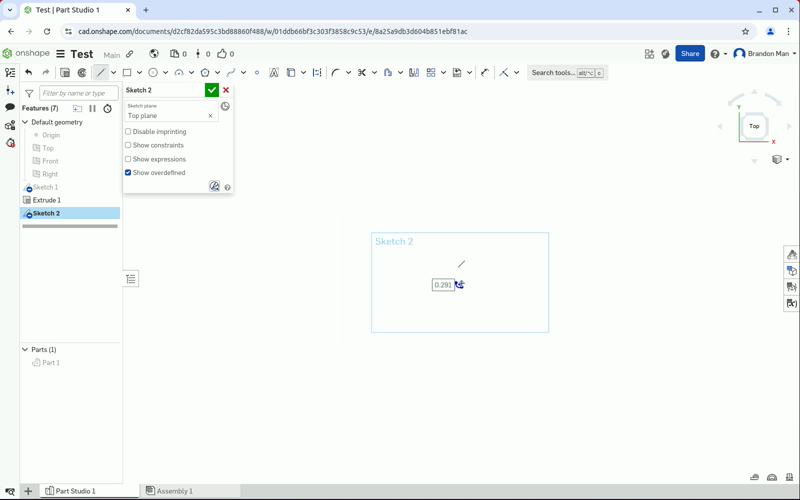
scroll(-6)
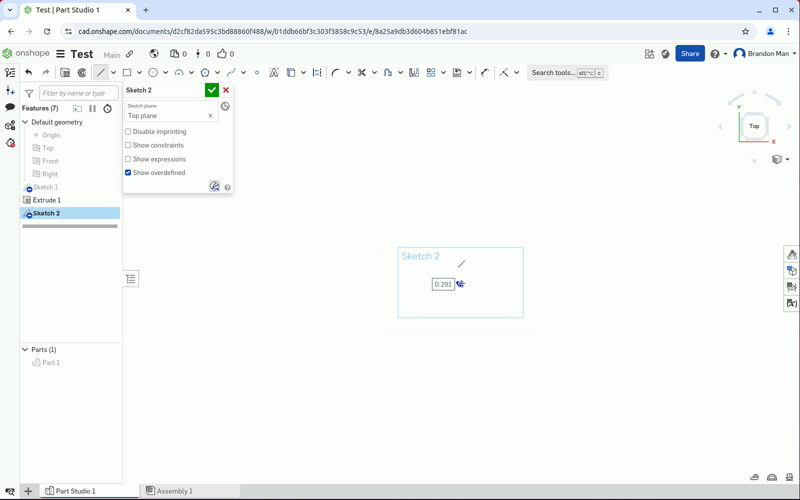
scroll(-6)
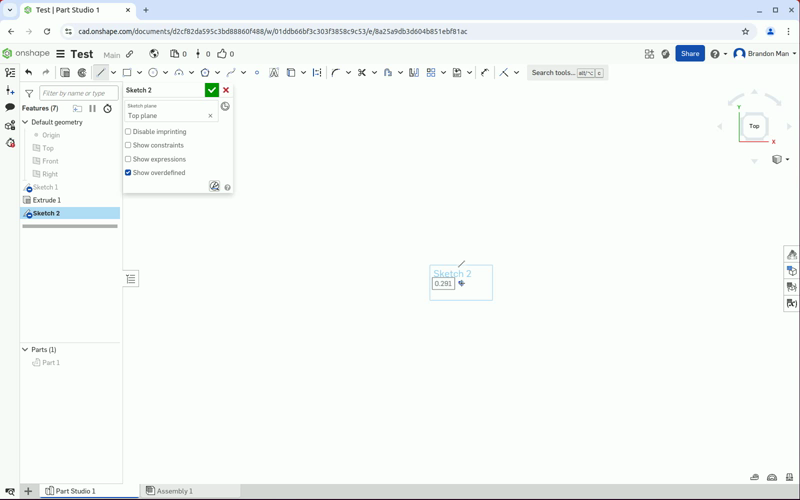
key_up(shift)
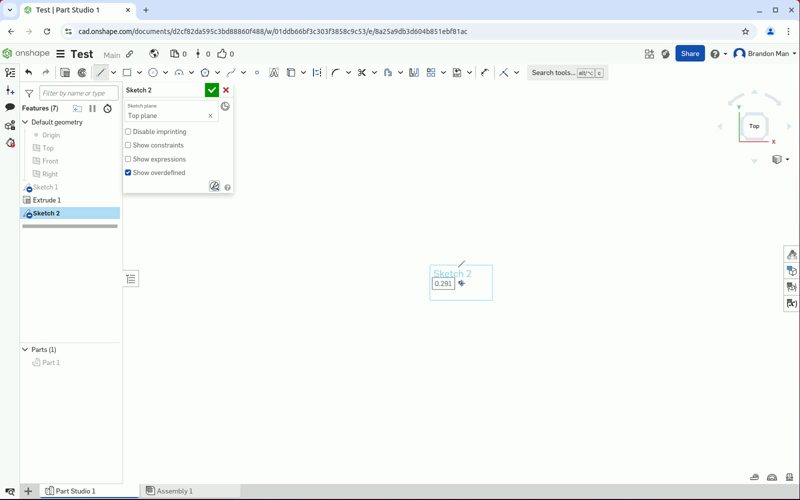
mouse_move(492, 282)
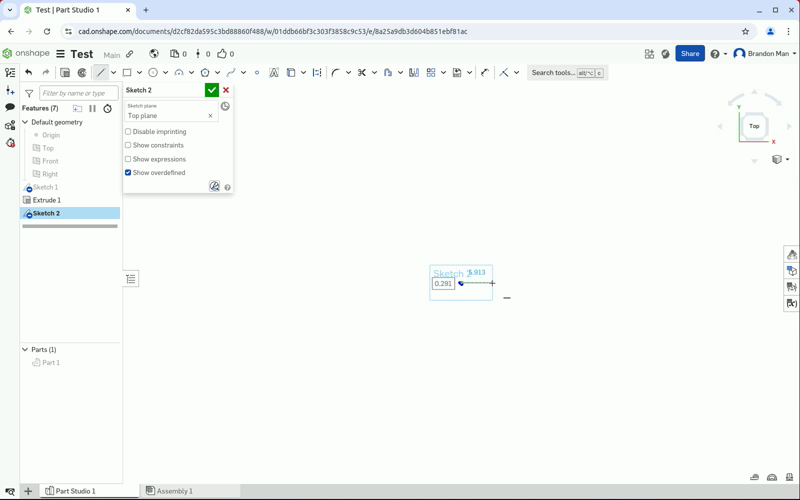
key_down(shift)
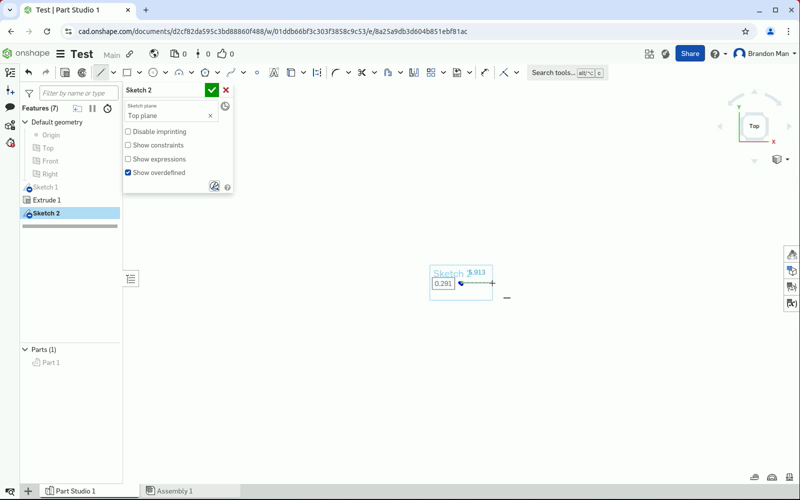
mouse_move(459, 282)
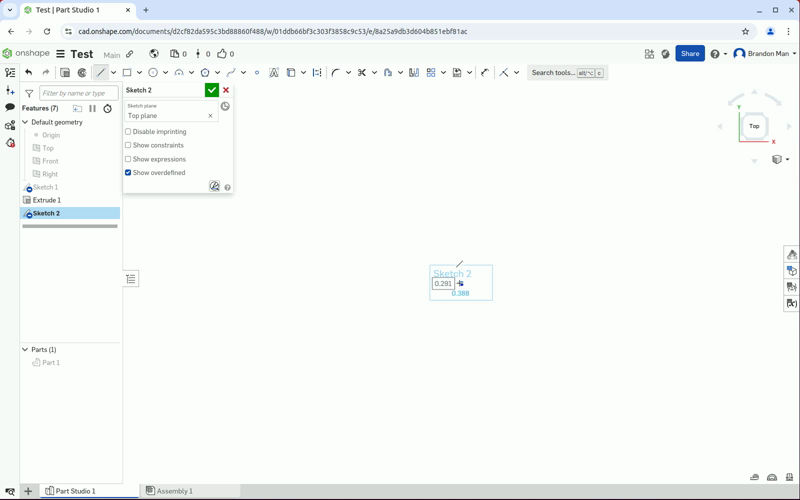
scroll(6)
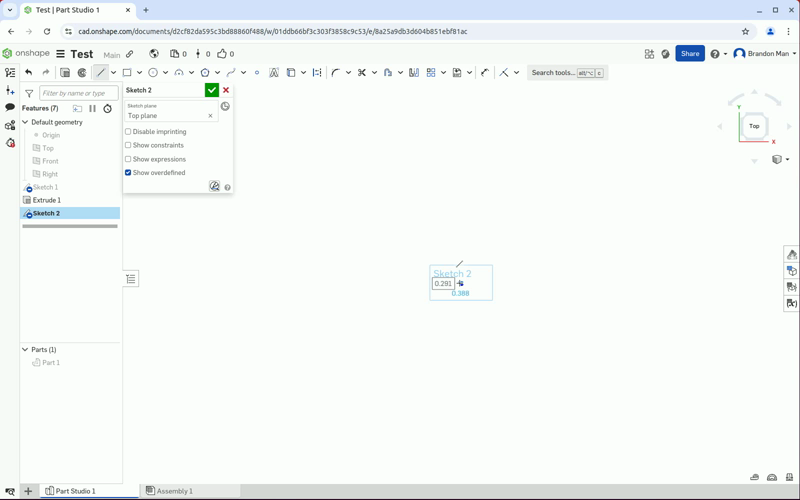
scroll(6)
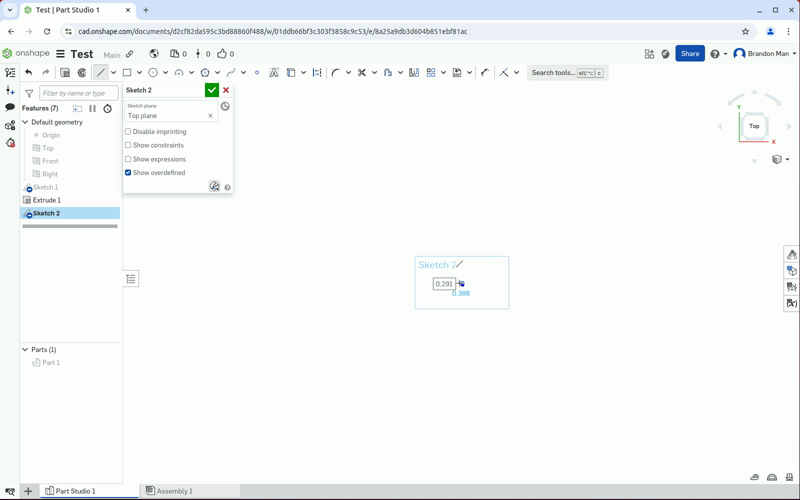
scroll(6)
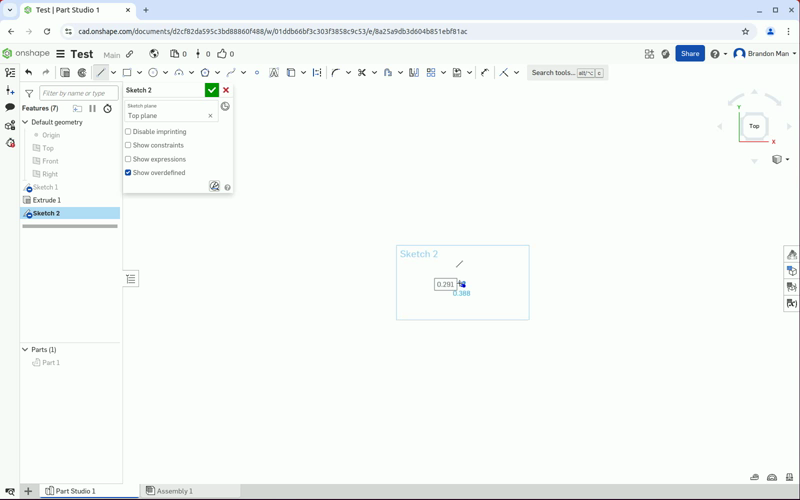
scroll(6)
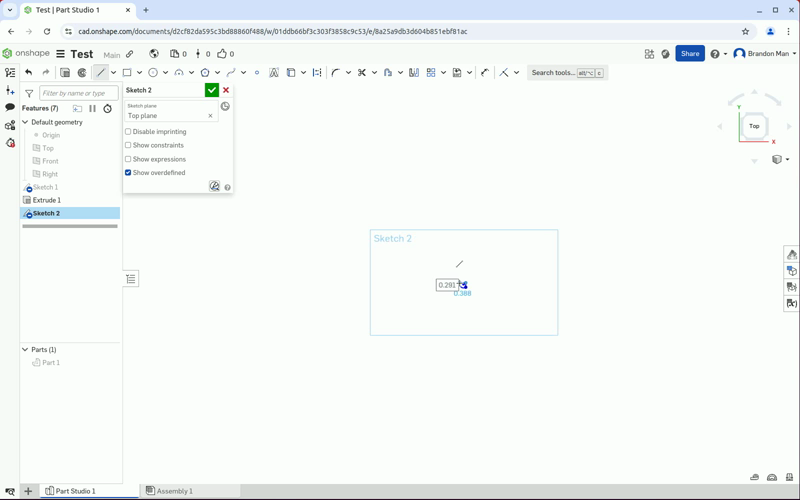
scroll(6)
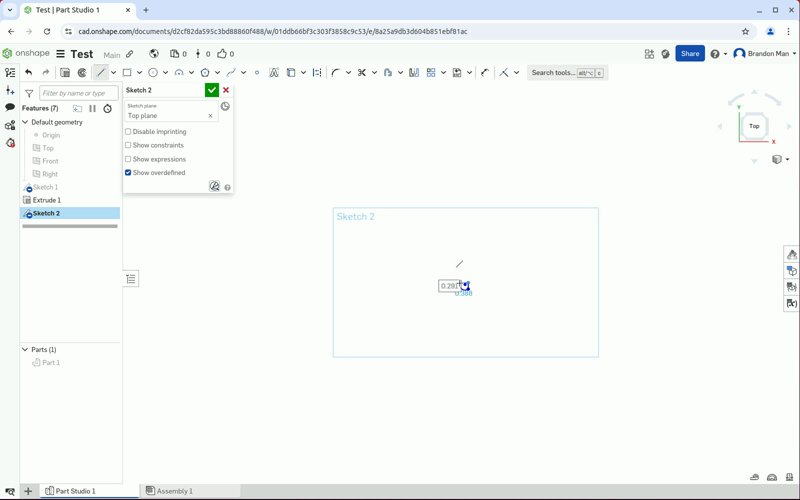
scroll(6)
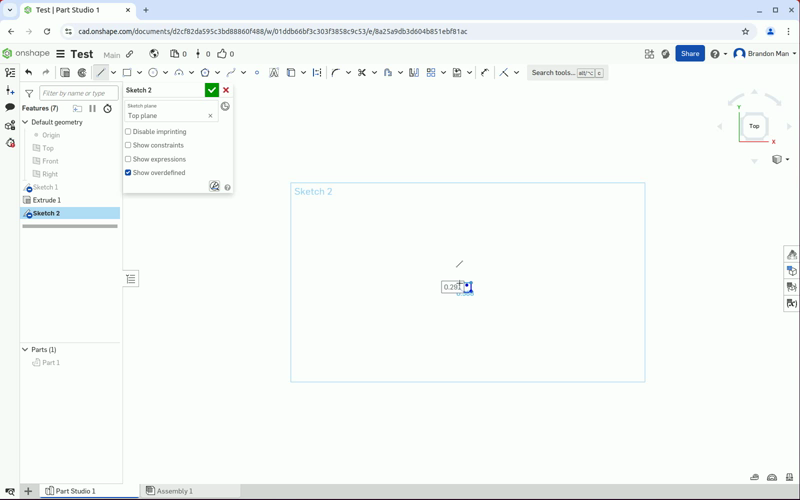
scroll(6)
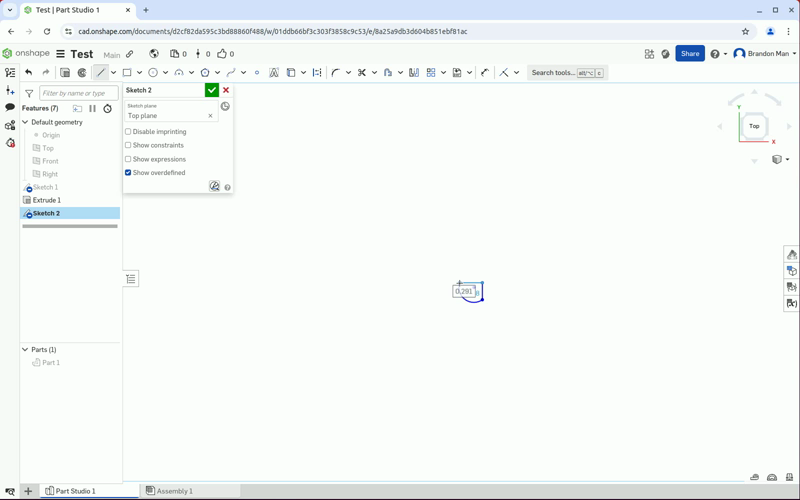
key_up(shift)
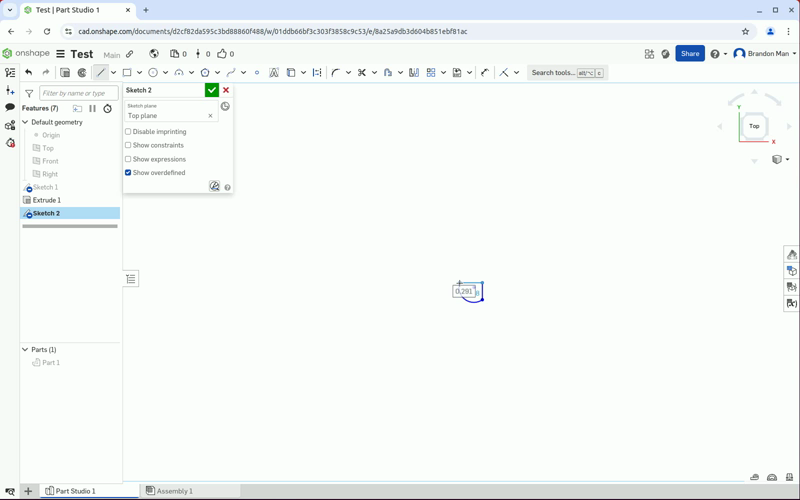
click(459, 282)
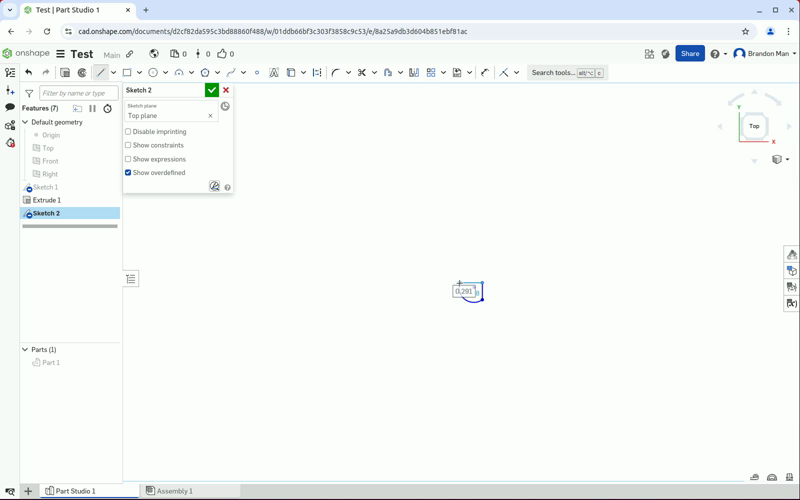
scroll(-6)
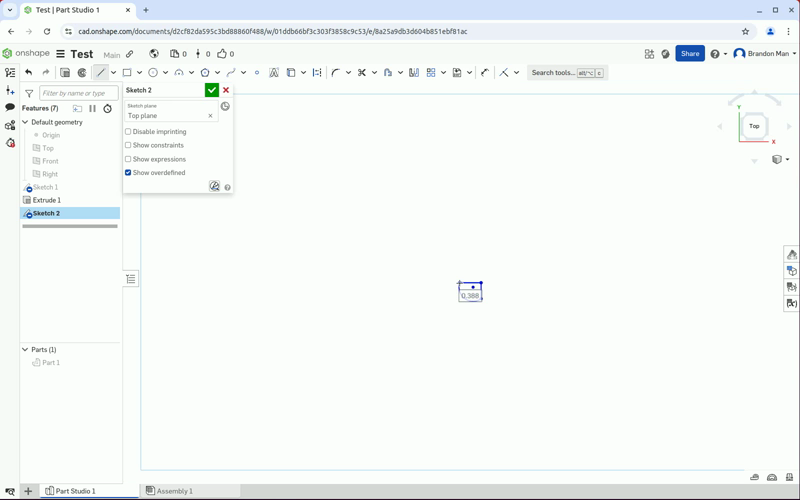
scroll(-6)
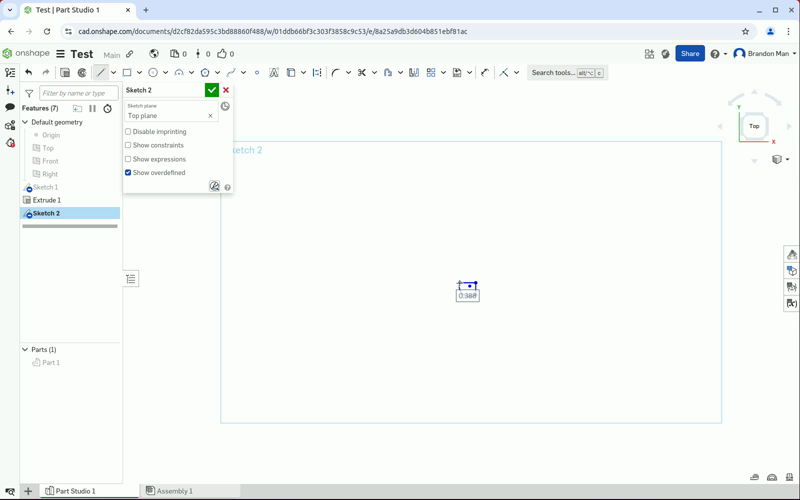
scroll(-6)
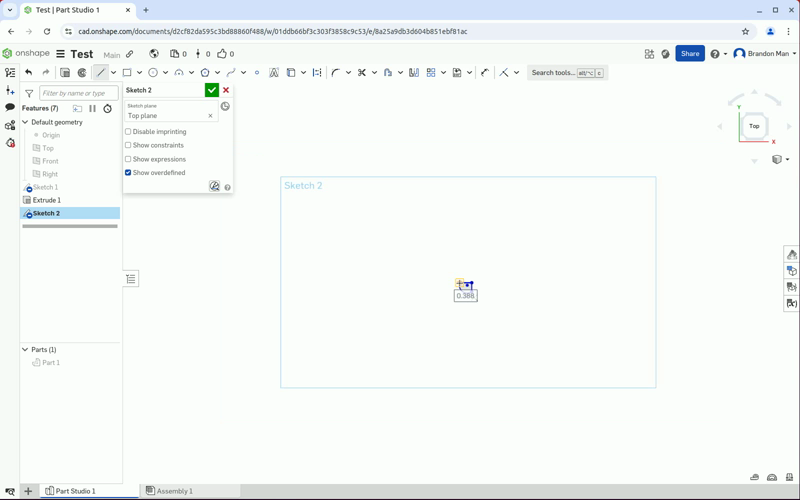
scroll(-6)
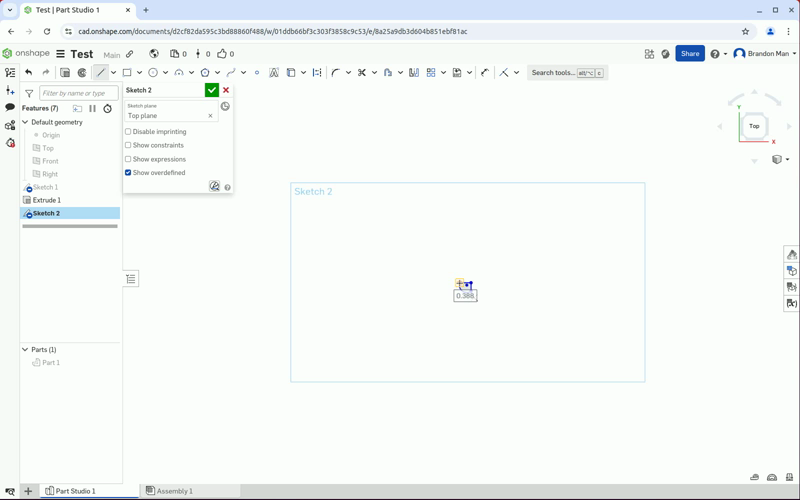
scroll(-6)
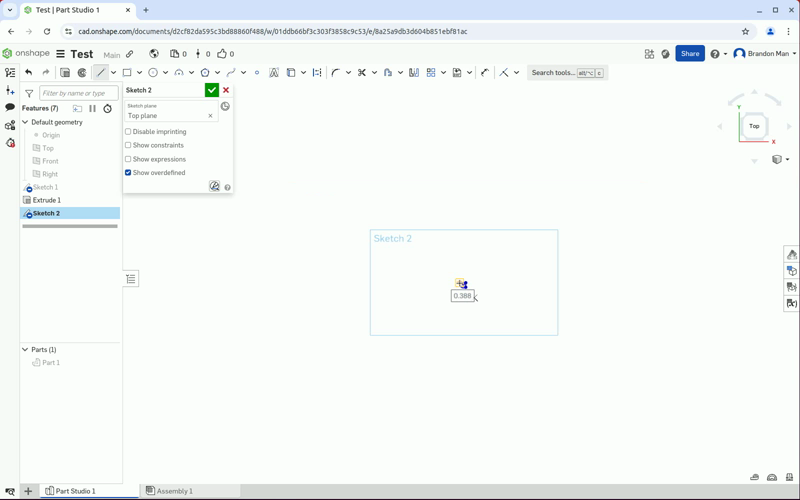
scroll(-6)
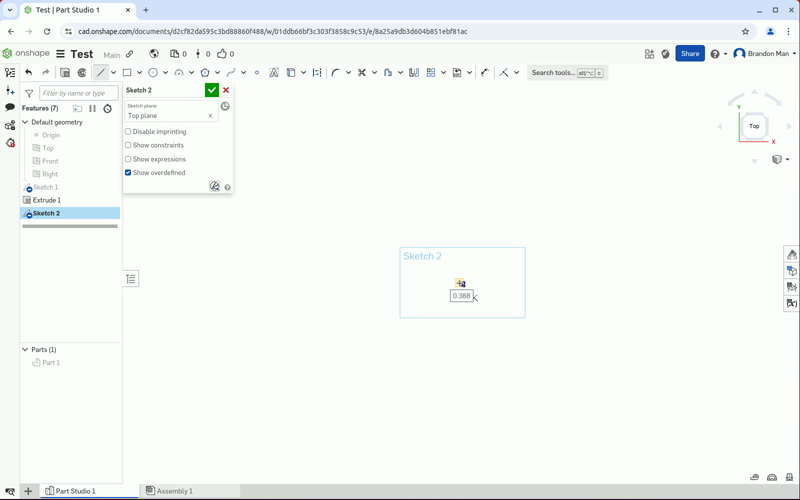
scroll(-6)
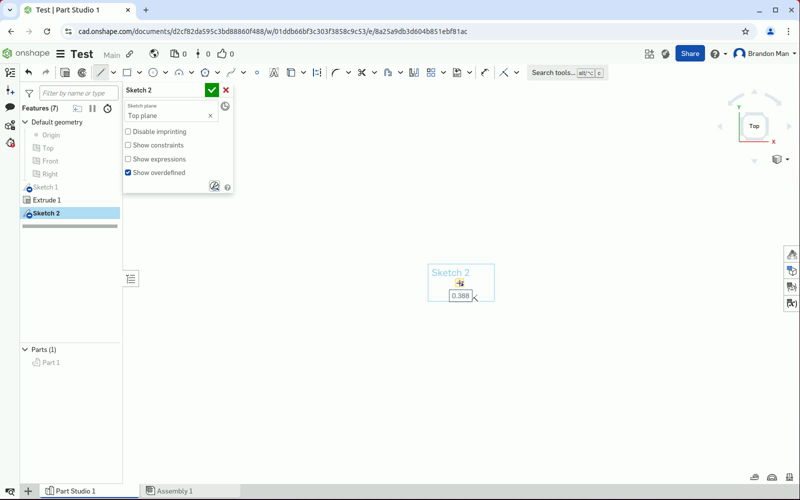
key(esc)
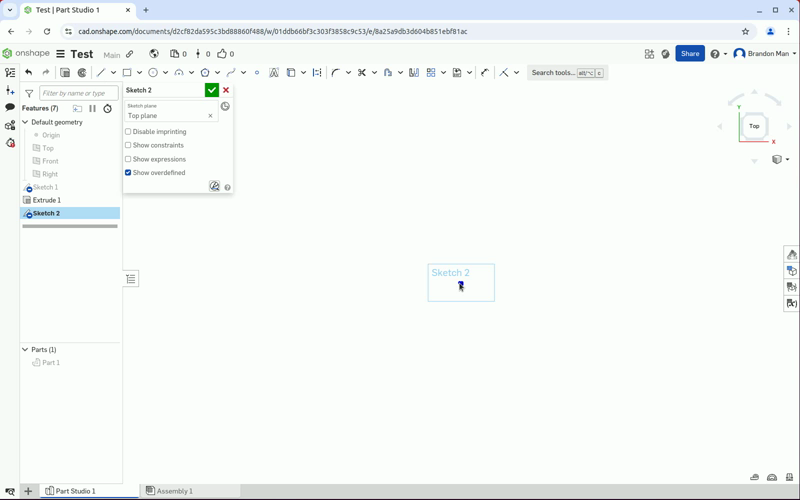
mouse_move(459, 283)
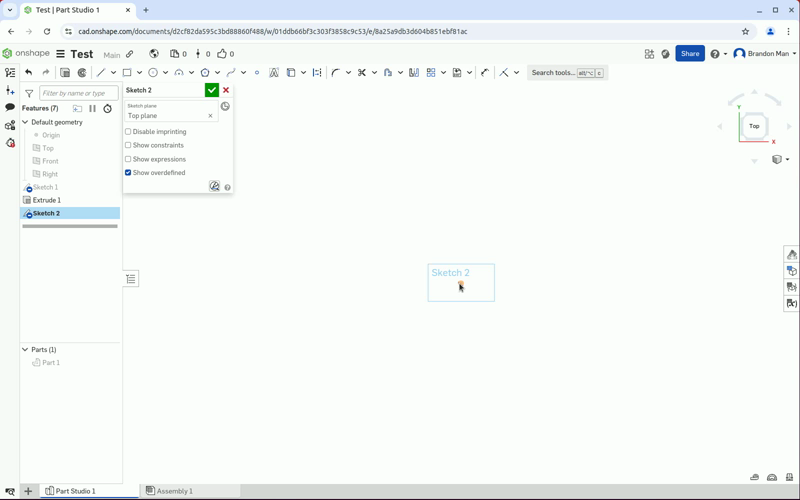
scroll(6)
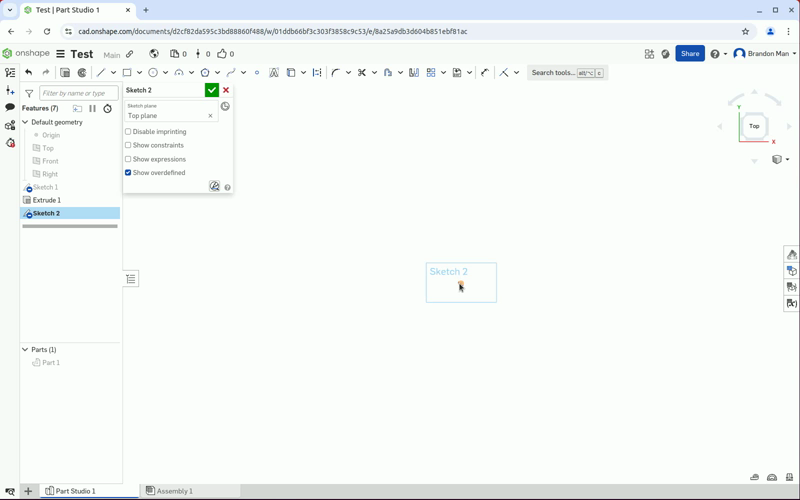
scroll(6)
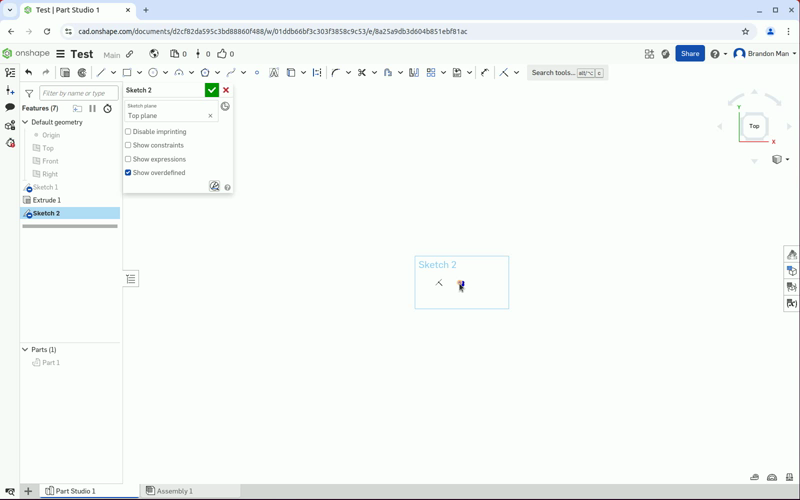
scroll(6)
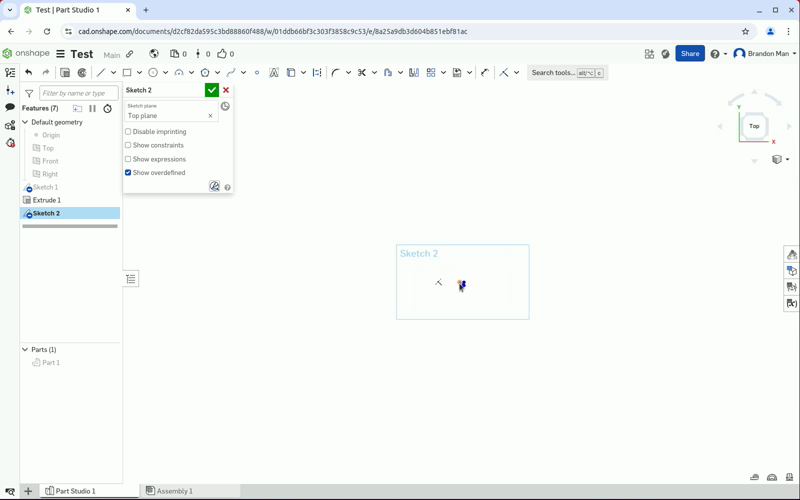
scroll(6)
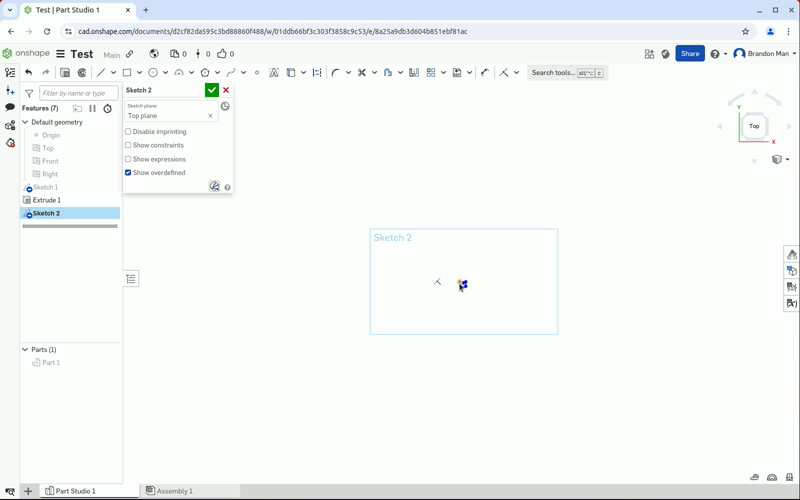
scroll(6)
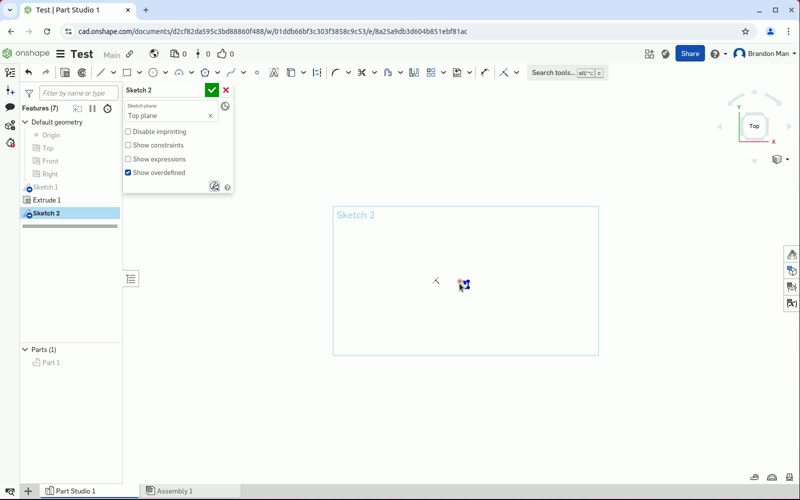
scroll(6)
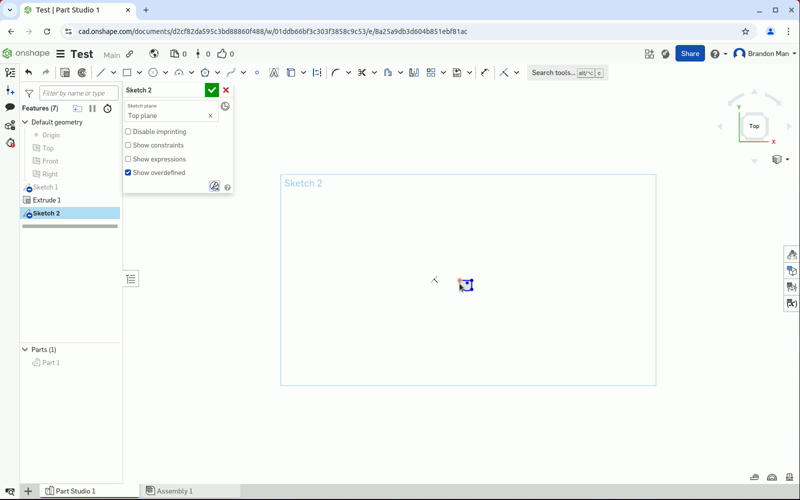
scroll(6)
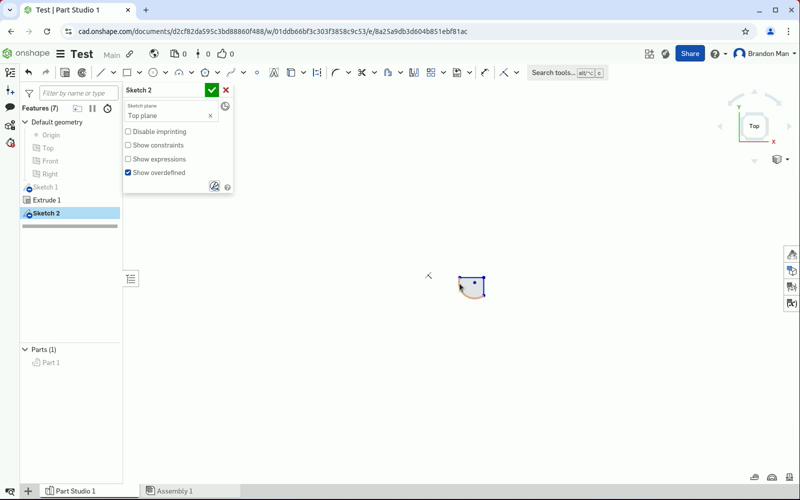
click(459, 283)
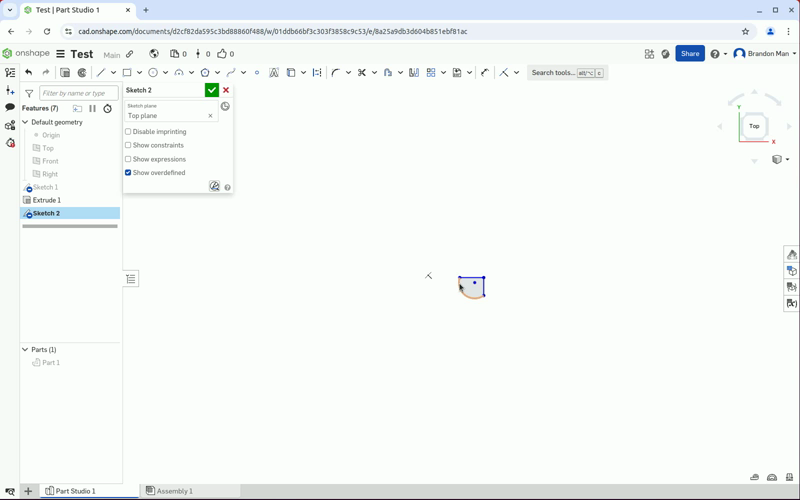
scroll(-6)
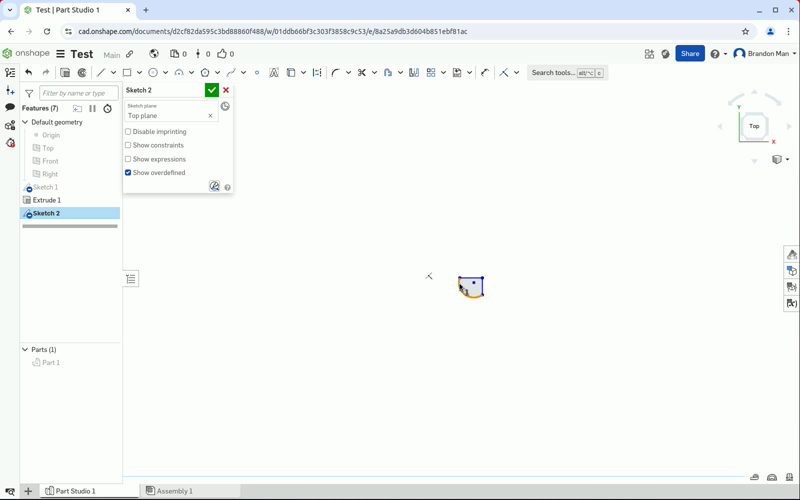
scroll(-6)
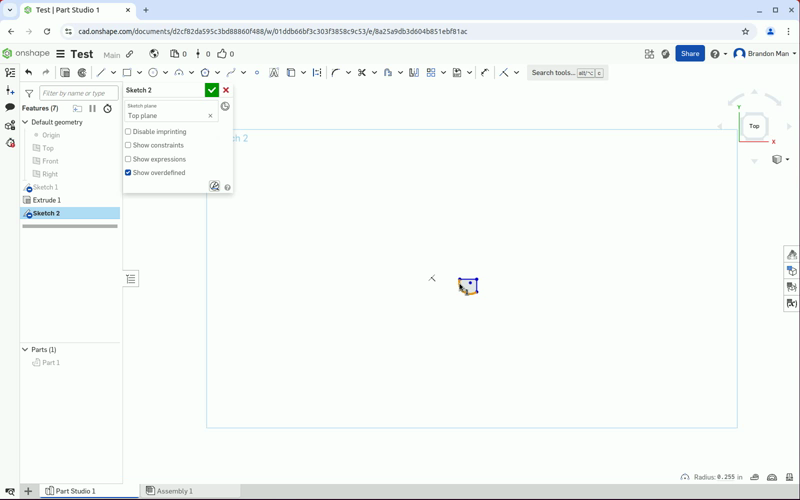
scroll(-6)
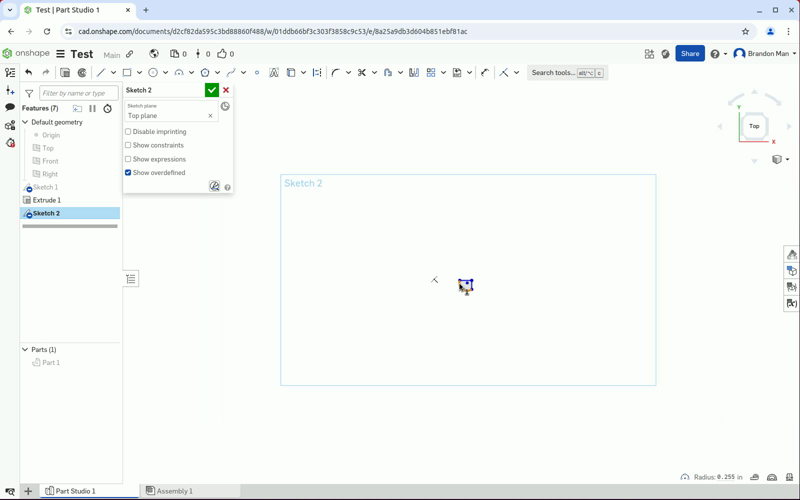
scroll(-6)
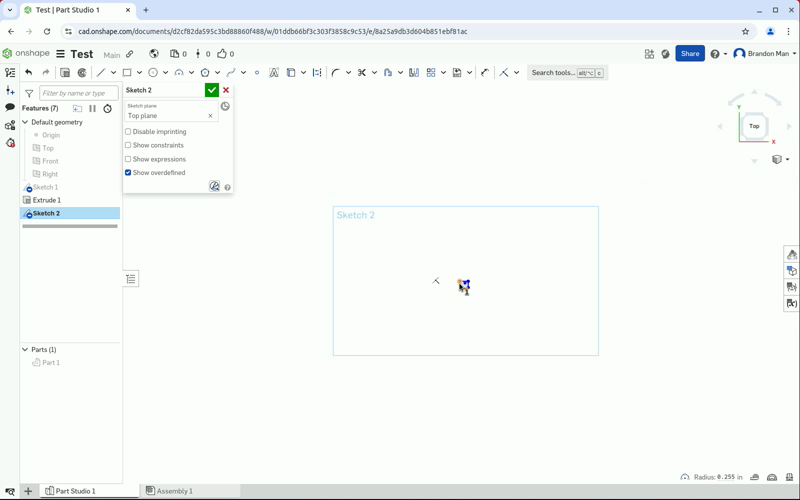
scroll(-6)
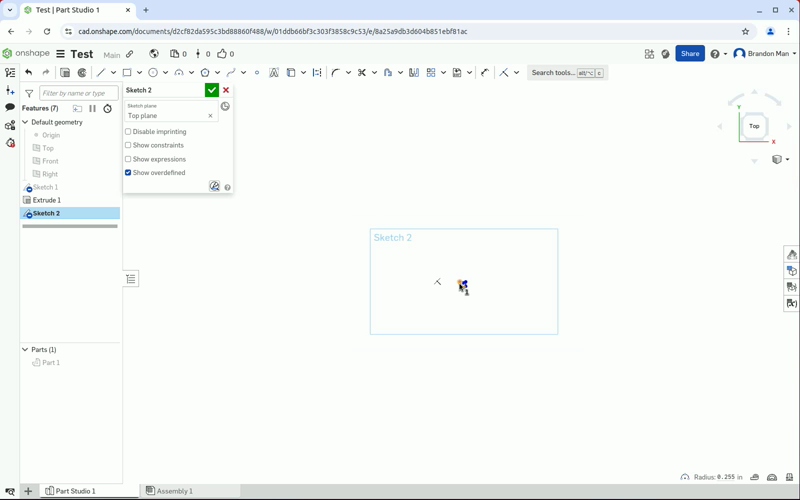
scroll(-6)
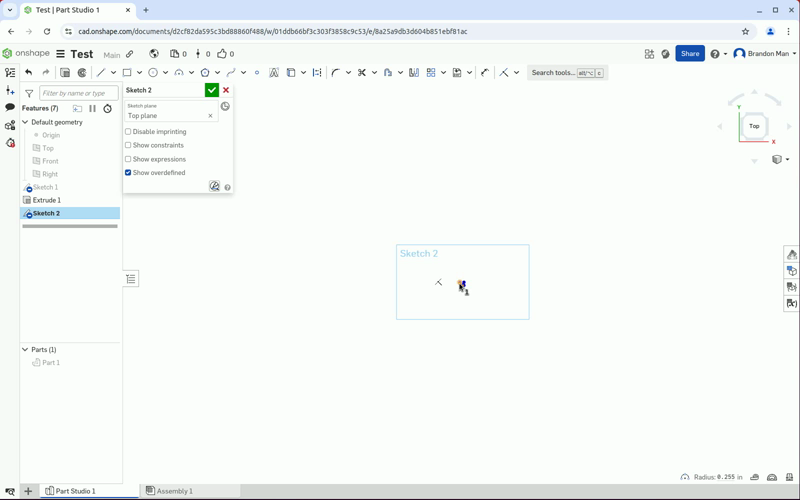
scroll(-6)
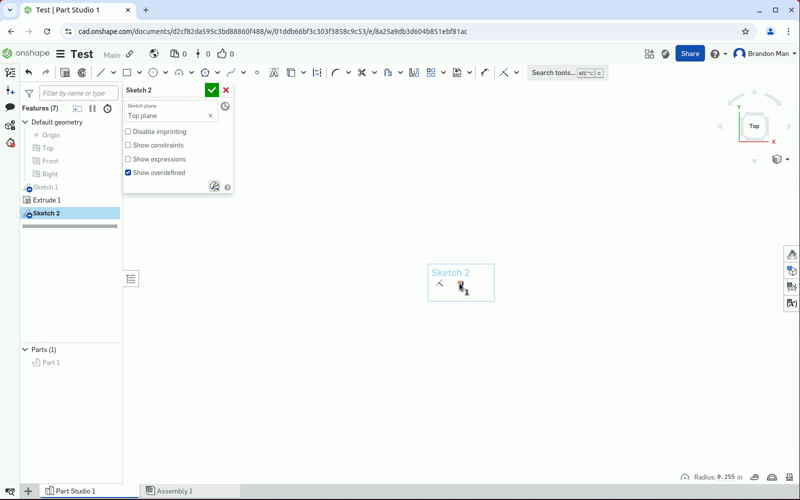
mouse_move(73, 352)
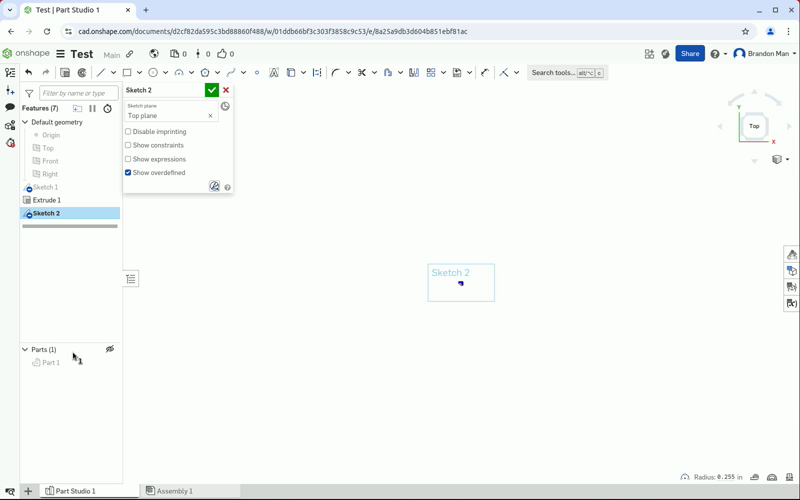
key(shift+y)
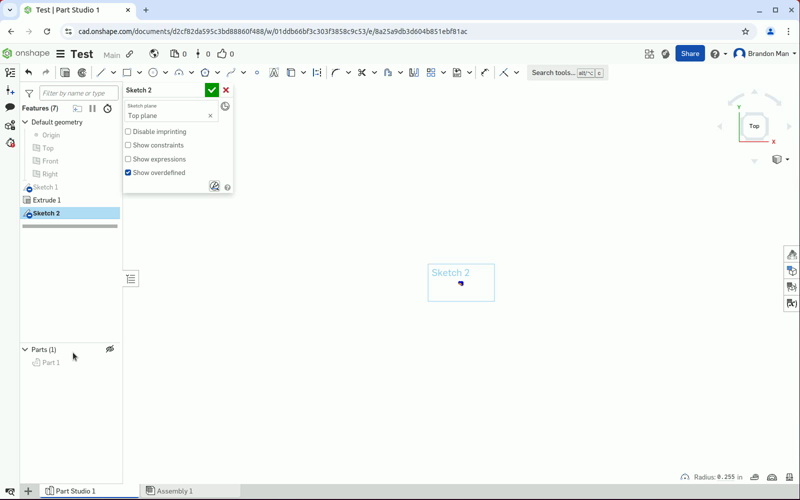
key(shift+e)
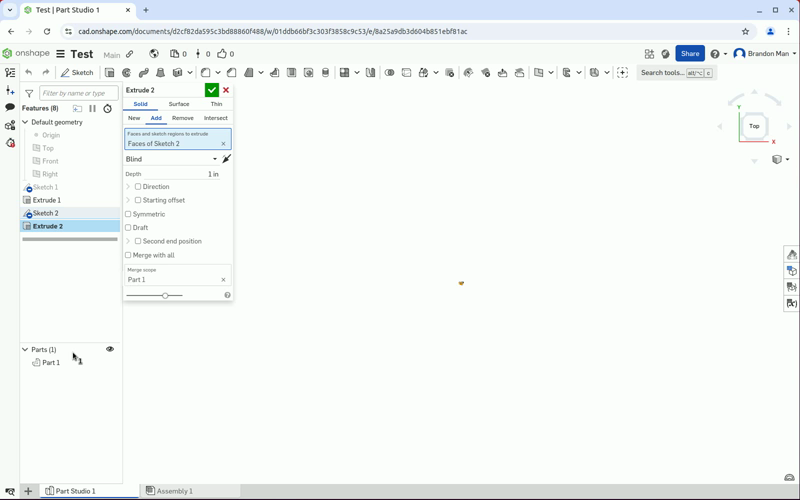
mouse_move(143, 106)
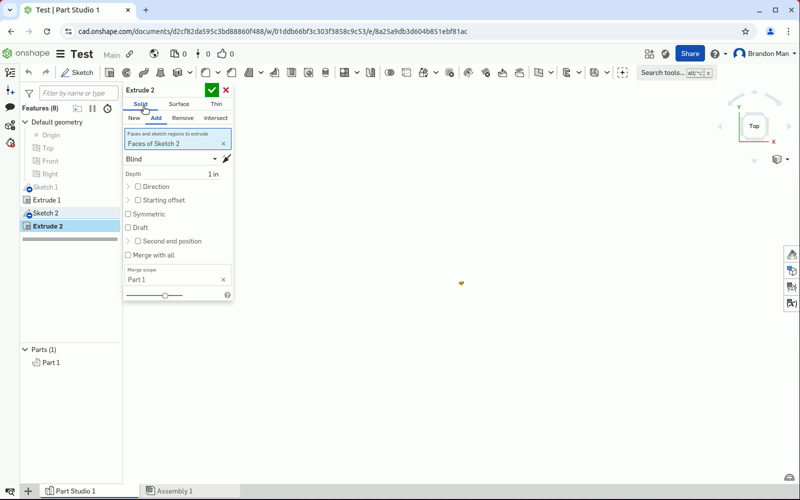
click(143, 106)
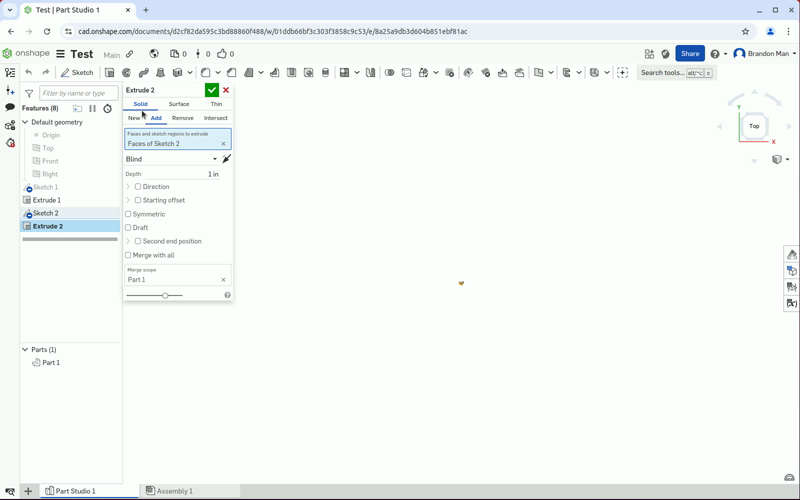
mouse_move(137, 120)
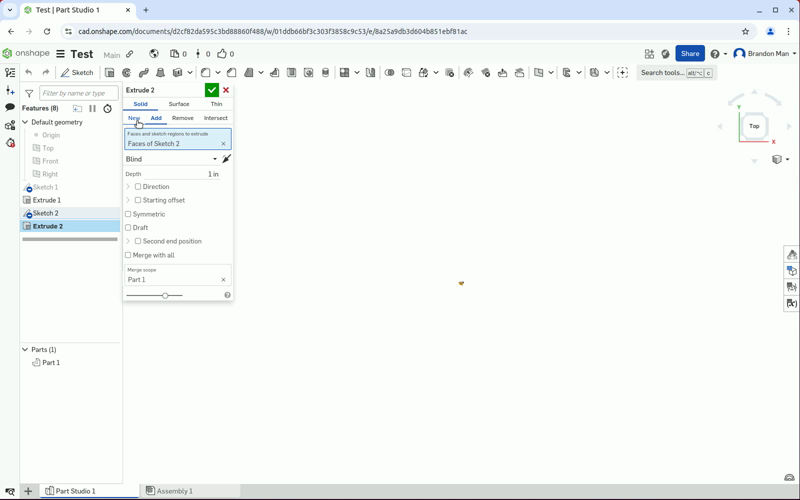
click(137, 120)
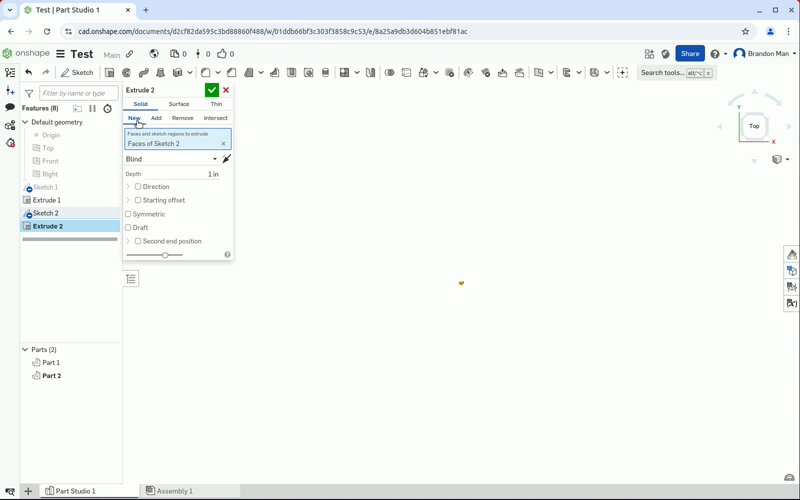
key(tab, 4)
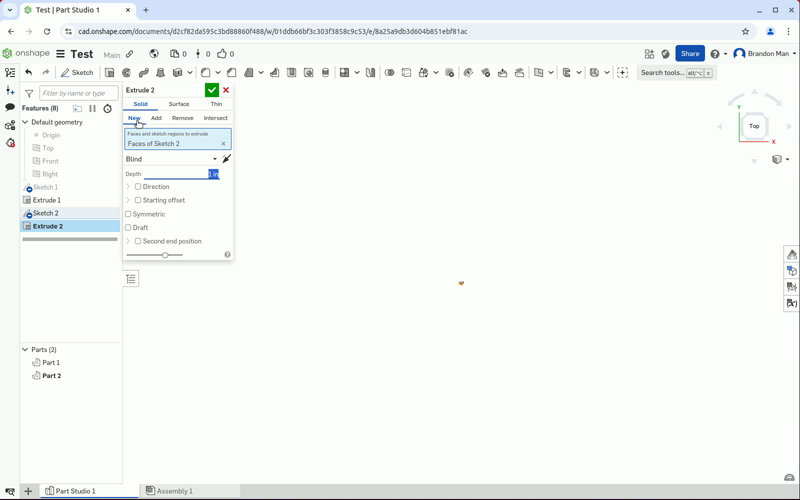
text(-0.241)
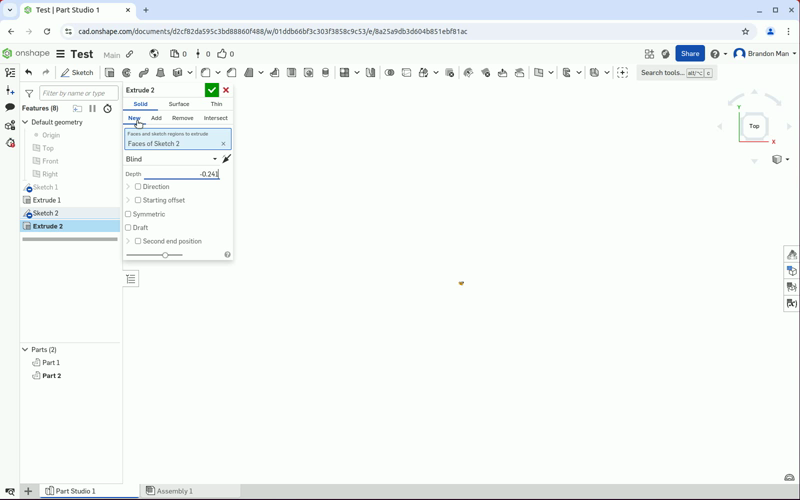
key(enter)
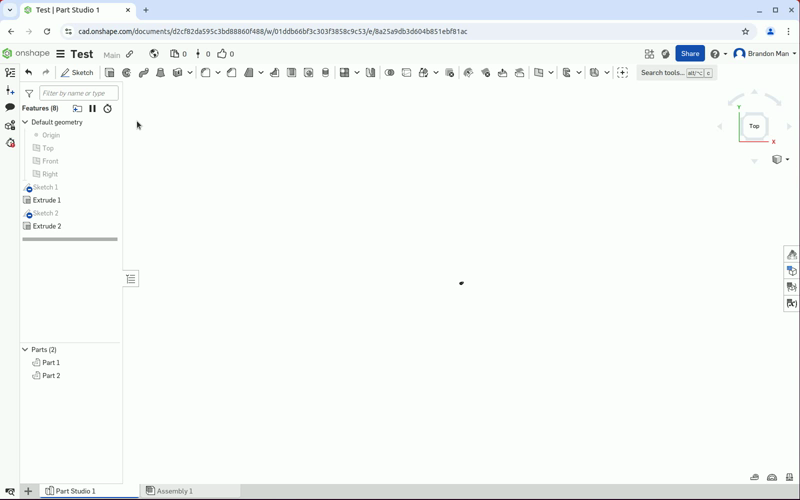
key(shift+h)
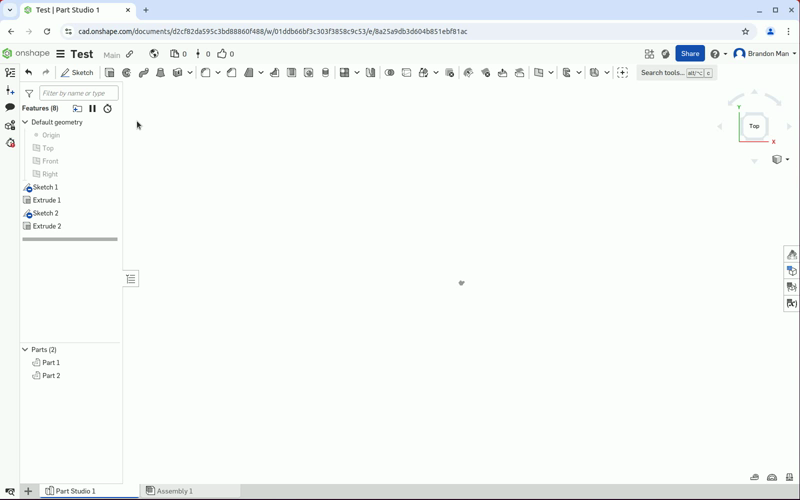
key(shift+h)
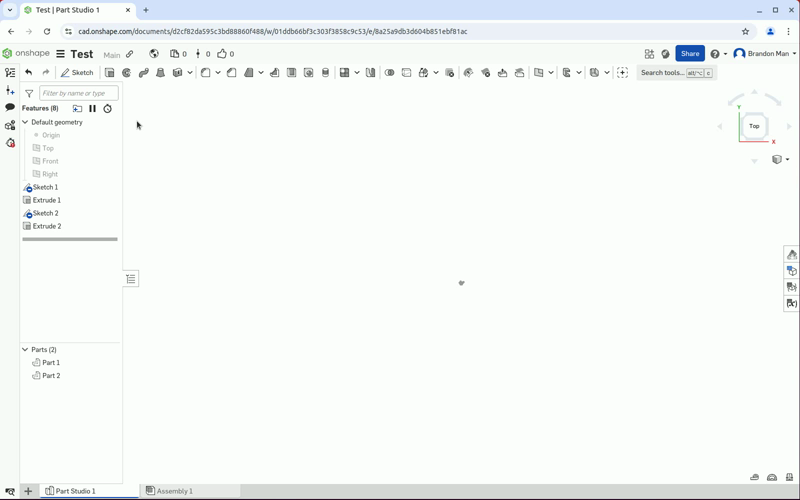
key(shift+7)
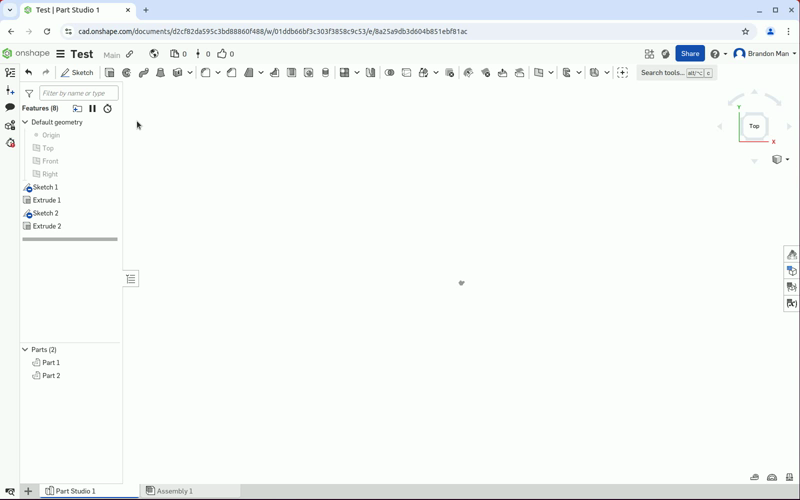
key(up, 3)
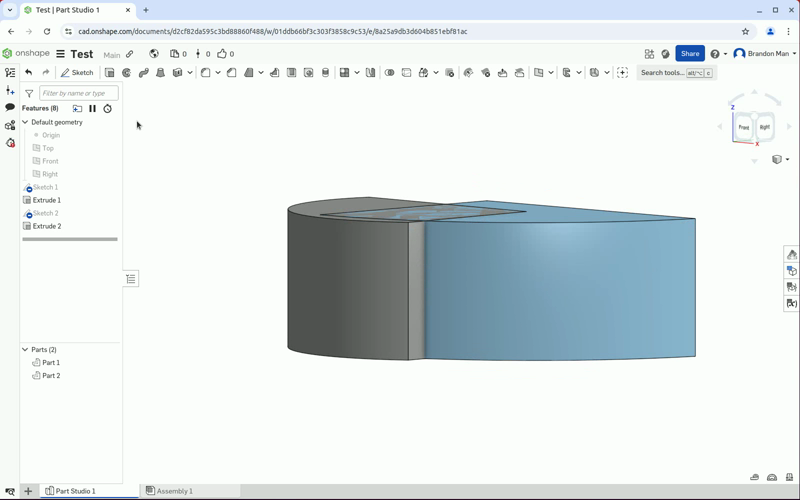
key(left, 3)
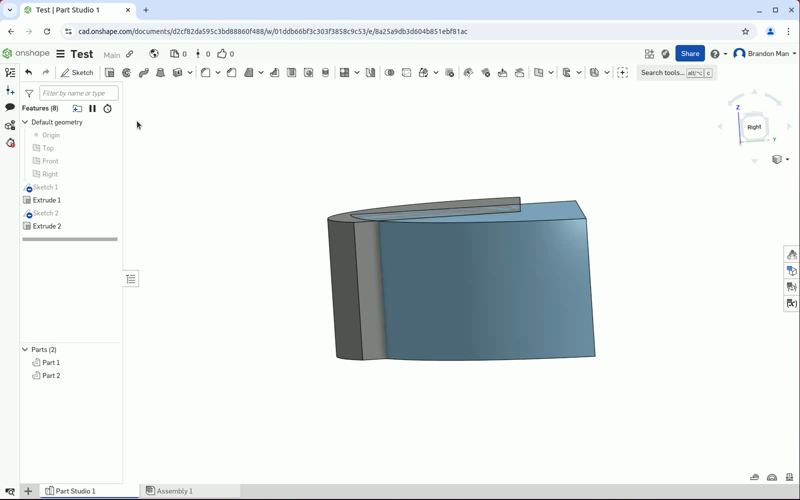
key(right, 3)
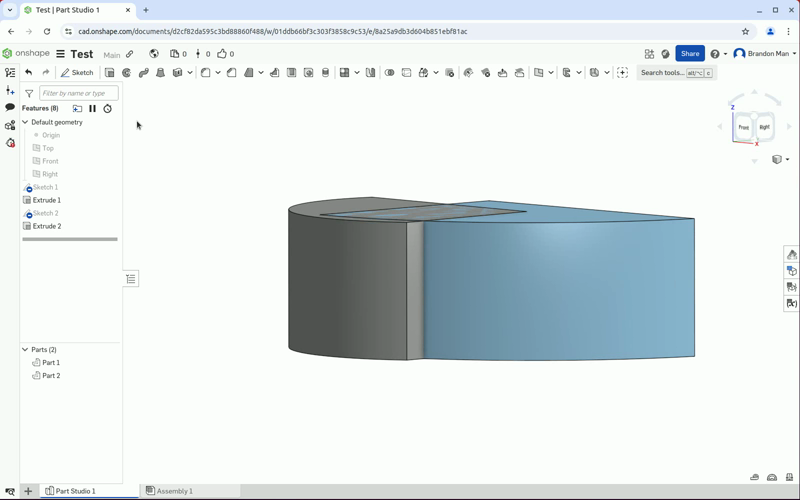
key(down, 3)
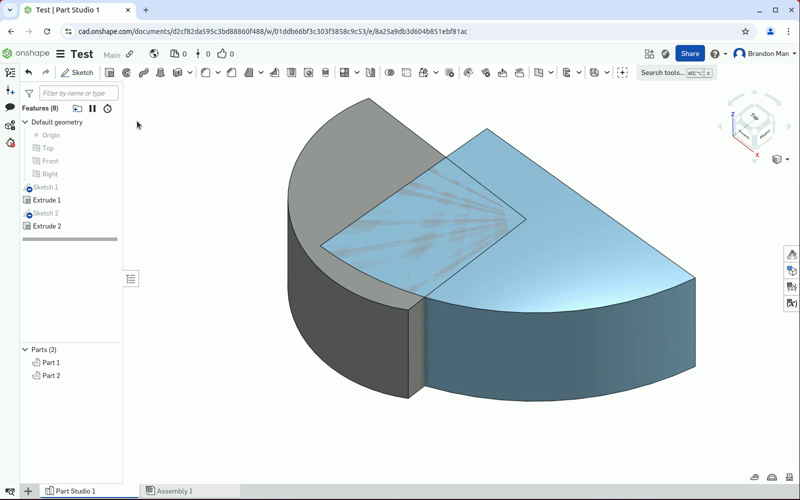
mouse_move(73, 189)
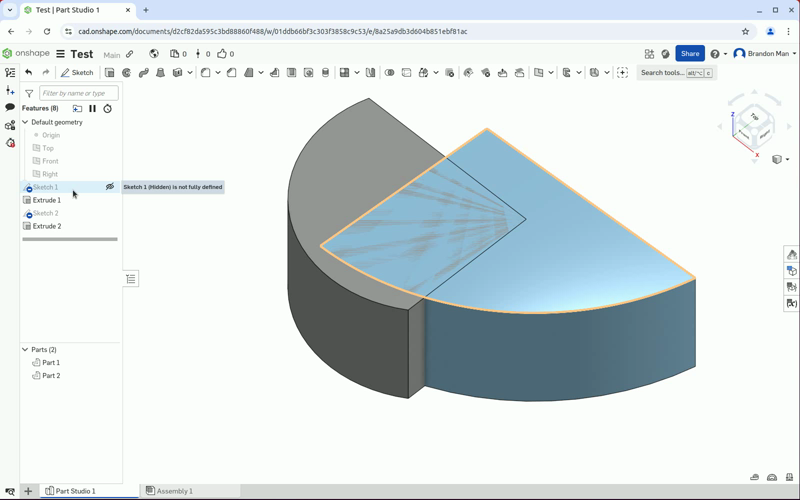
click(73, 189)